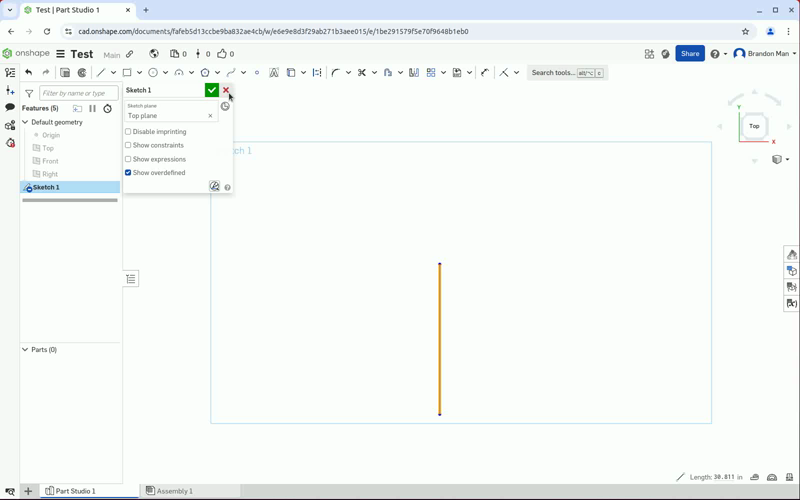
key(shift+h)
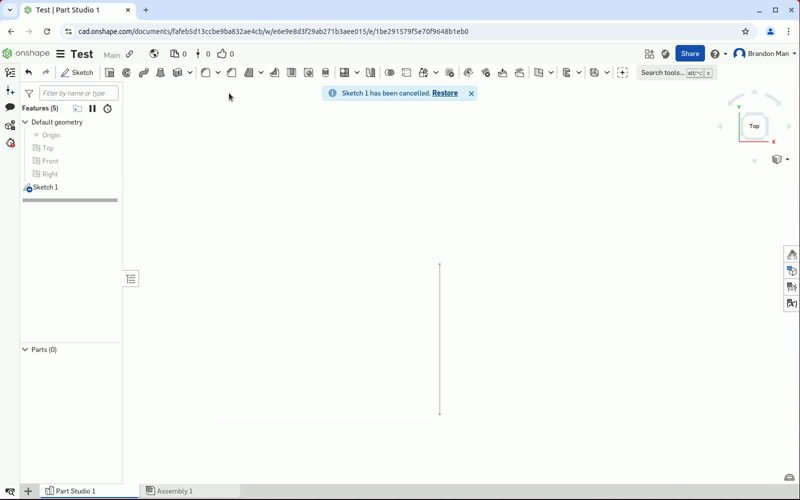
key(shift+s)
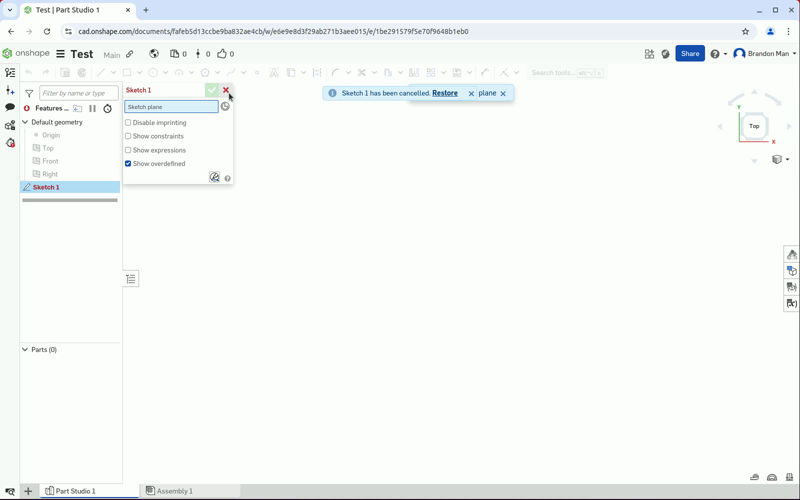
mouse_move(73, 150)
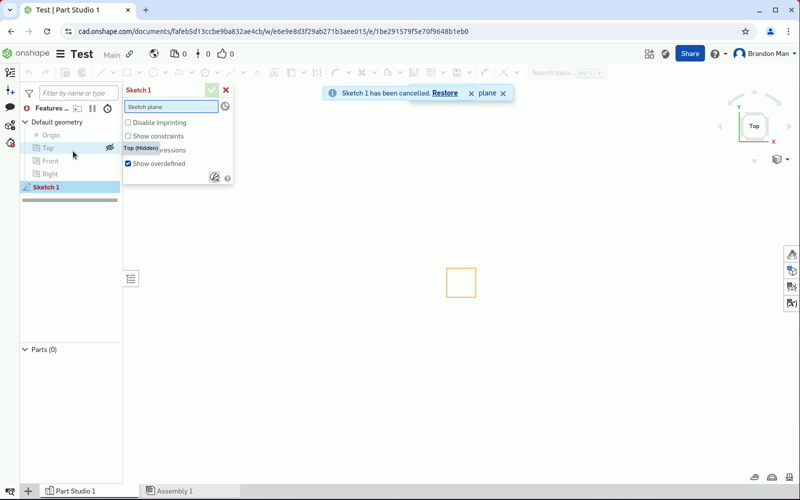
click(73, 150)
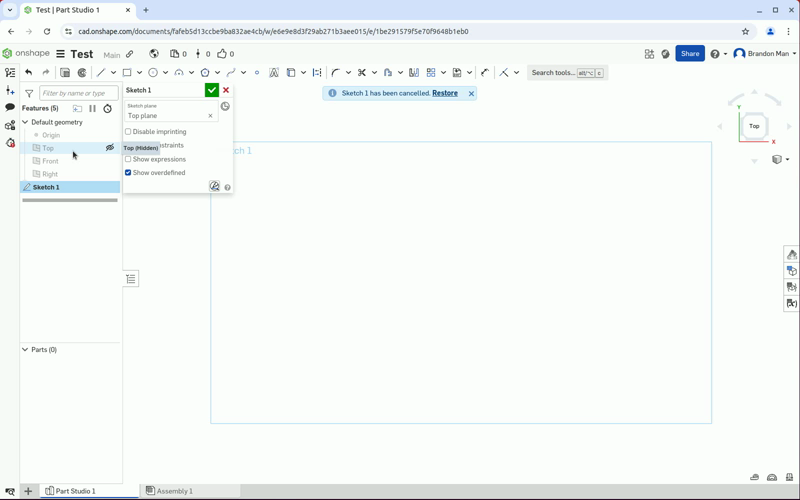
mouse_move(73, 352)
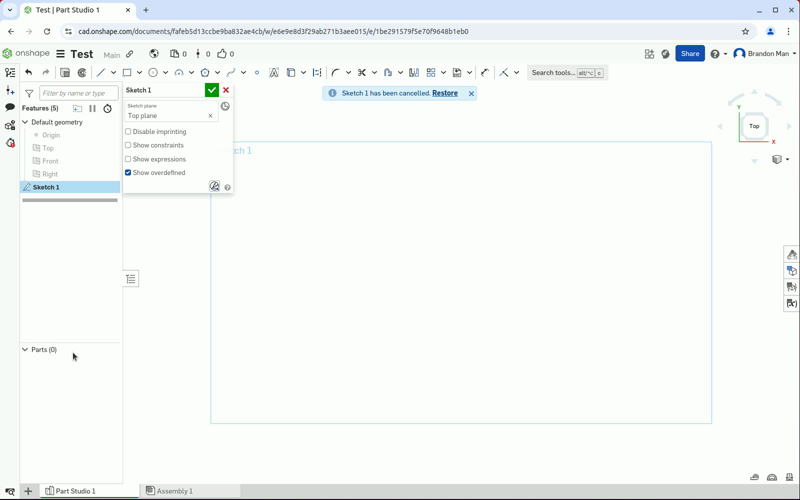
key(y)
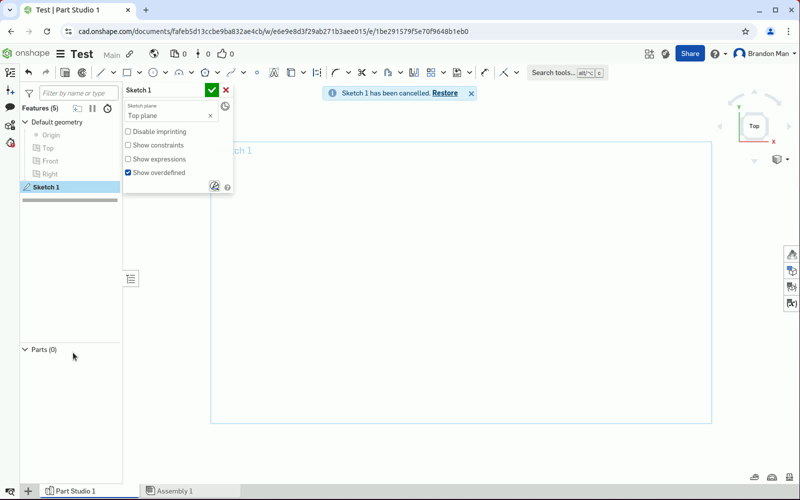
key(l)
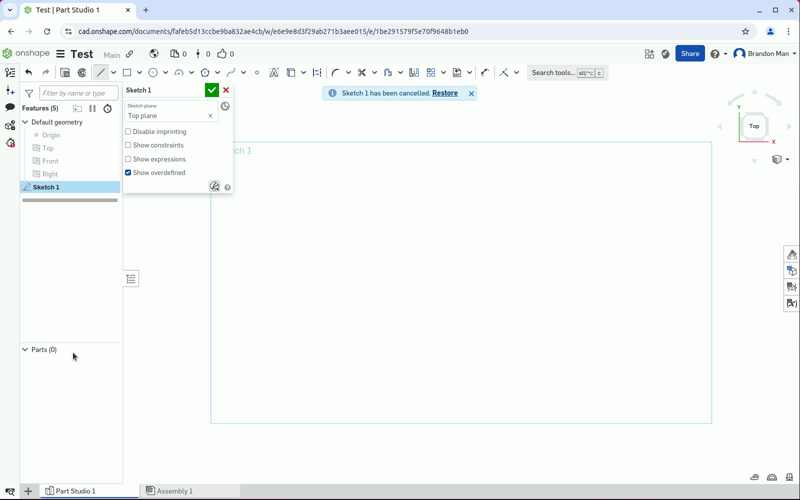
key_down(shift)
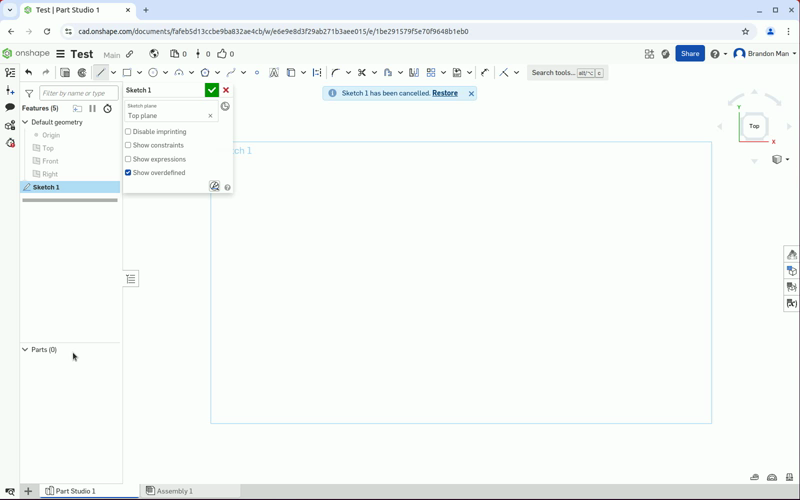
mouse_move(384, 351)
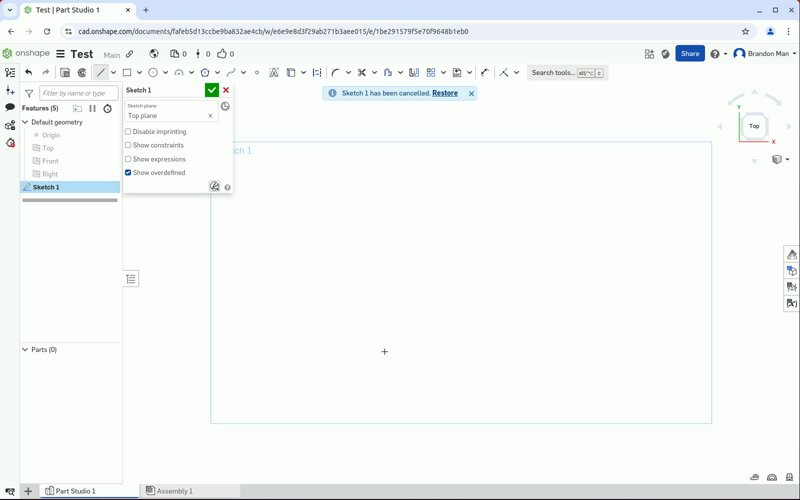
click(384, 351)
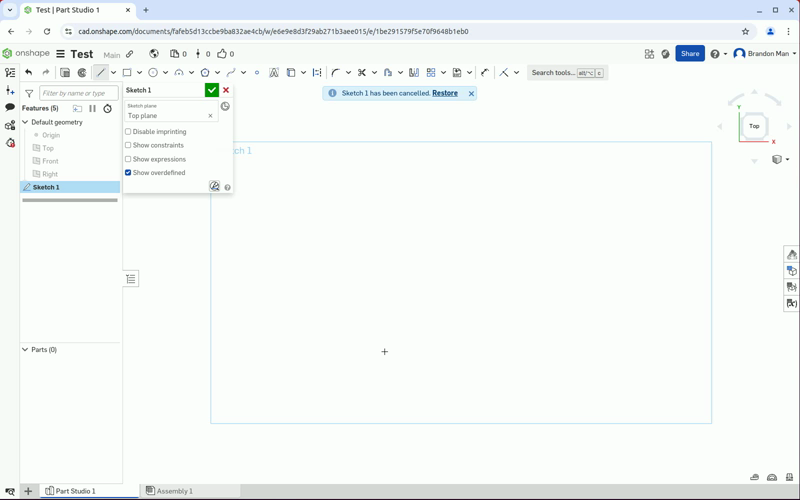
key_up(shift)
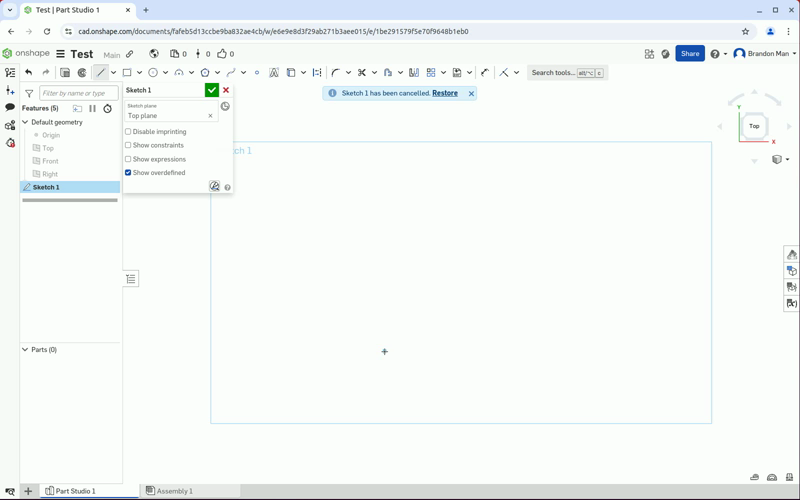
key_down(shift)
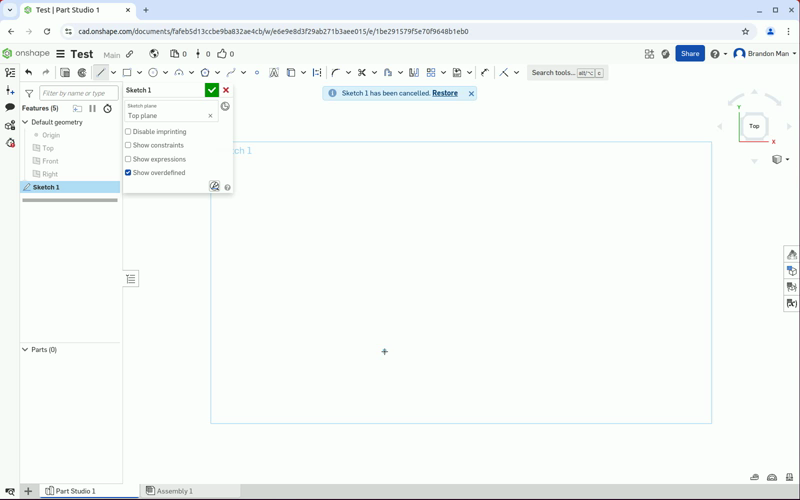
mouse_move(537, 351)
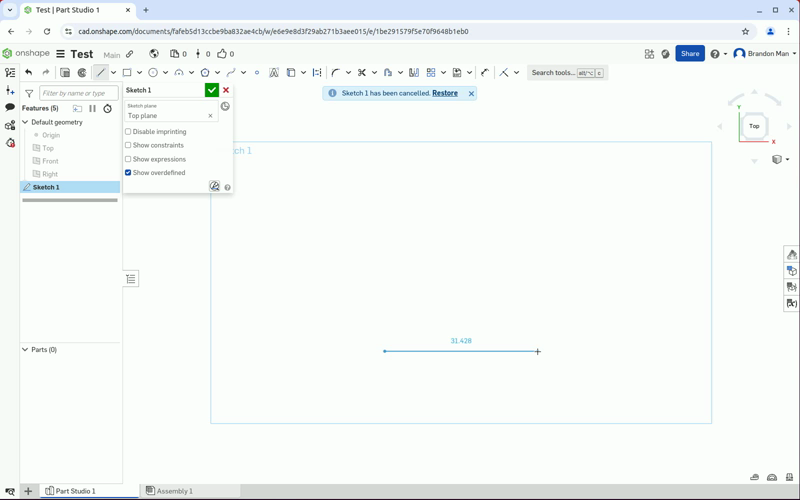
click(537, 351)
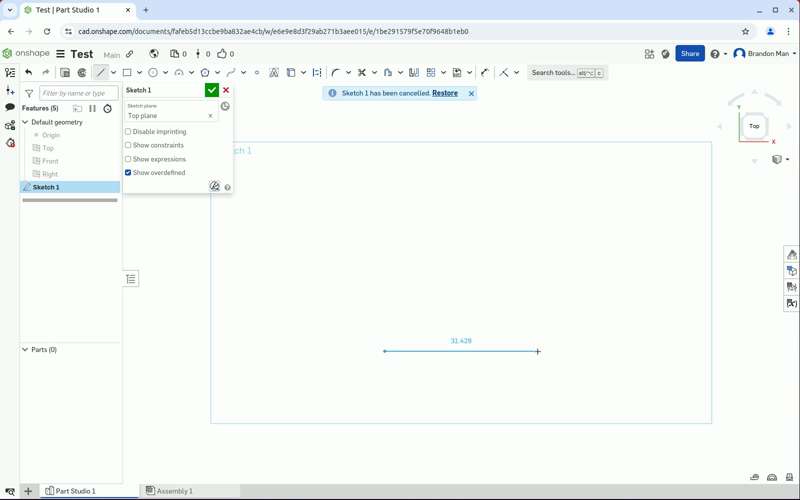
key_up(shift)
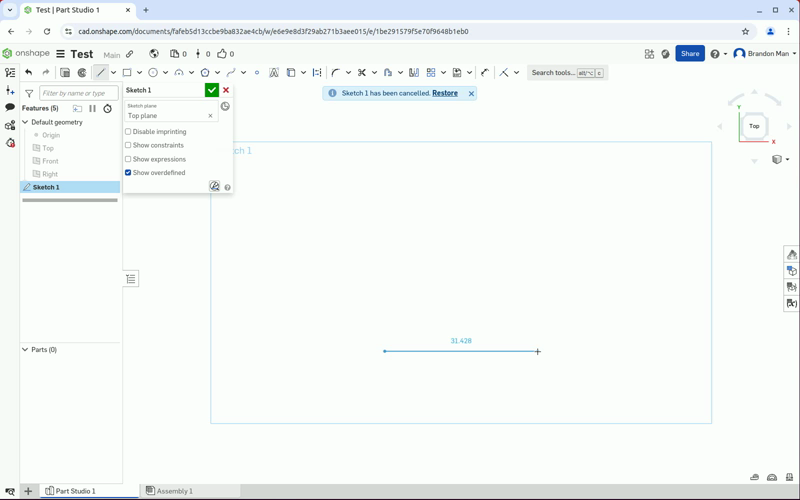
key_down(shift)
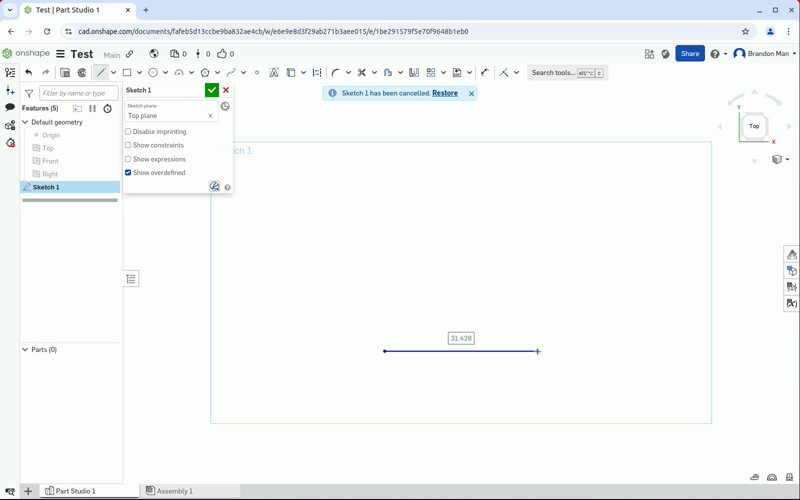
mouse_move(537, 215)
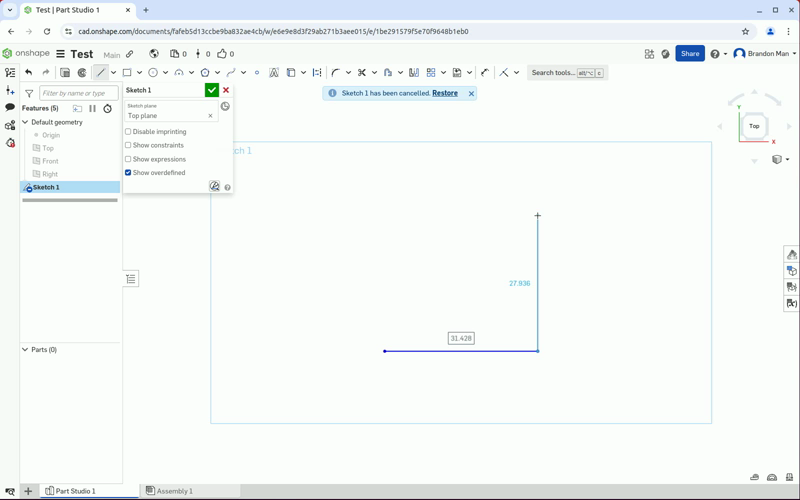
click(537, 215)
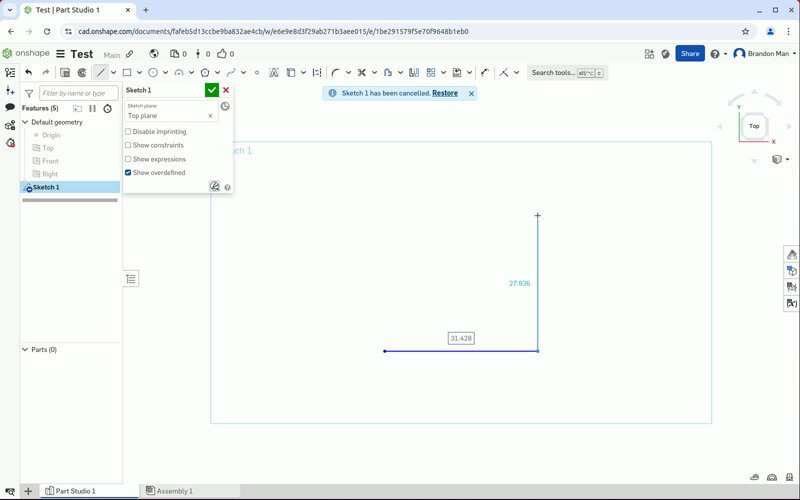
key_up(shift)
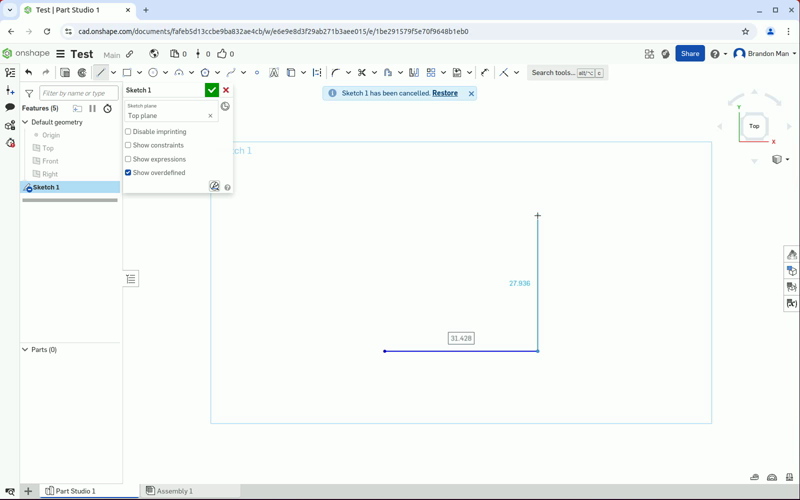
key_down(shift)
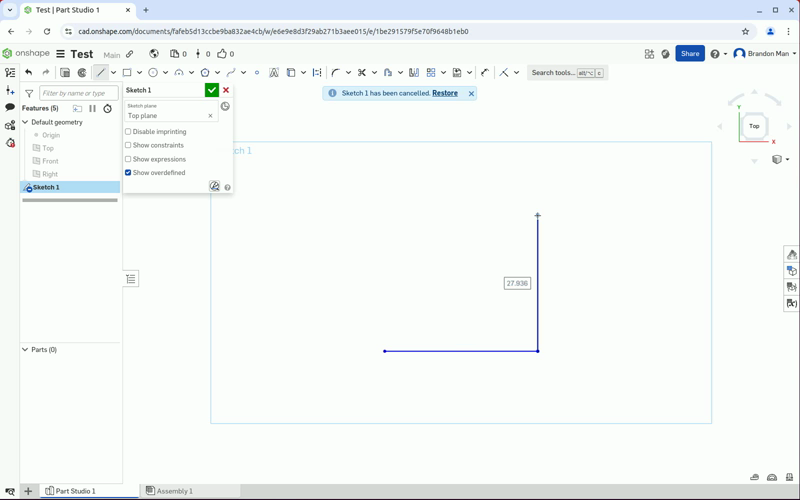
mouse_move(384, 215)
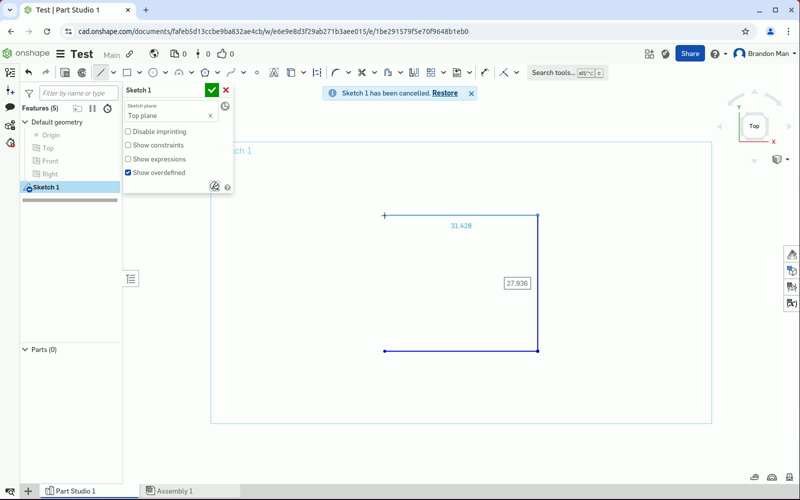
click(384, 215)
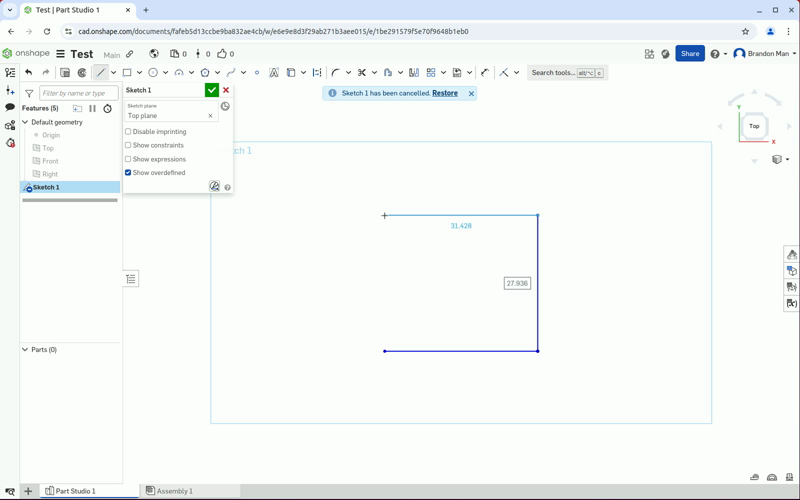
key_up(shift)
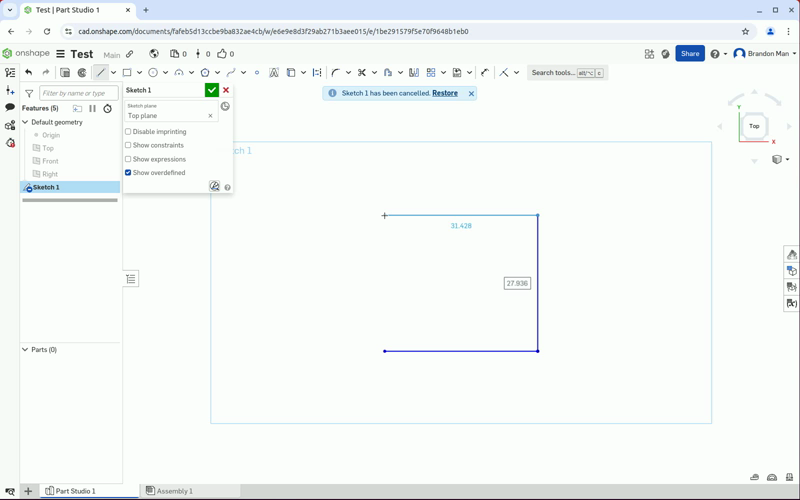
key_down(shift)
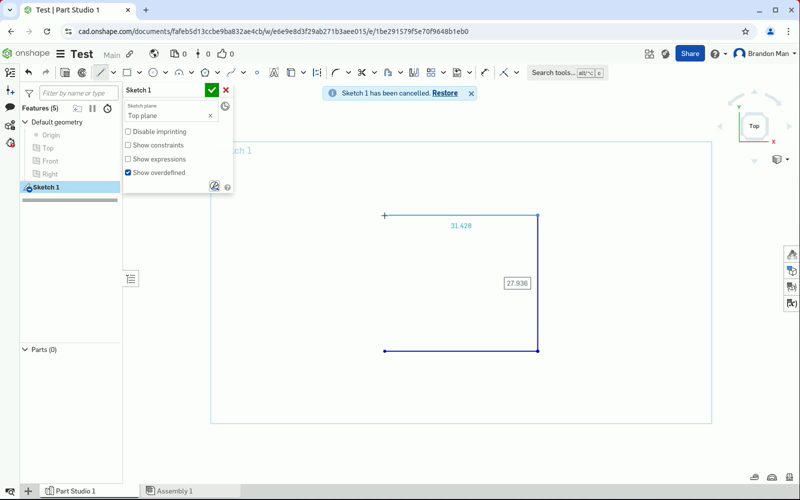
mouse_move(384, 351)
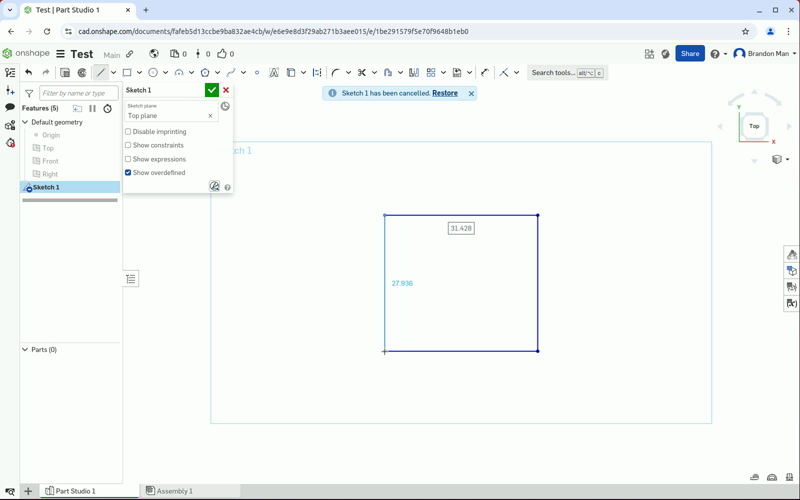
key_up(shift)
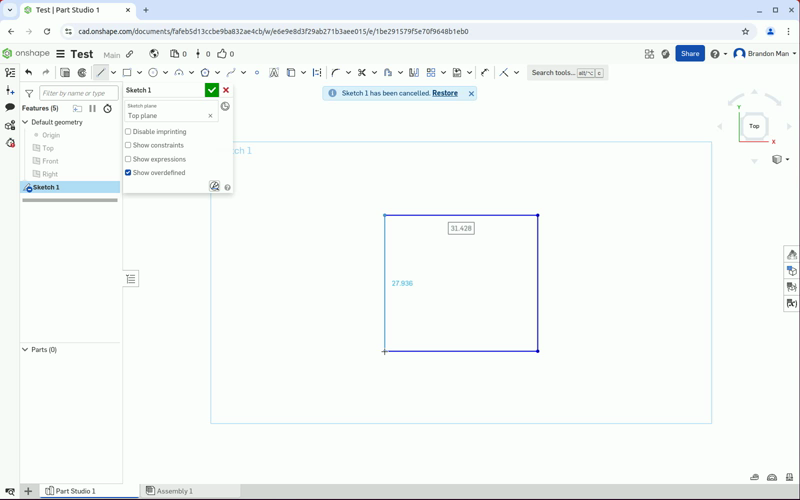
click(384, 351)
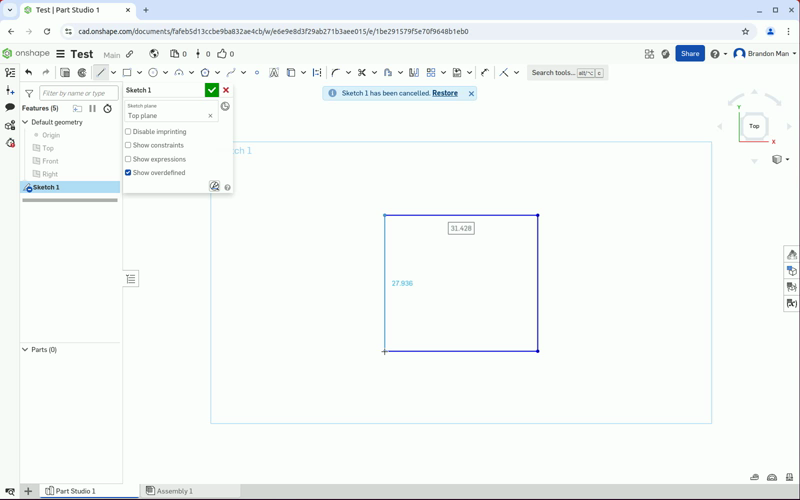
key(esc)
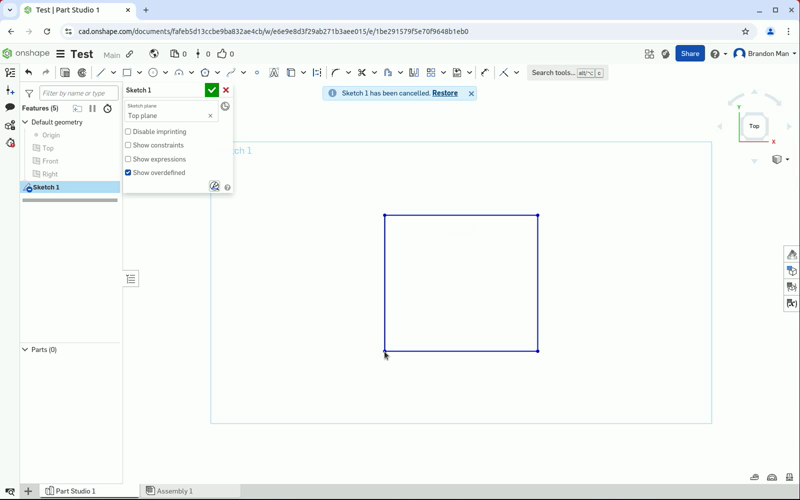
mouse_move(485, 260)
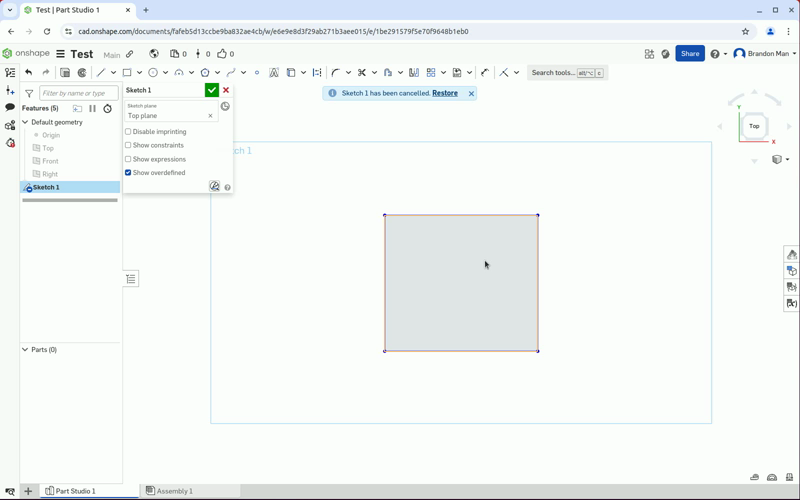
click(485, 260)
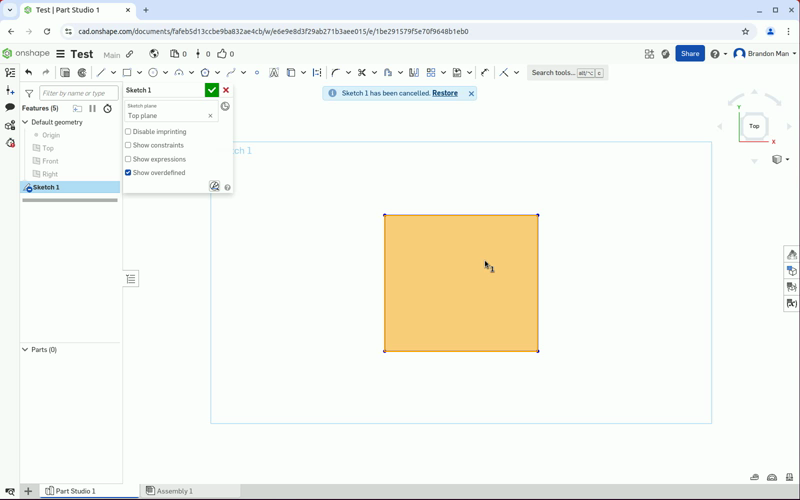
mouse_move(73, 352)
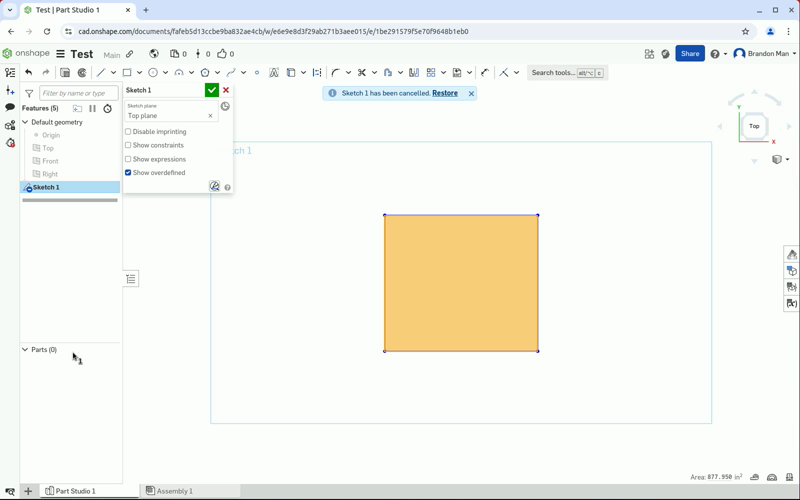
key(shift+y)
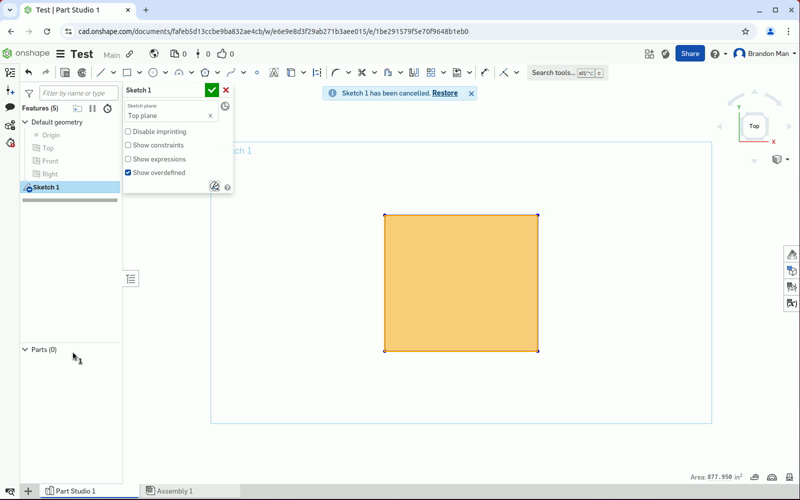
key(shift+e)
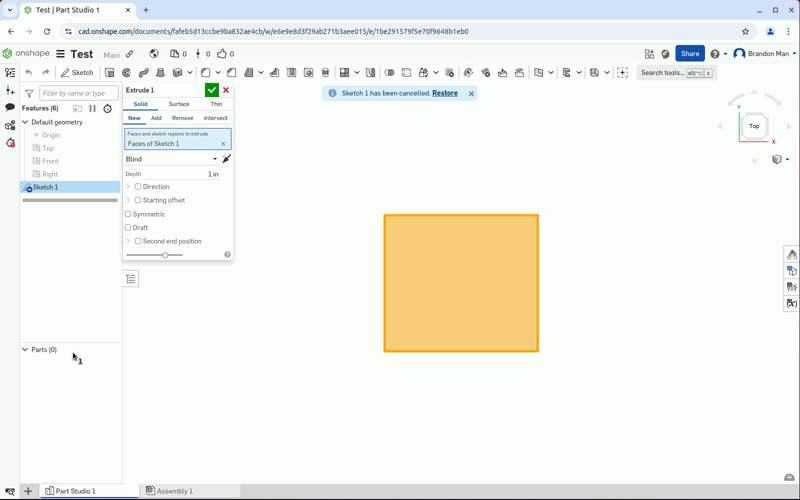
mouse_move(143, 106)
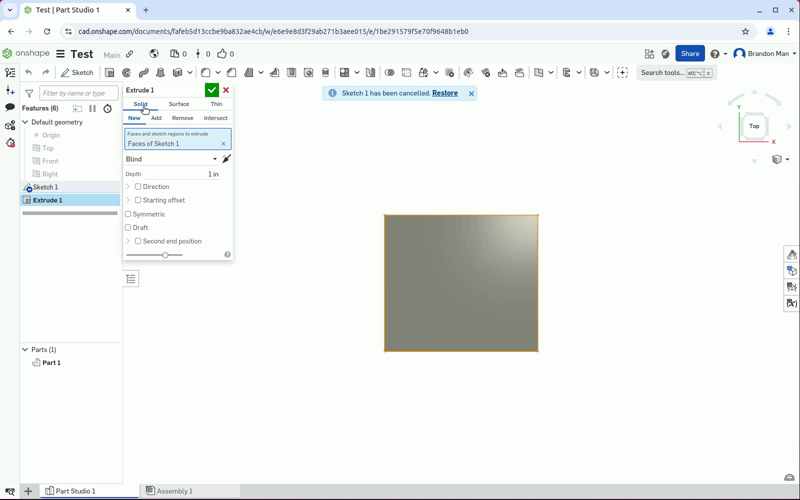
click(143, 106)
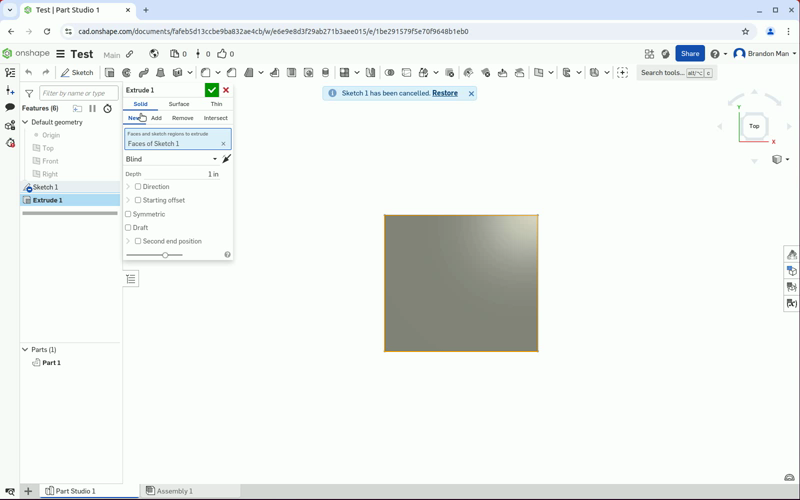
mouse_move(137, 120)
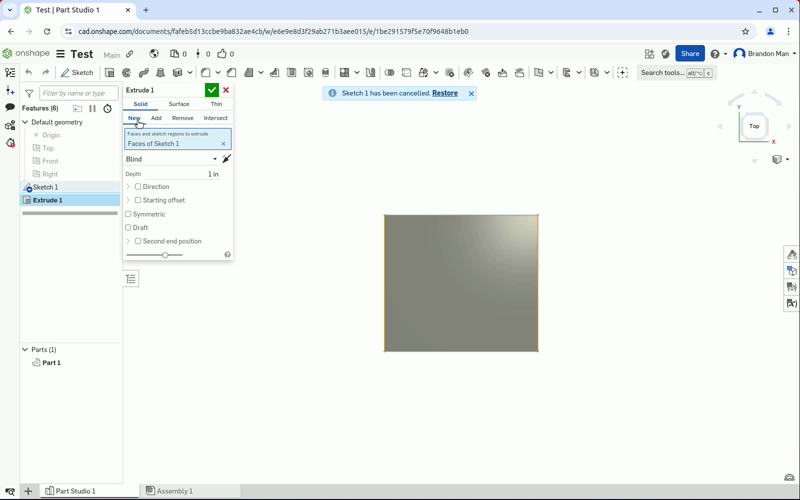
click(137, 120)
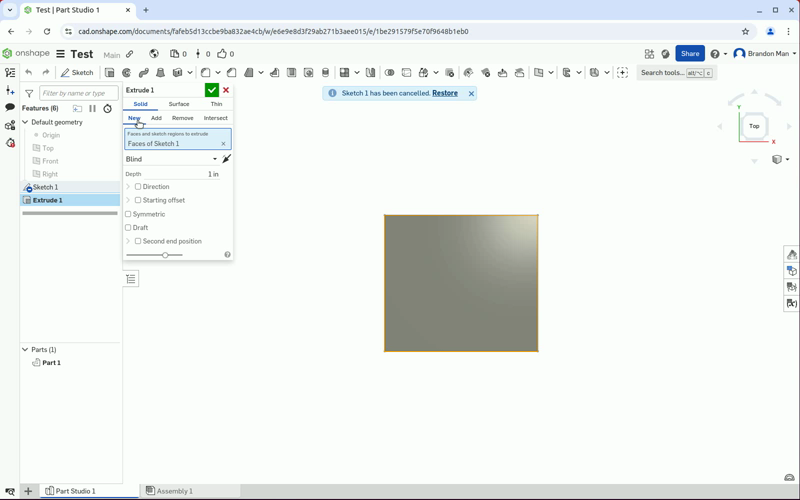
key(tab, 4)
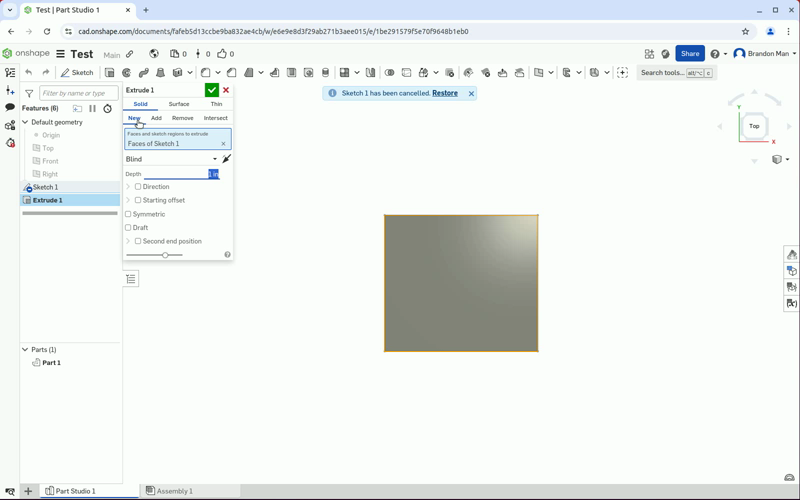
text(8.184)
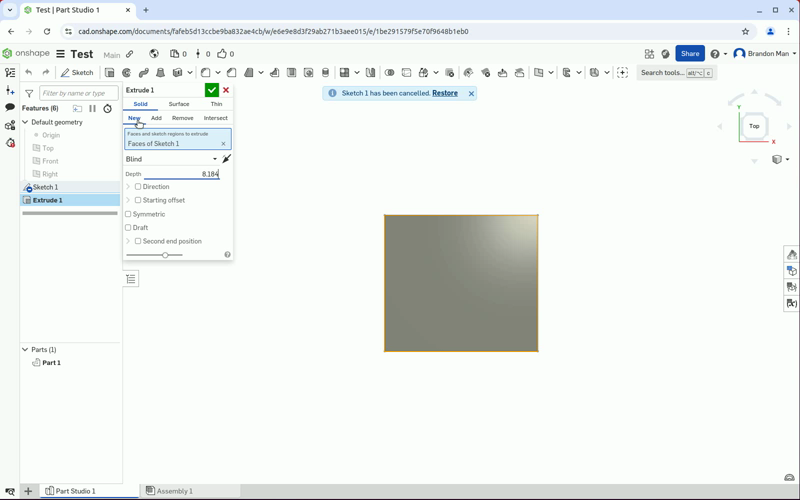
key(tab, 3)
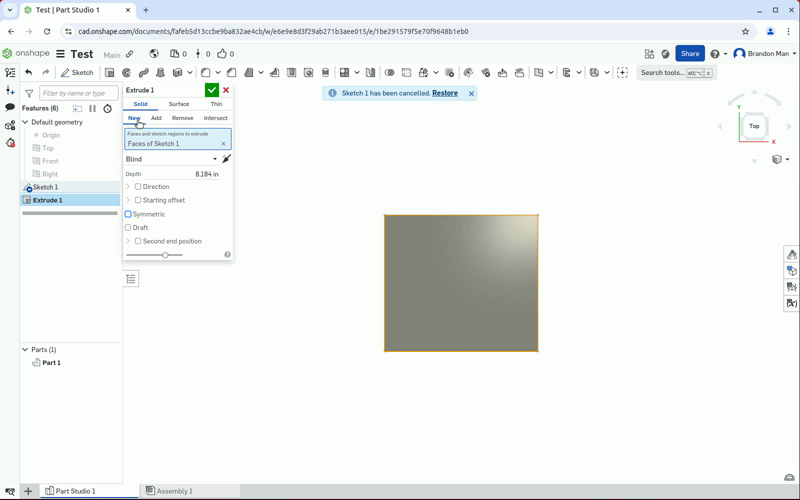
key(space)
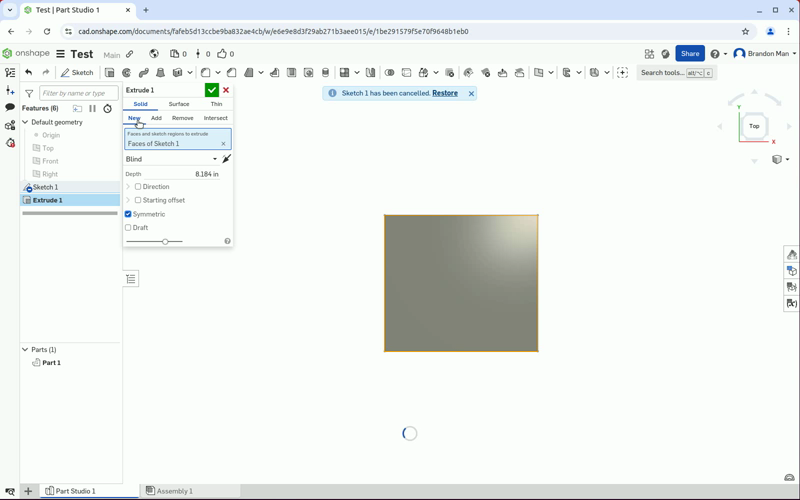
key(enter)
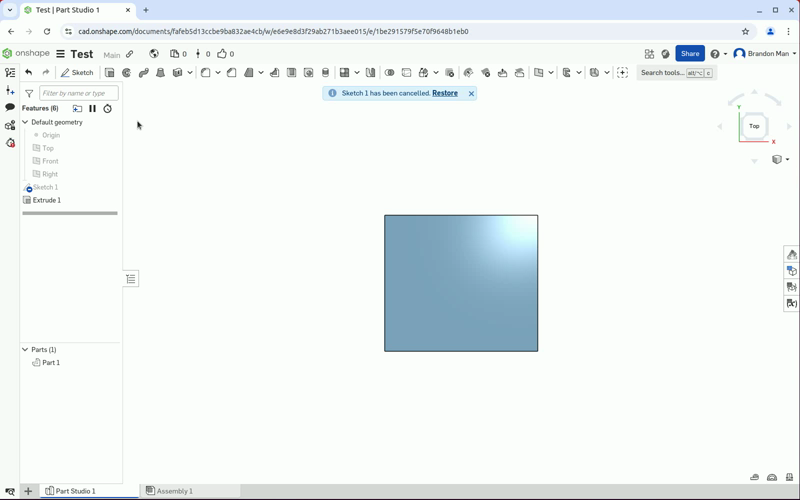
key(shift+h)
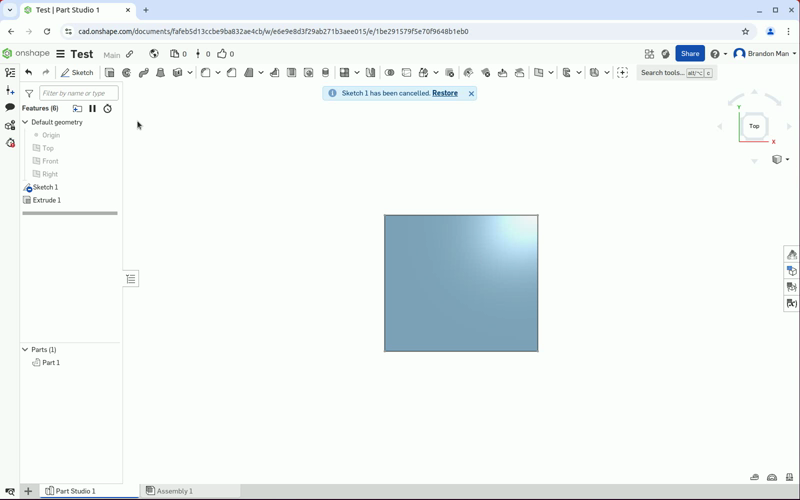
key(shift+h)
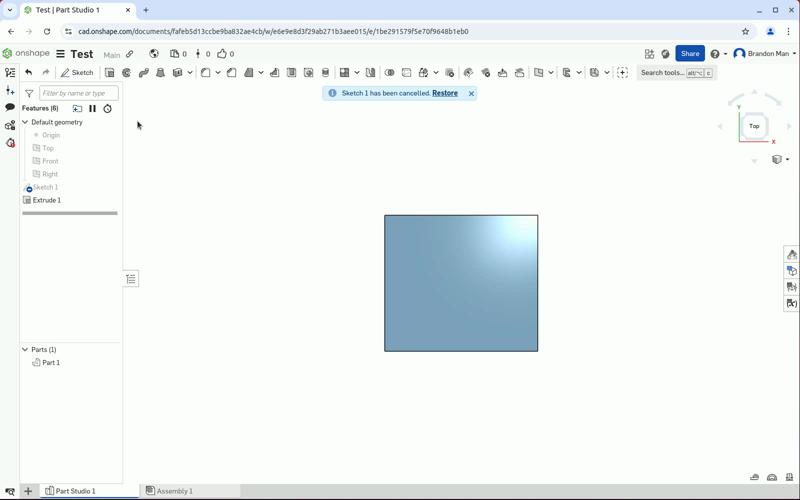
mouse_move(73, 189)
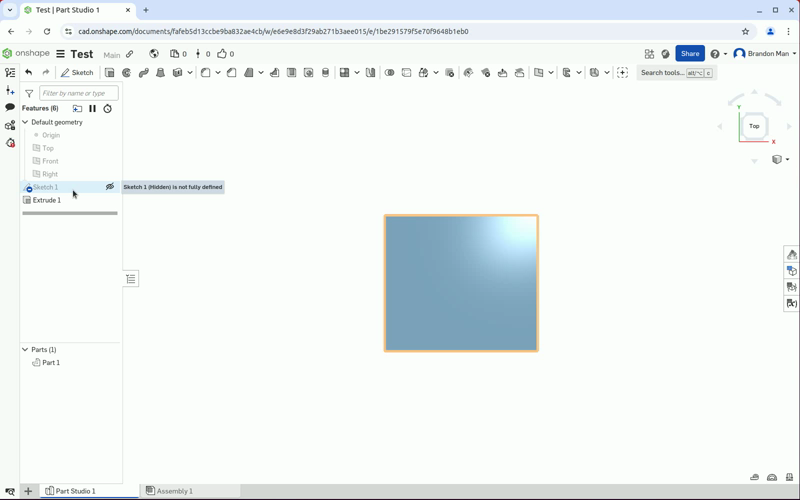
click(73, 189)
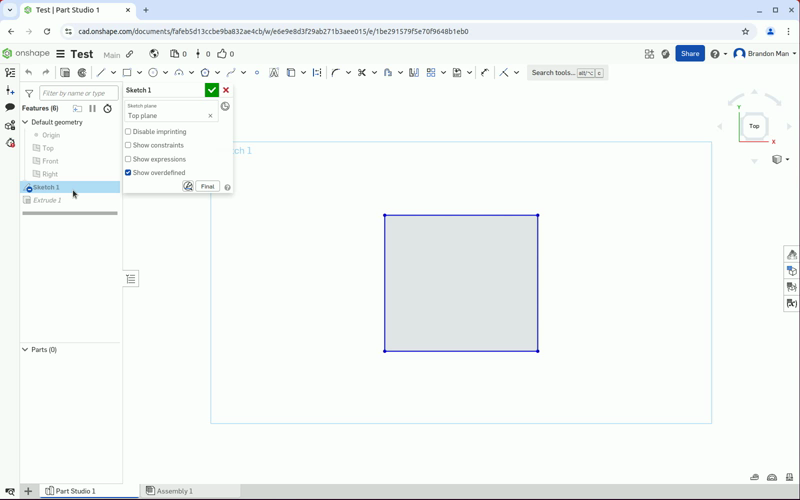
mouse_move(229, 92)
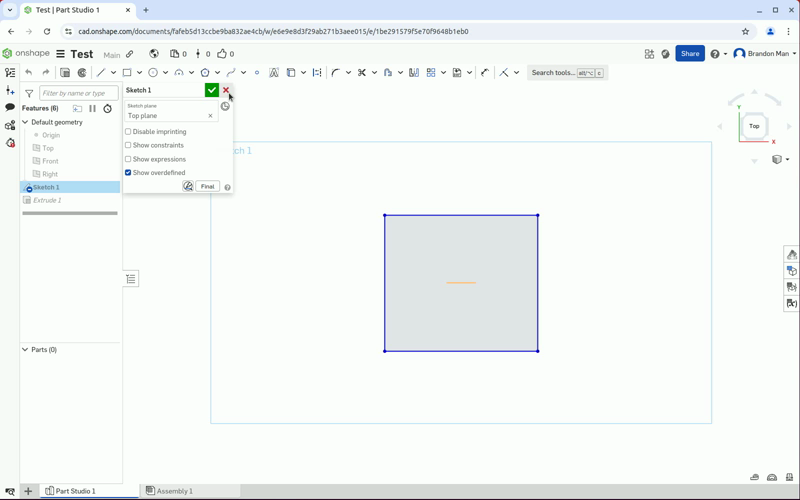
click(229, 92)
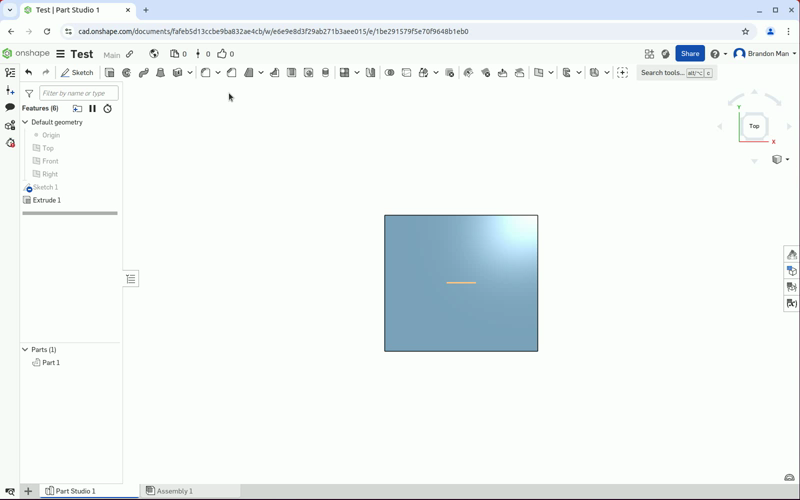
mouse_move(73, 352)
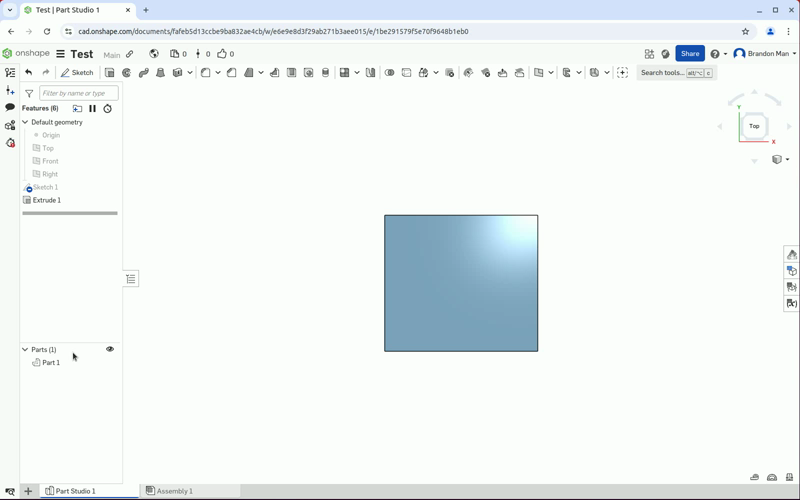
key(y)
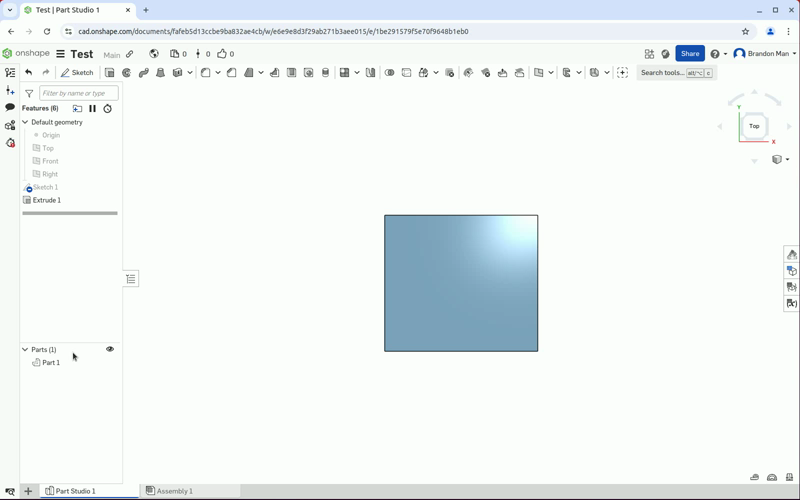
key(shift+p)
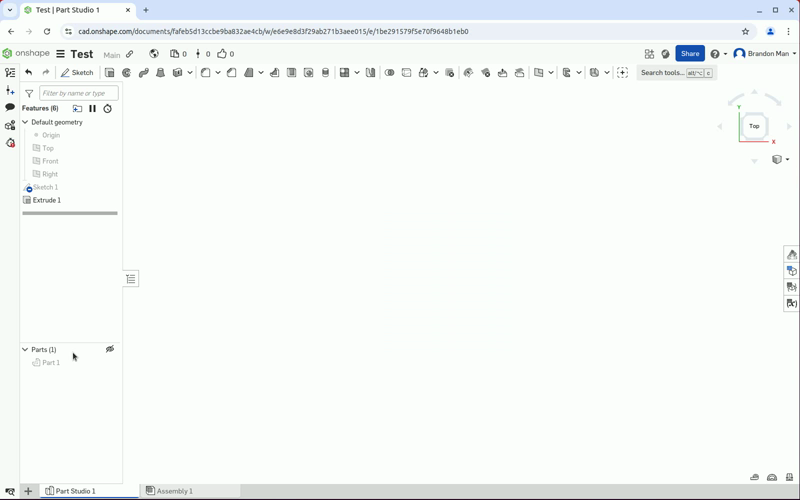
key(space)
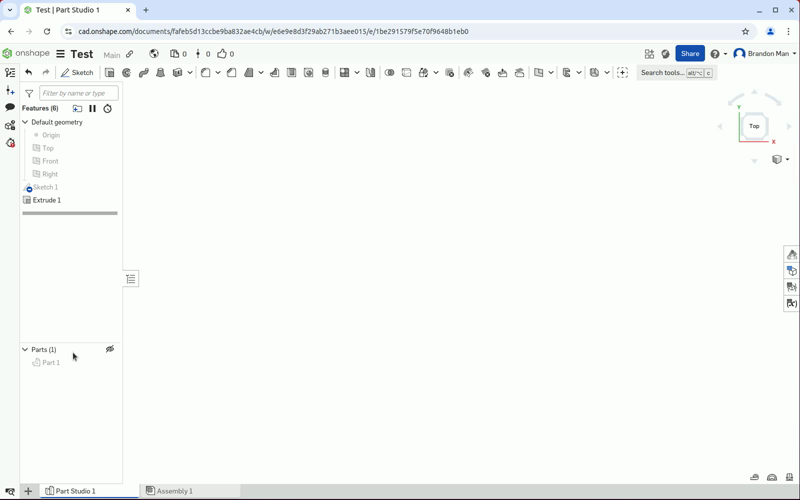
key_down(shift)
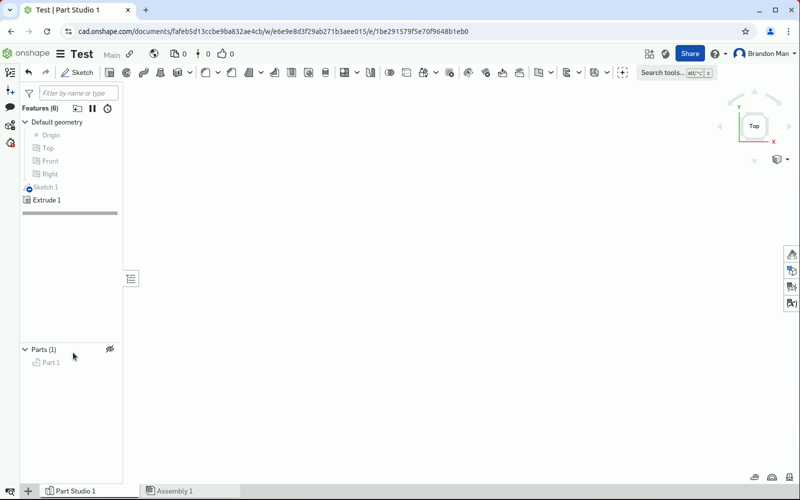
key(up)
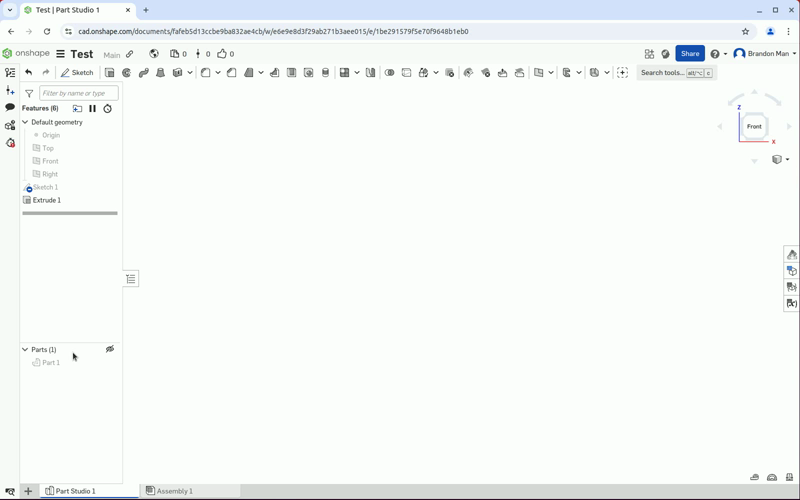
key_up(shift)
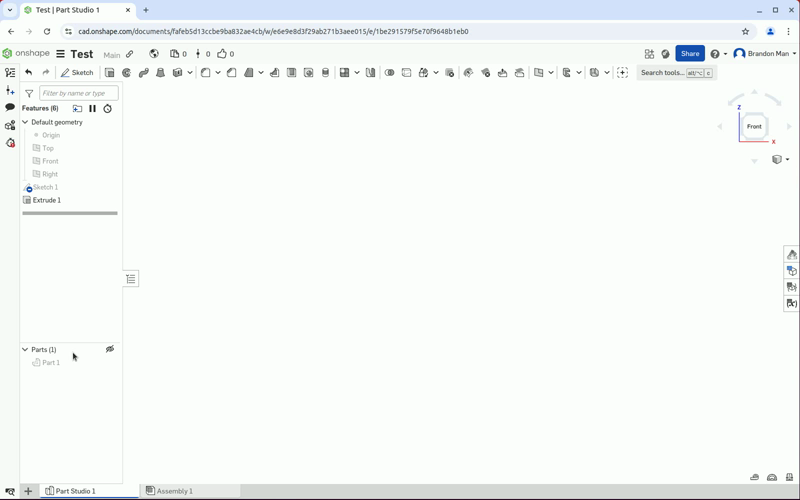
mouse_move(73, 352)
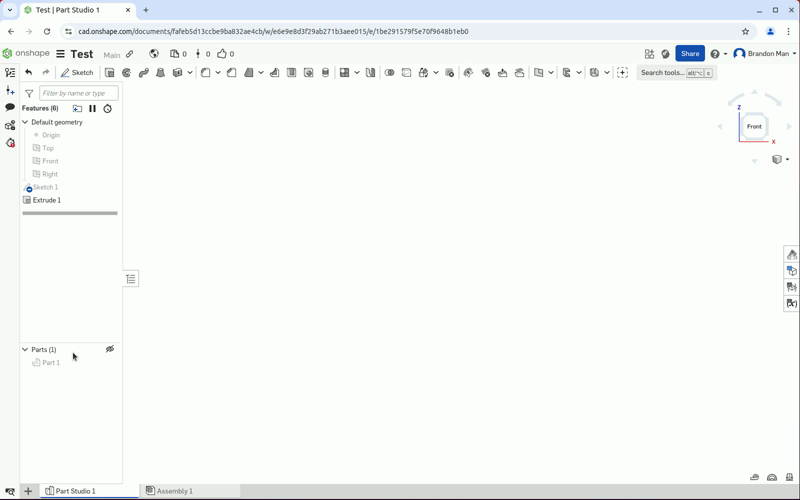
key(shift+y)
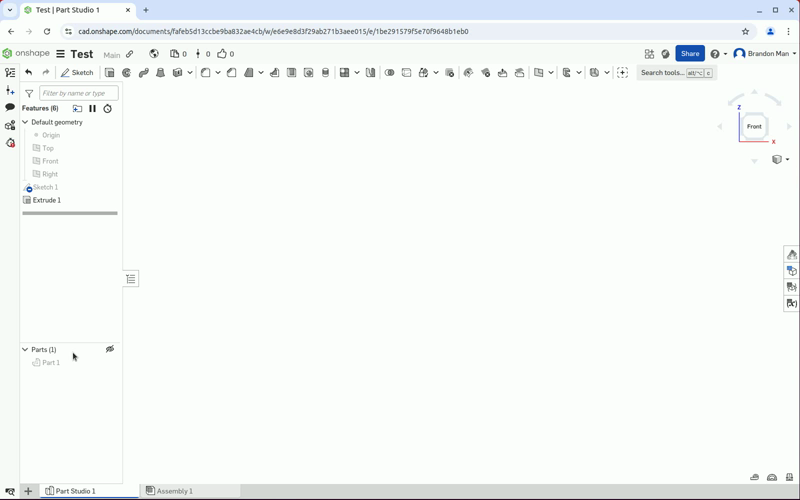
key(shift+s)
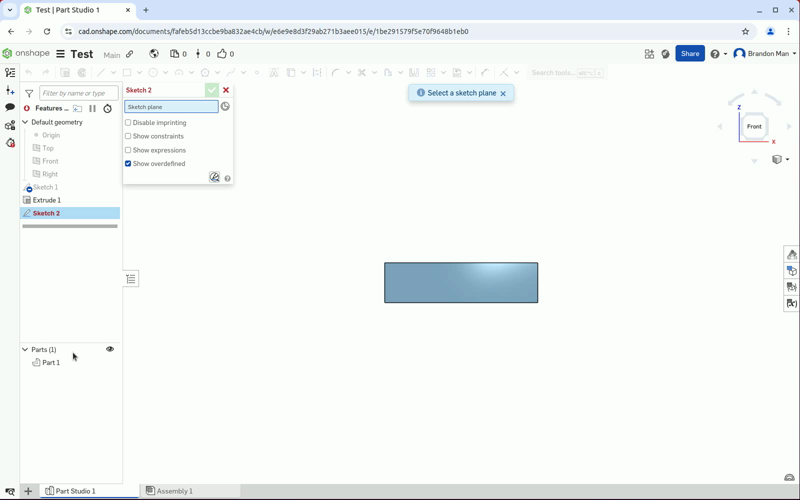
mouse_move(73, 163)
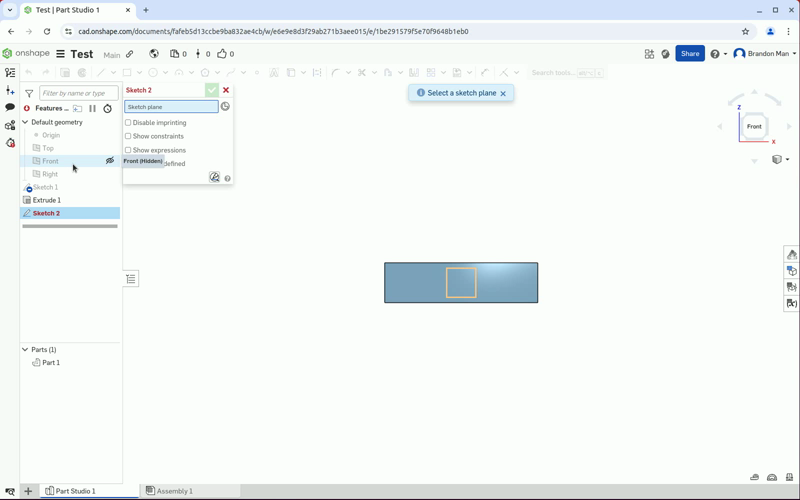
click(73, 163)
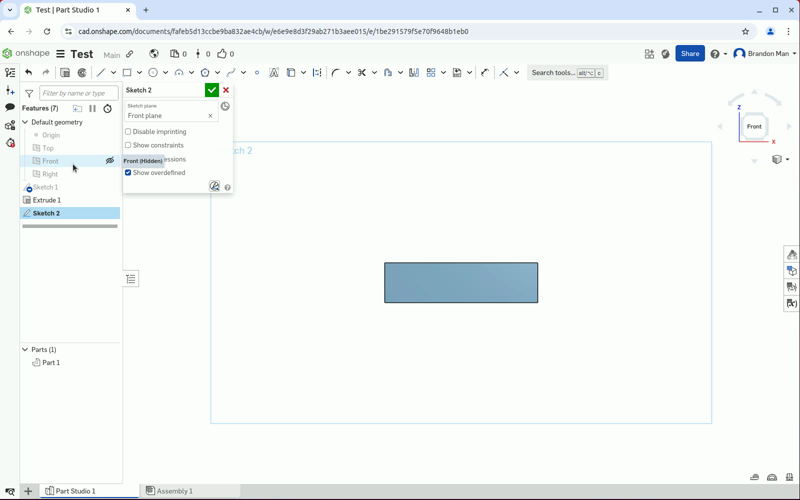
mouse_move(73, 352)
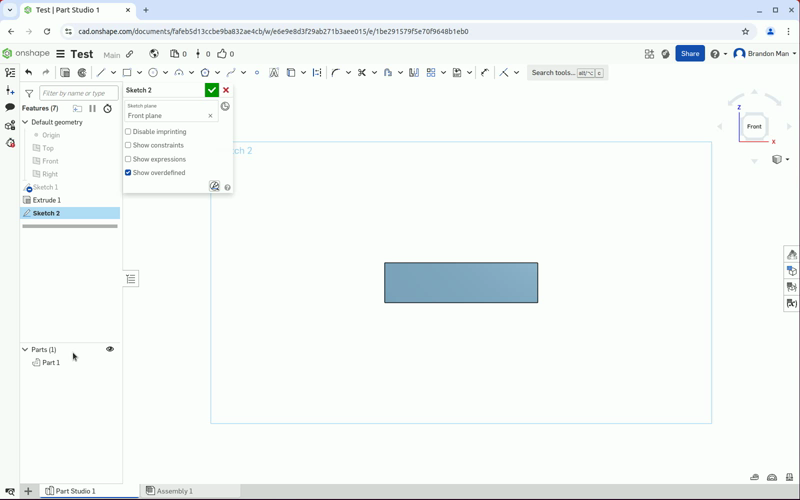
key(y)
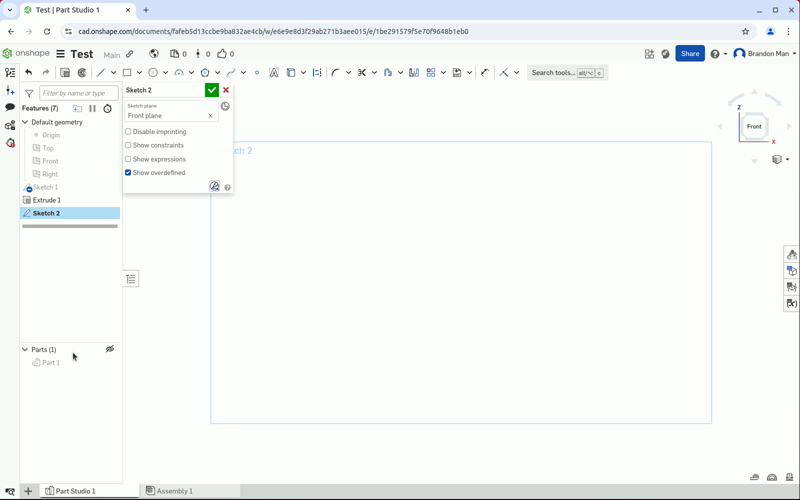
key(l)
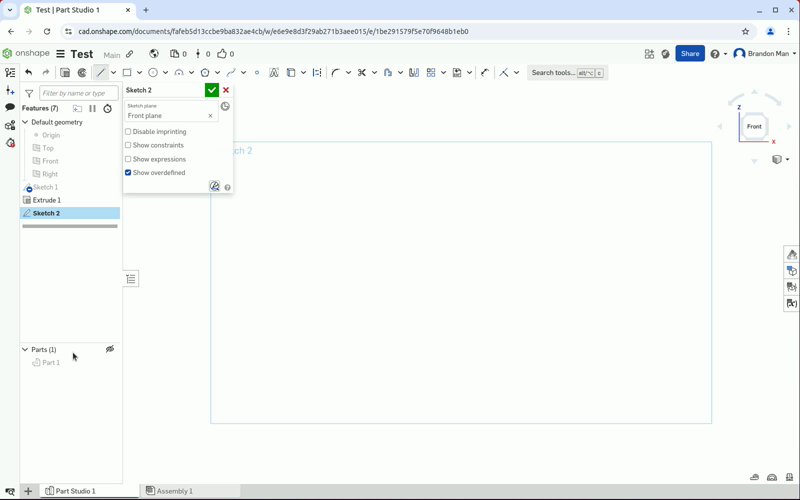
key_down(shift)
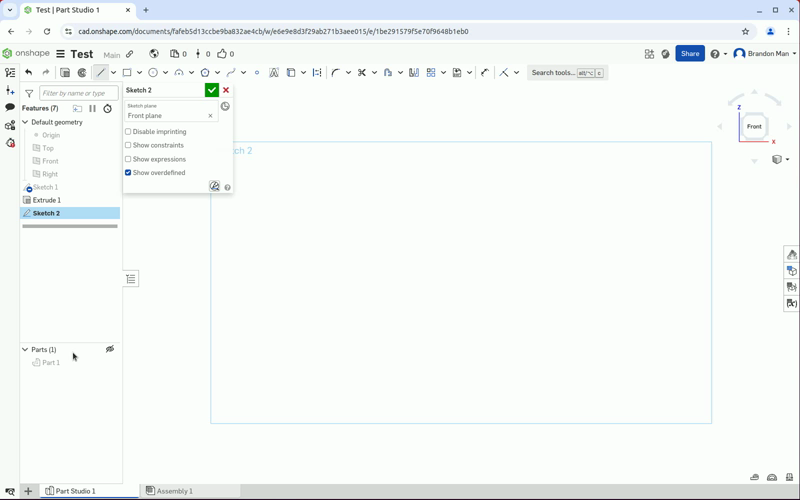
mouse_move(348, 306)
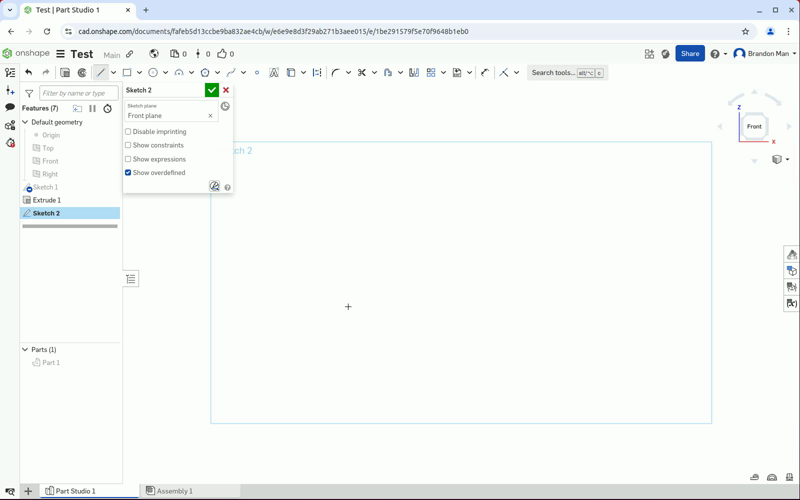
click(348, 306)
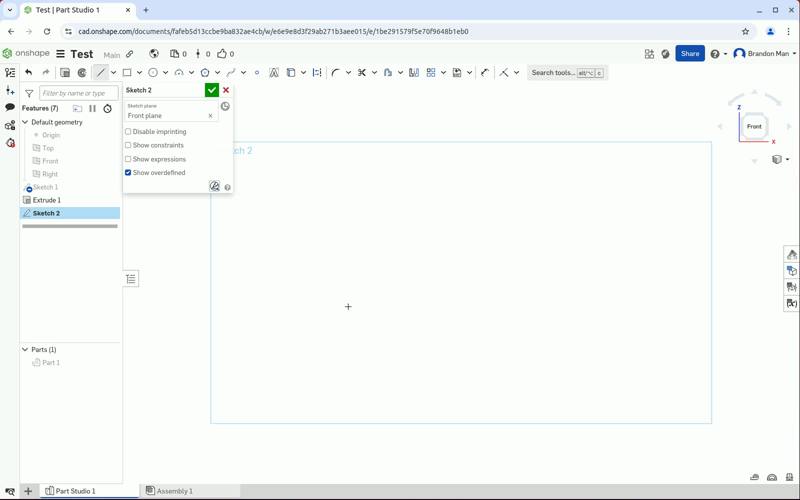
key_up(shift)
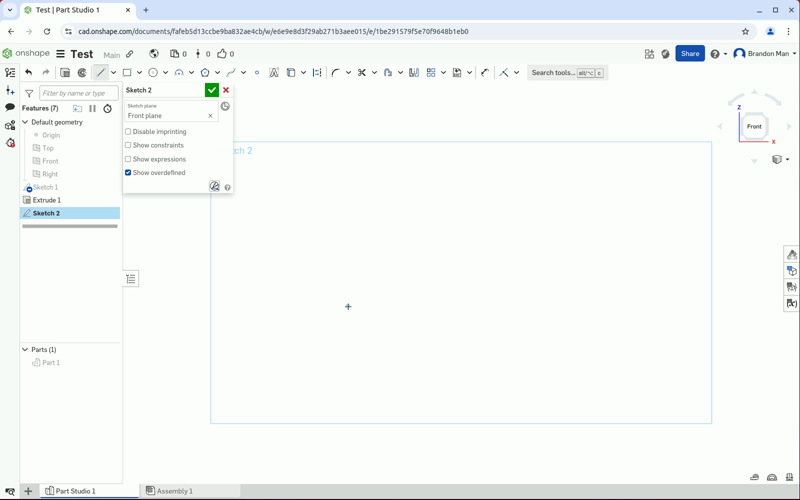
key_down(shift)
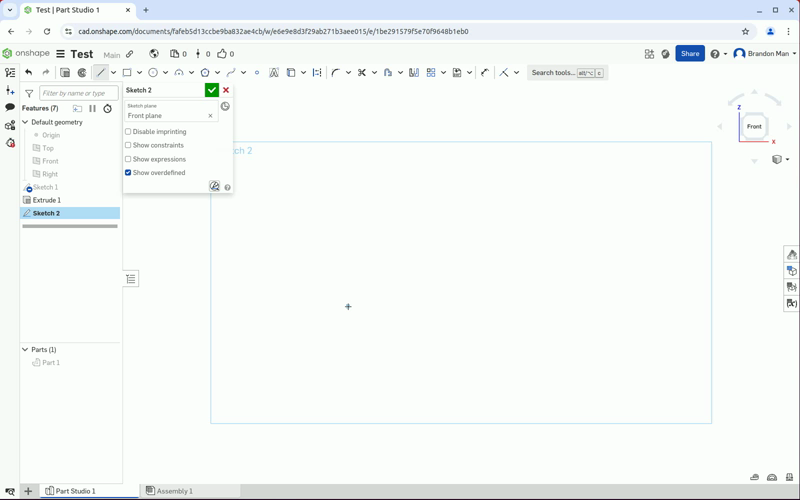
mouse_move(378, 306)
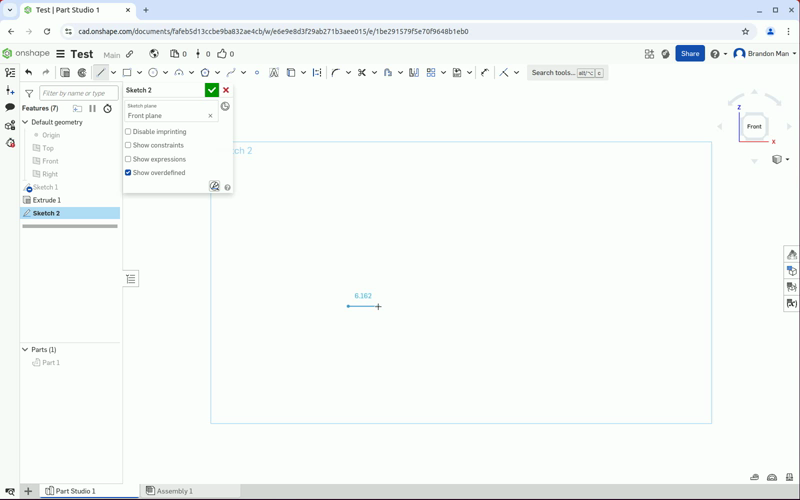
mouse_move(364, 306)
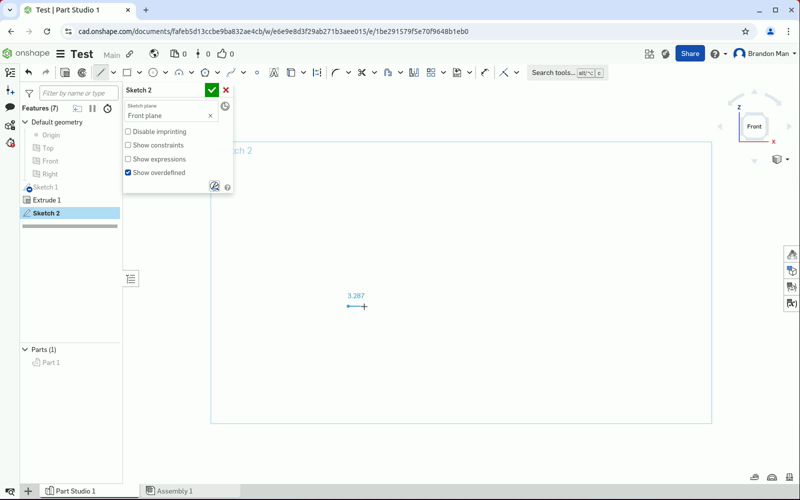
click(364, 306)
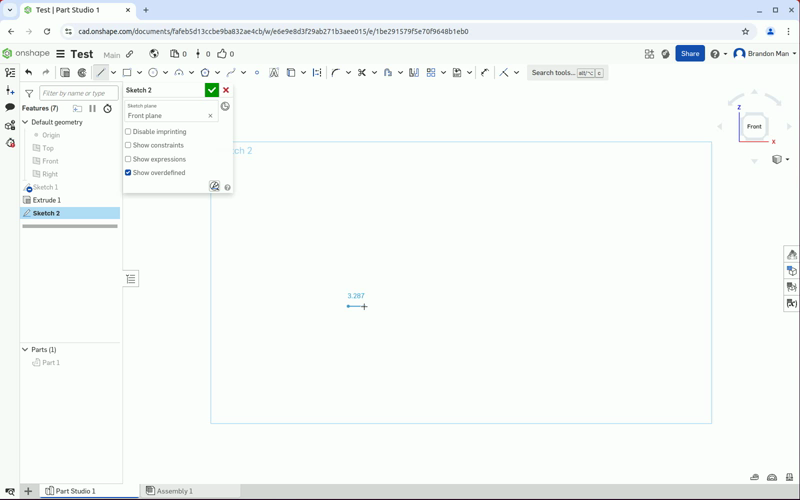
key_up(shift)
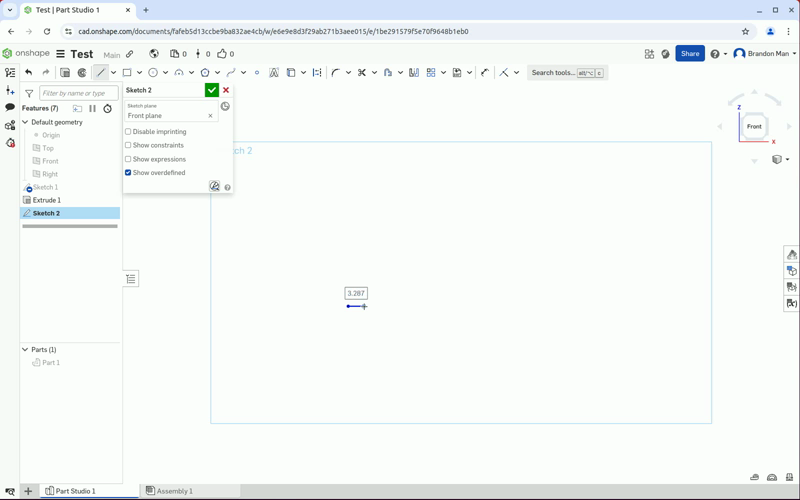
key_down(shift)
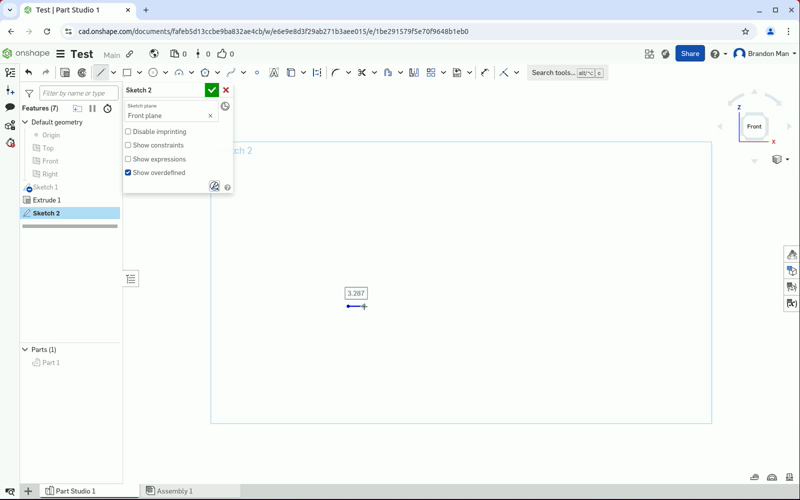
mouse_move(394, 306)
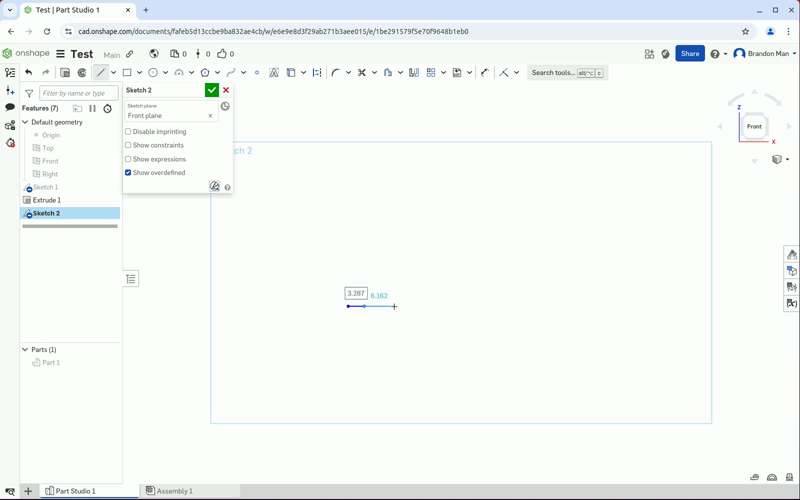
mouse_move(368, 281)
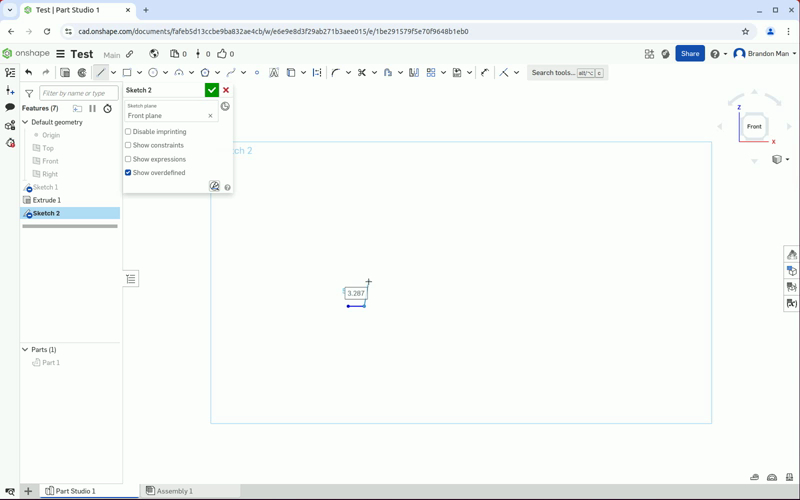
click(368, 281)
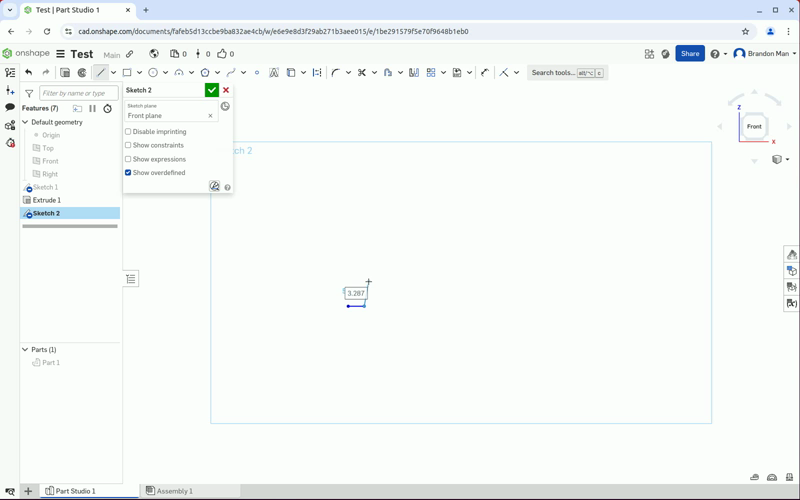
key_up(shift)
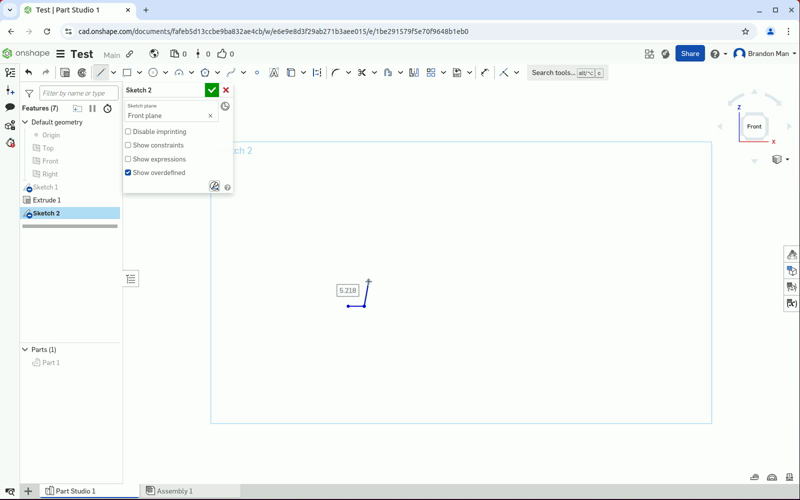
key_down(shift)
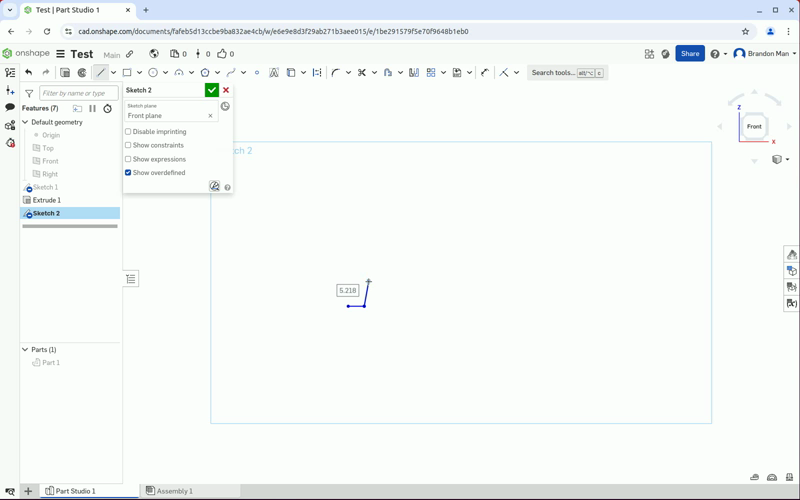
mouse_move(398, 281)
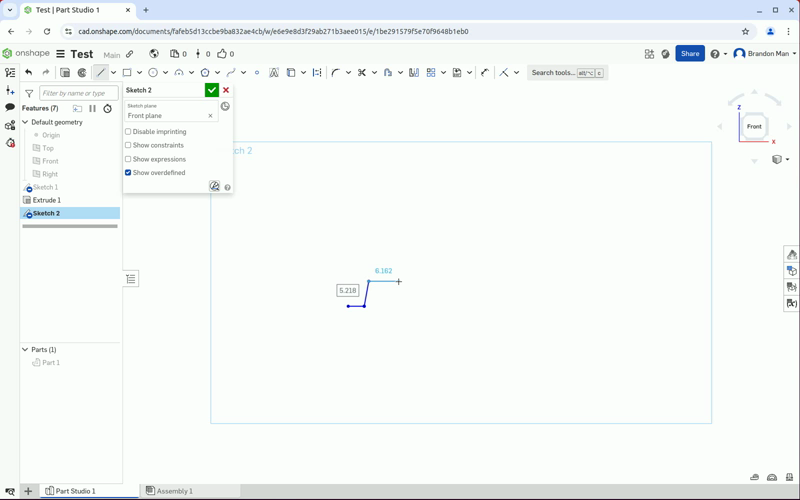
mouse_move(384, 281)
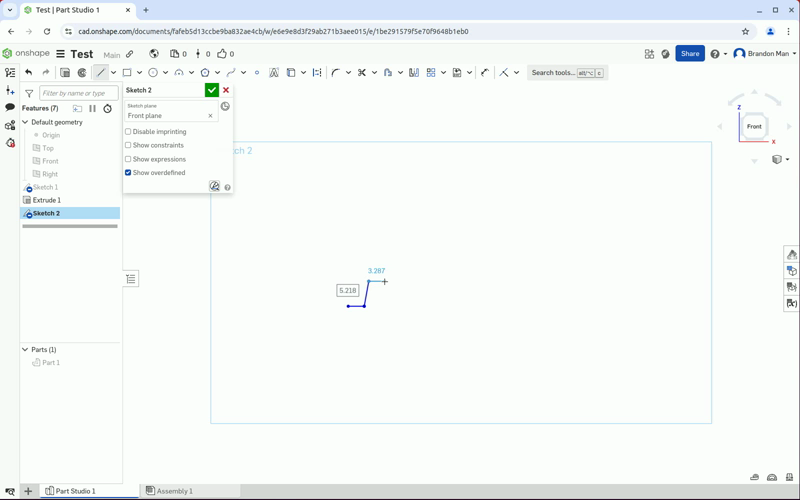
click(384, 281)
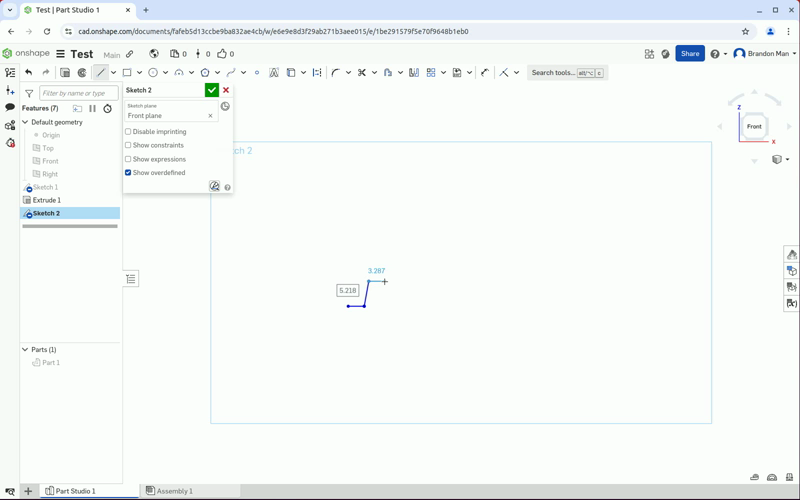
key_up(shift)
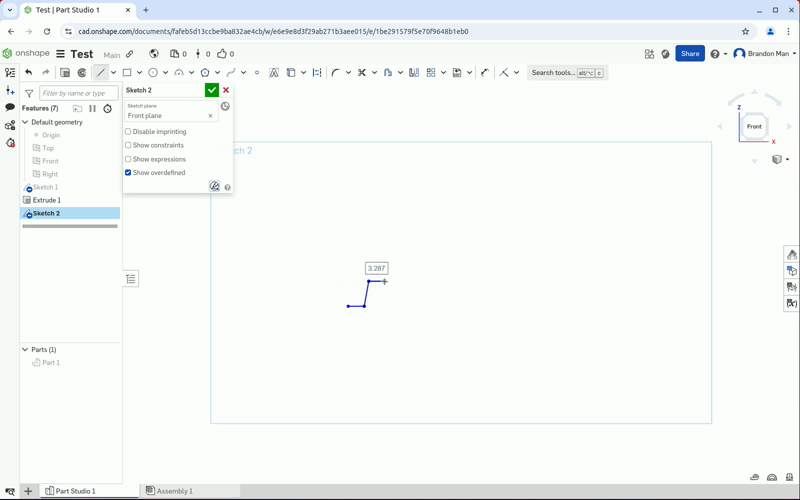
key_down(shift)
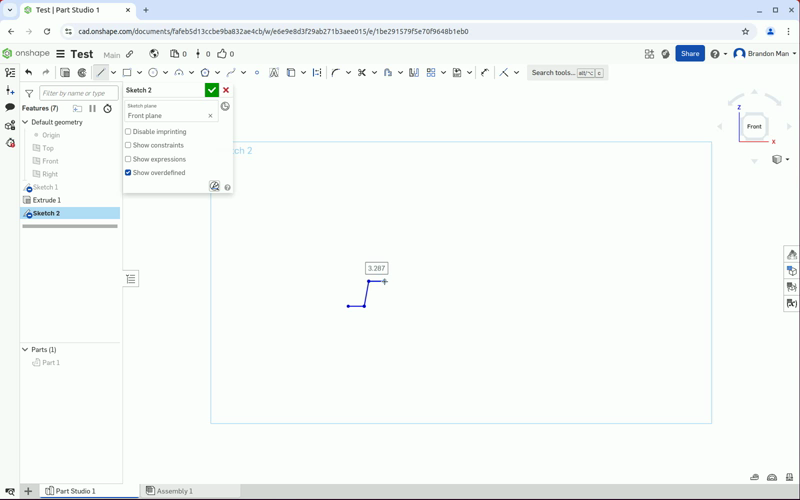
mouse_move(414, 281)
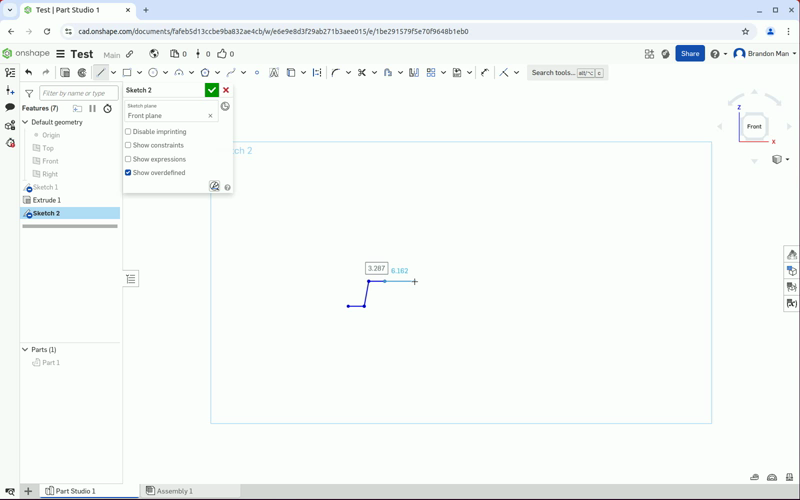
mouse_move(385, 277)
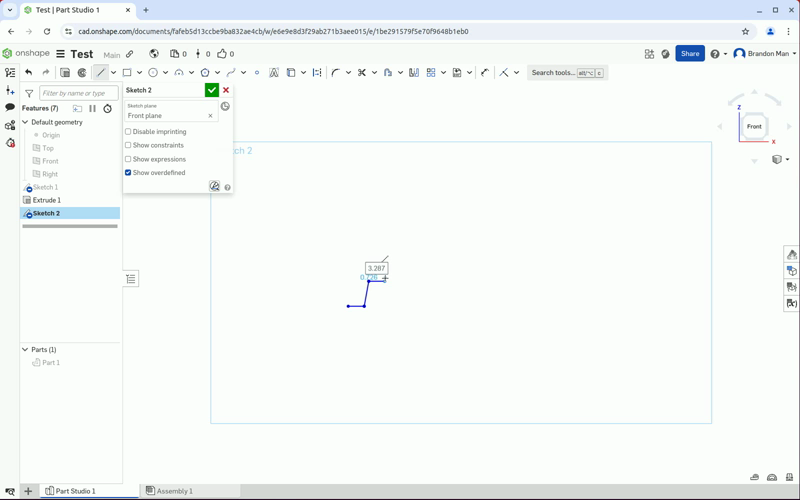
scroll(6)
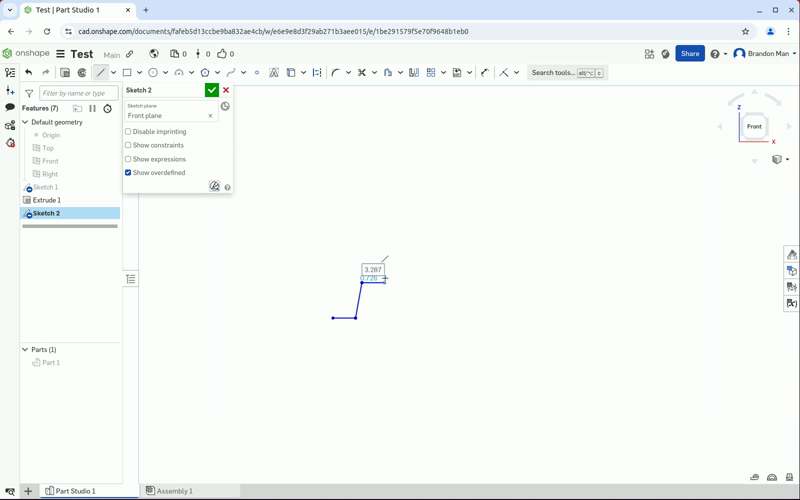
scroll(6)
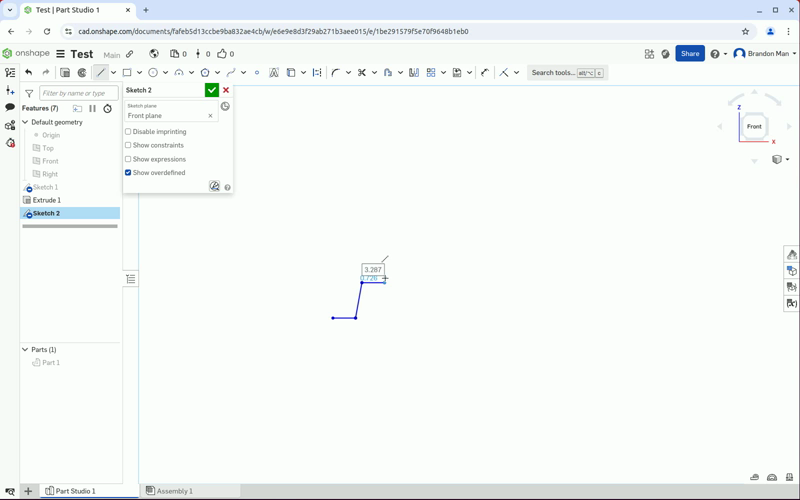
scroll(6)
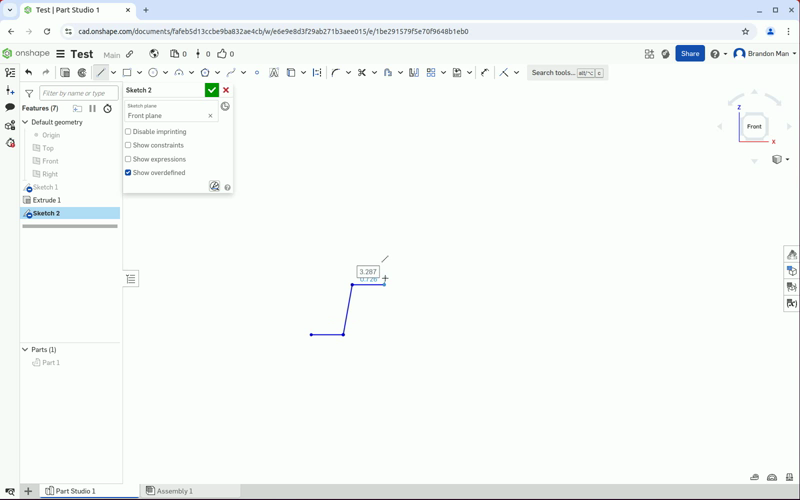
scroll(6)
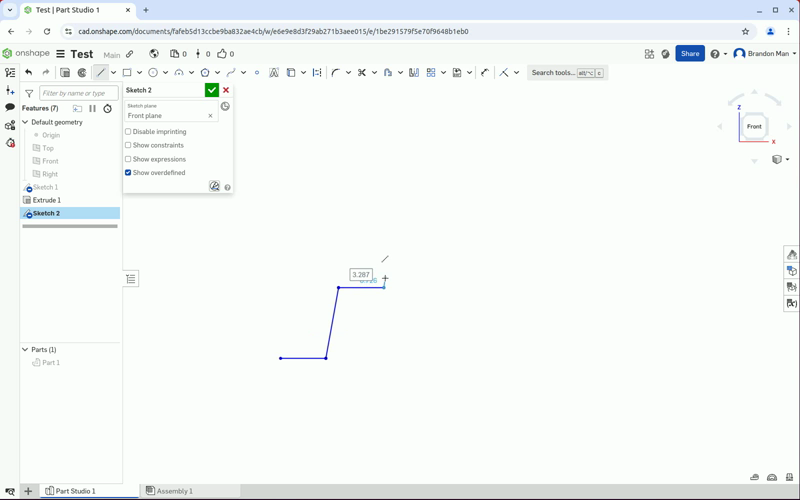
scroll(6)
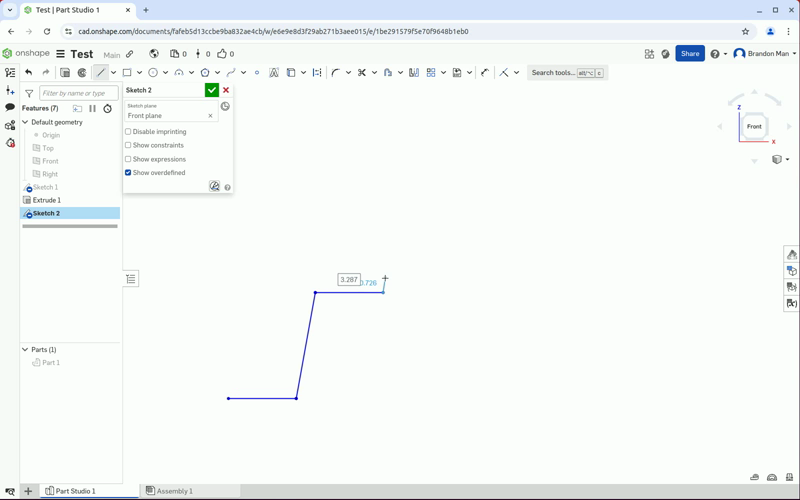
scroll(6)
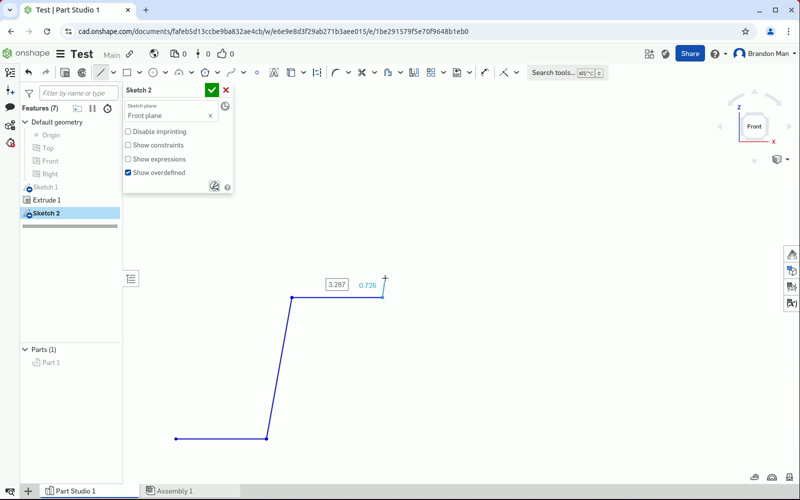
scroll(6)
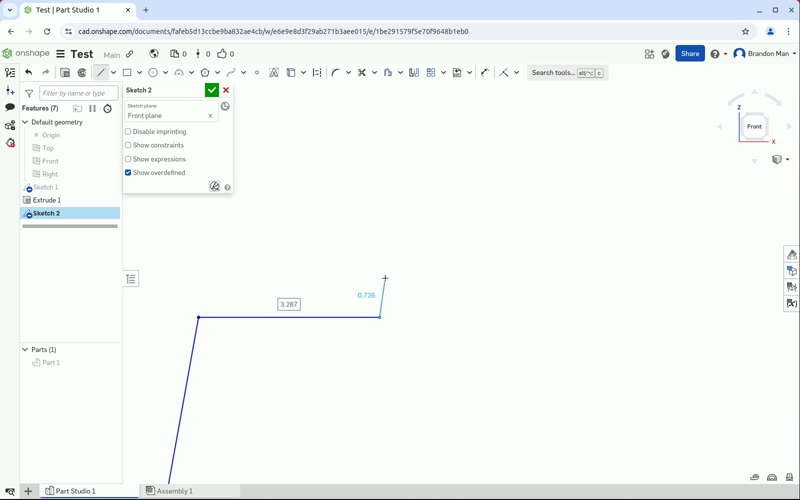
click(385, 277)
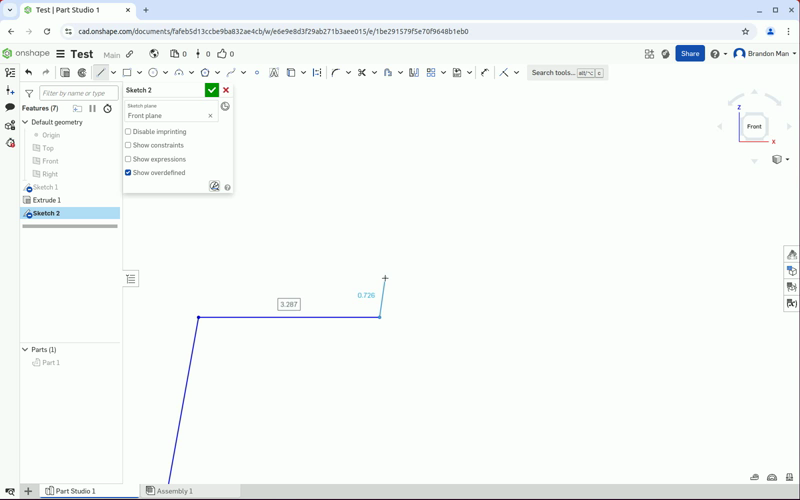
scroll(-6)
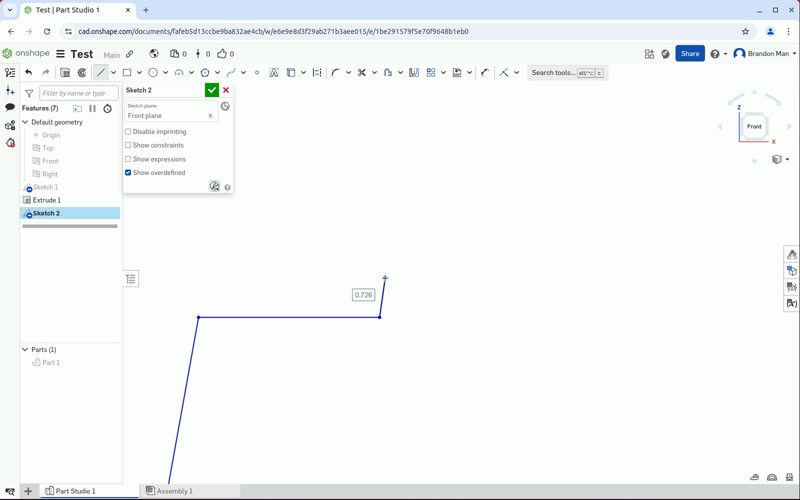
scroll(-6)
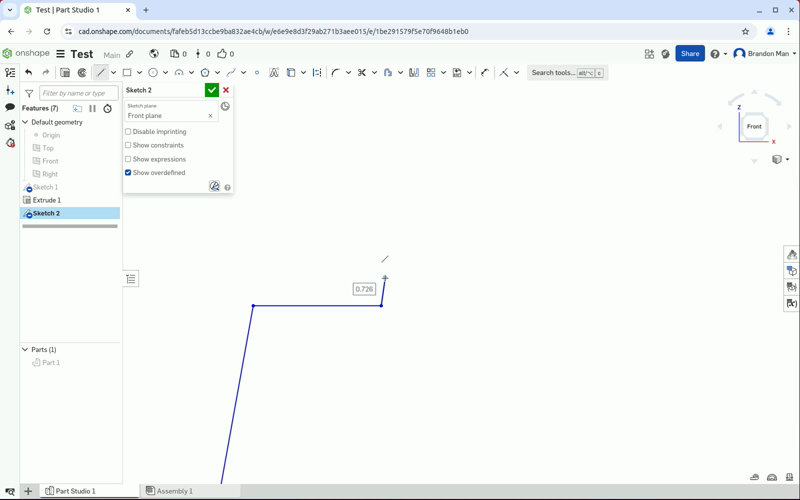
scroll(-6)
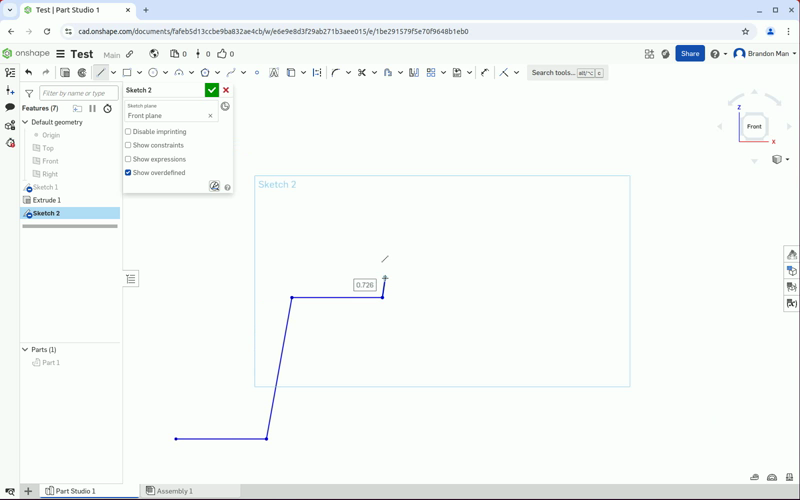
scroll(-6)
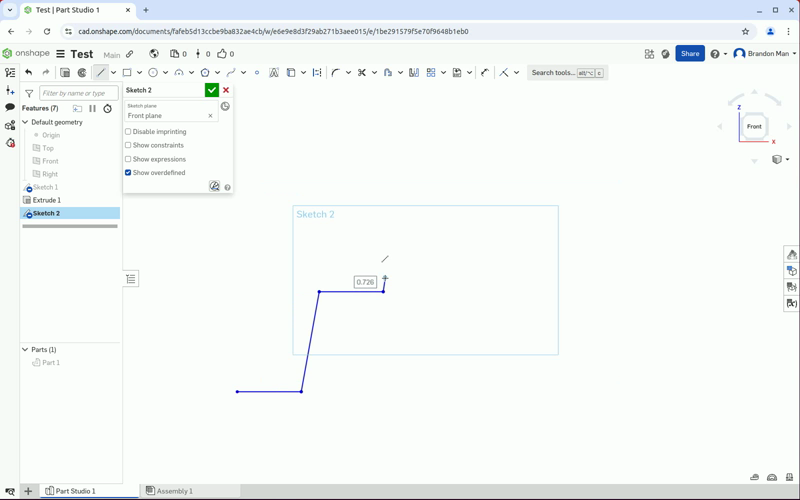
scroll(-6)
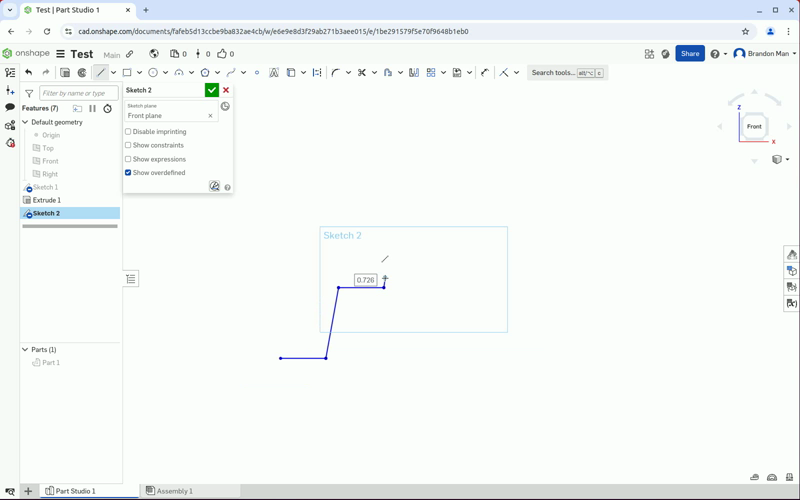
scroll(-6)
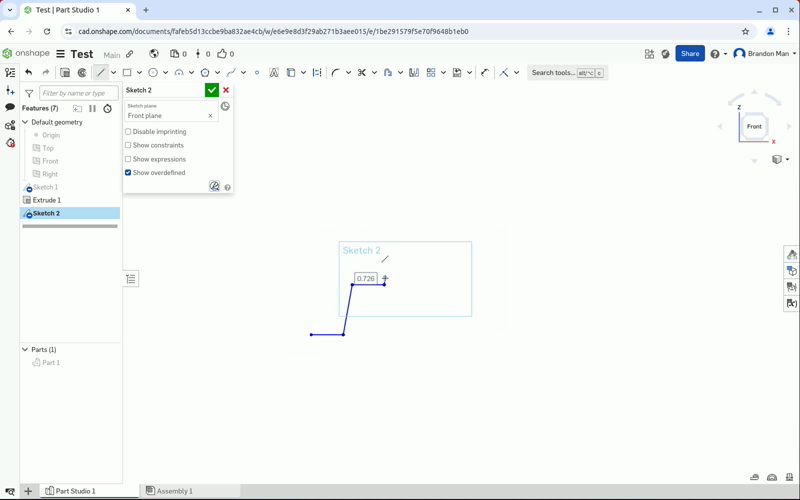
scroll(-6)
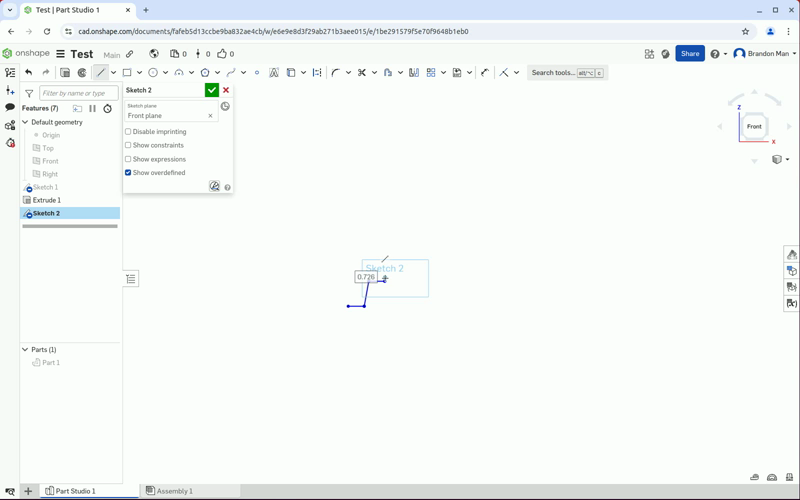
key_up(shift)
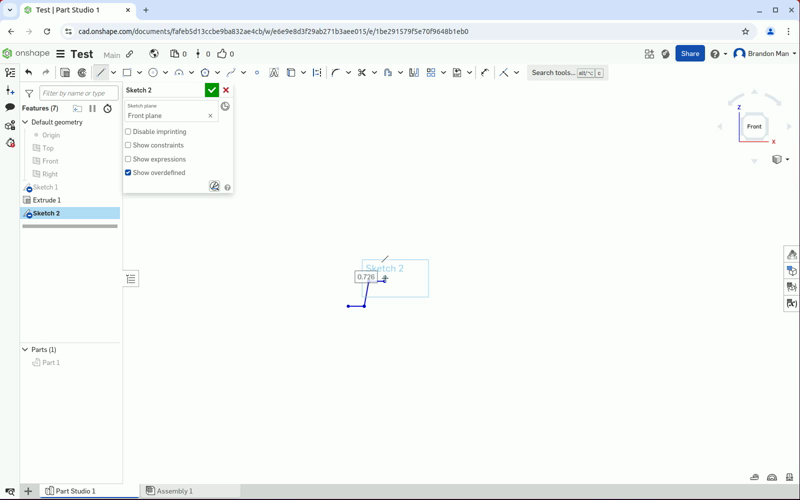
key_down(shift)
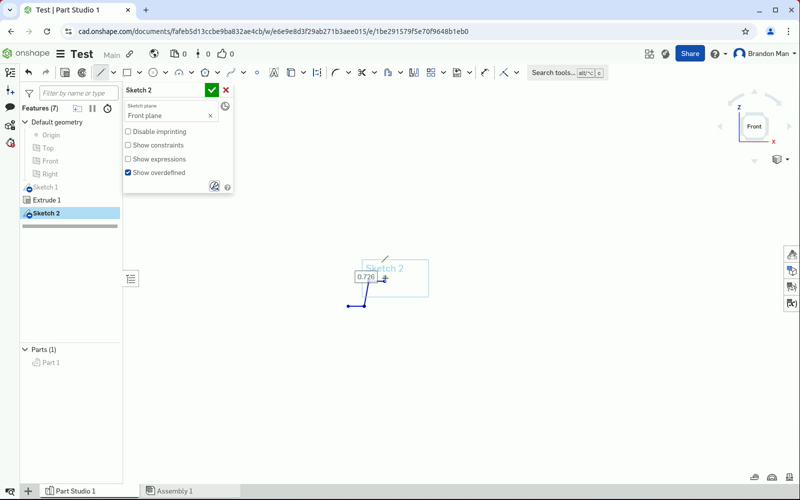
mouse_move(415, 277)
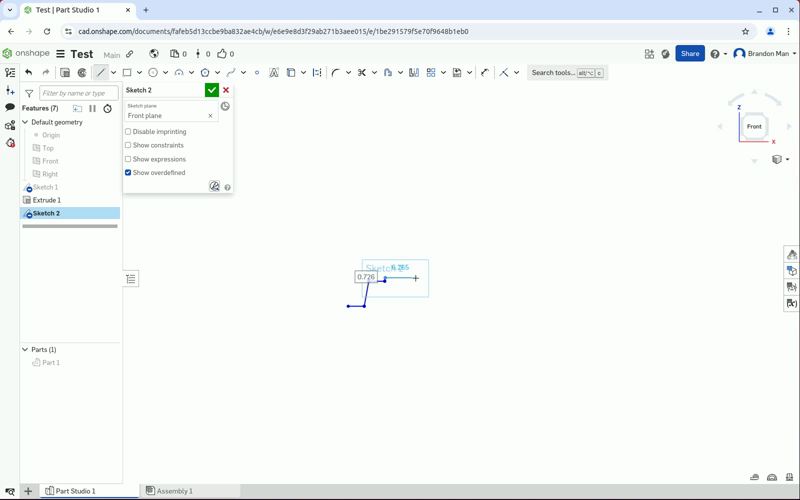
mouse_move(365, 277)
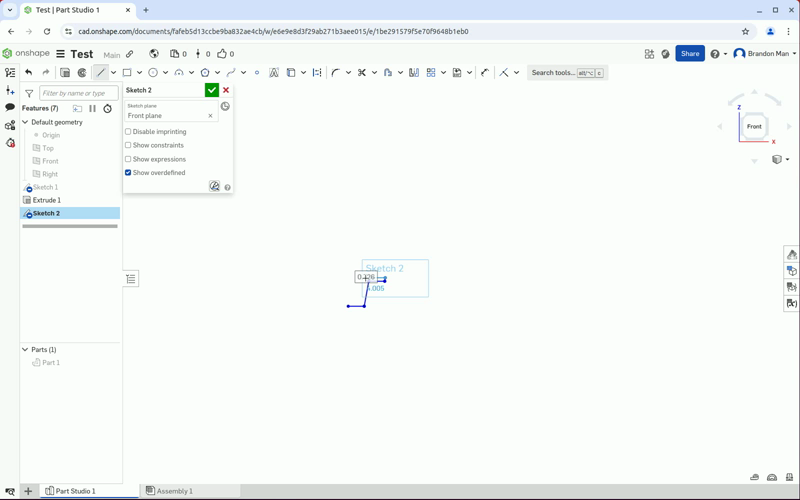
click(365, 277)
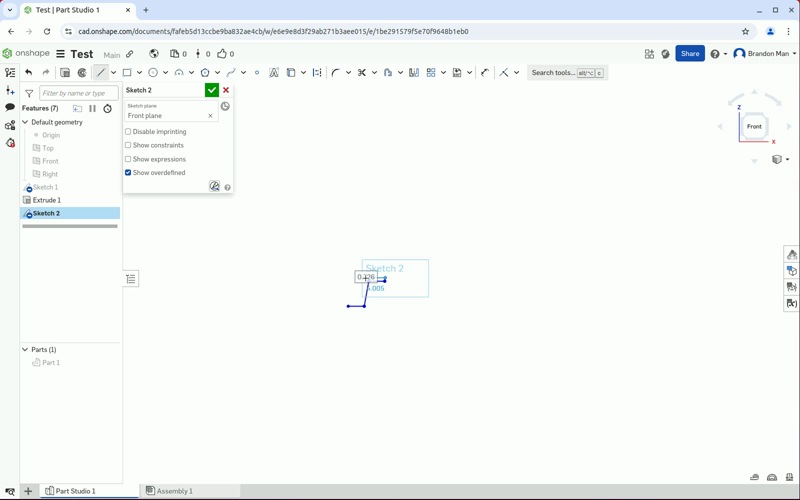
key_up(shift)
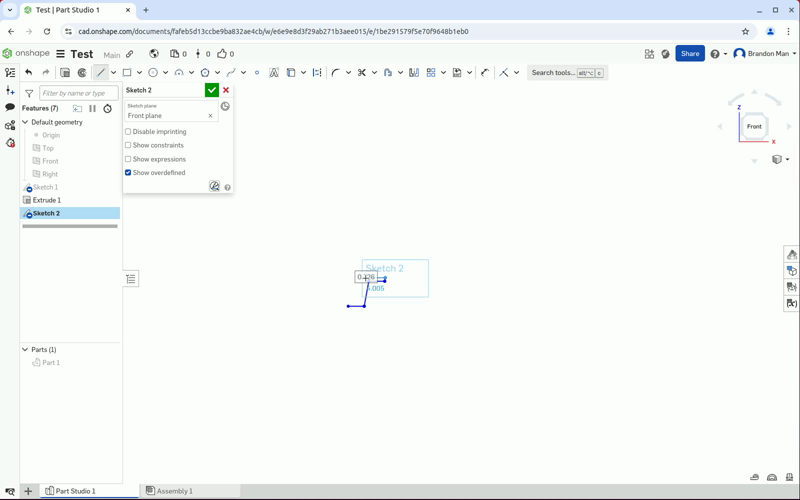
key_down(shift)
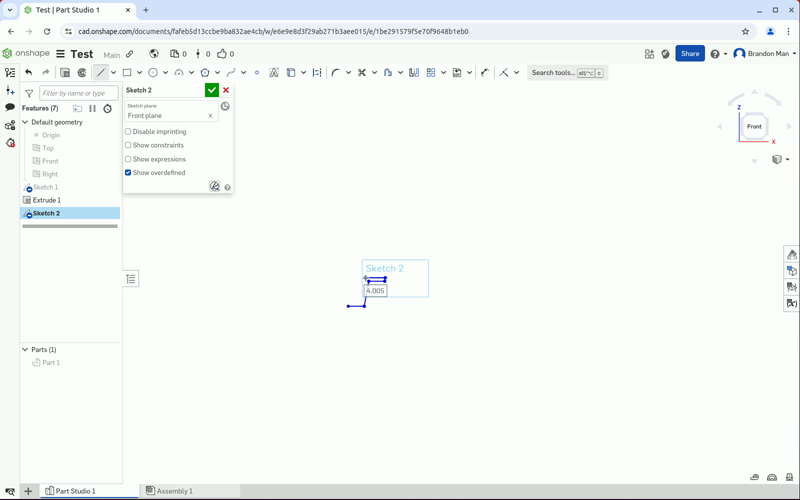
mouse_move(395, 277)
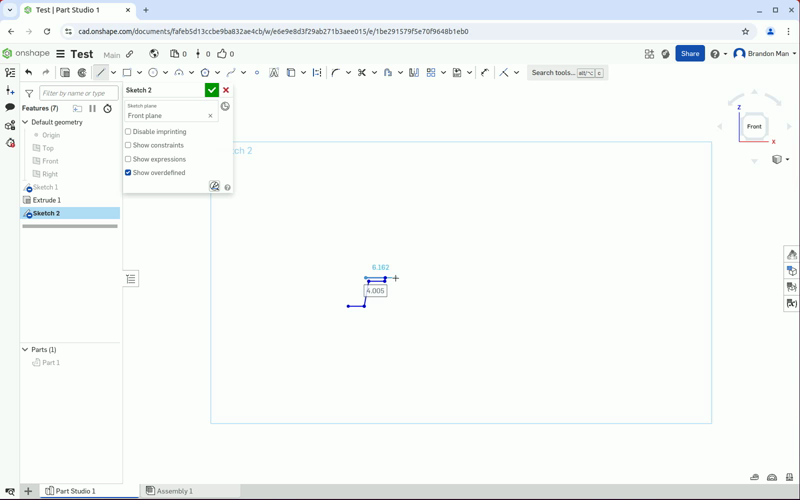
mouse_move(361, 302)
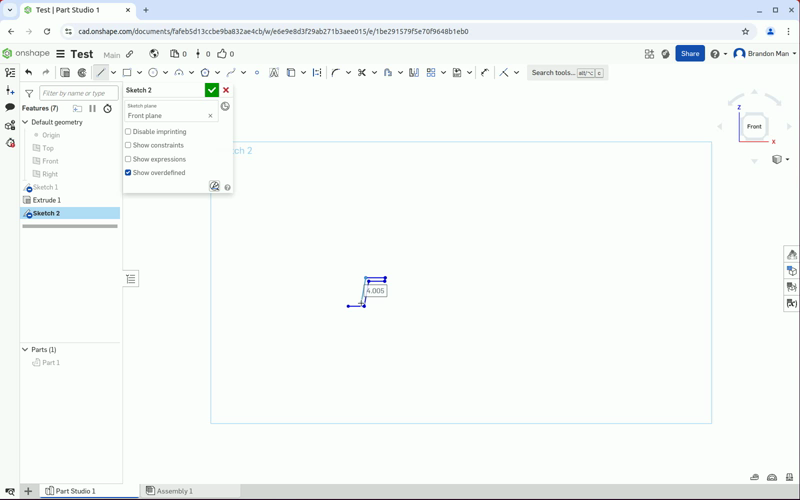
click(361, 302)
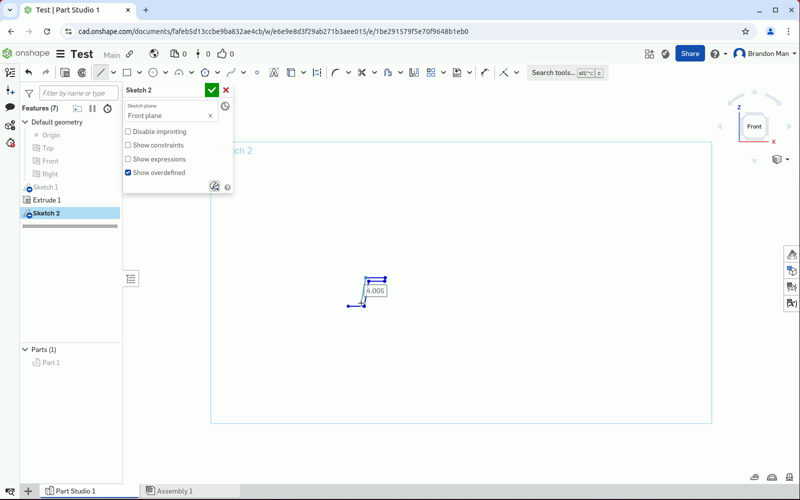
key_up(shift)
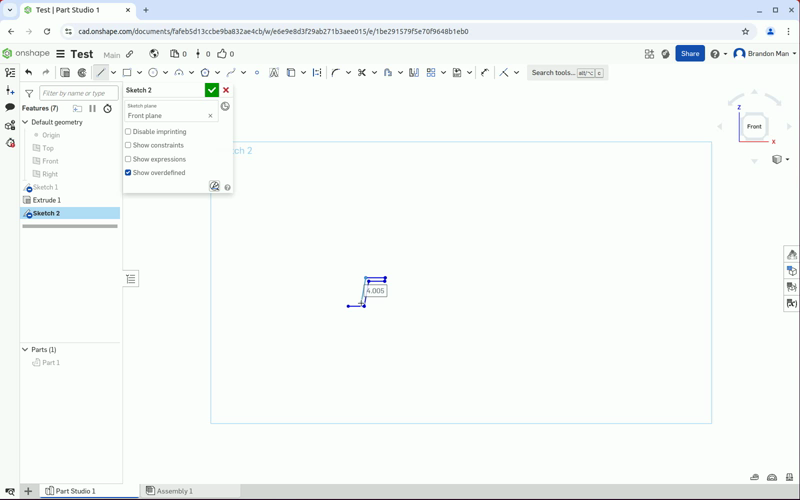
key_down(shift)
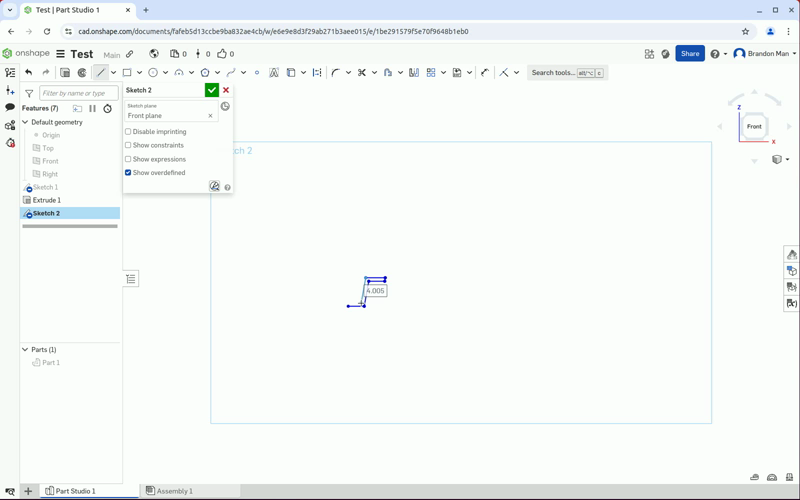
mouse_move(391, 302)
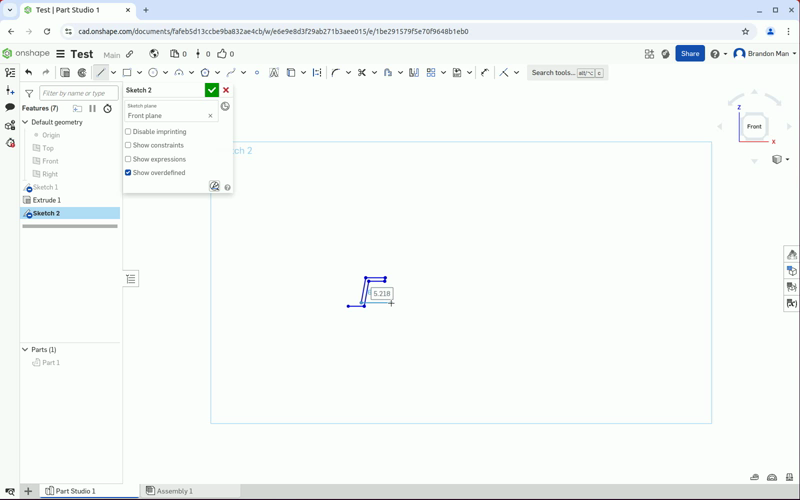
mouse_move(348, 302)
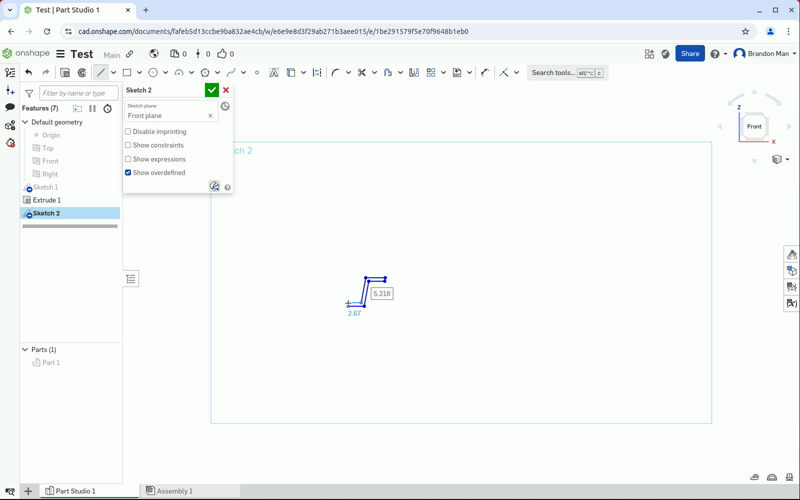
scroll(6)
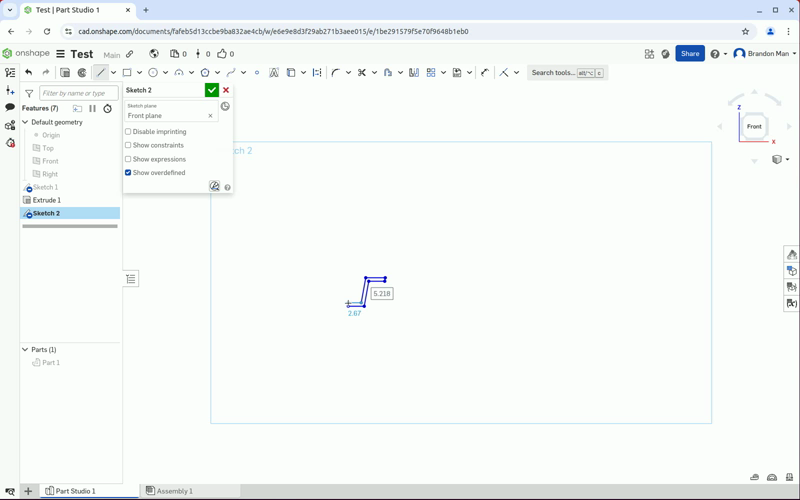
scroll(6)
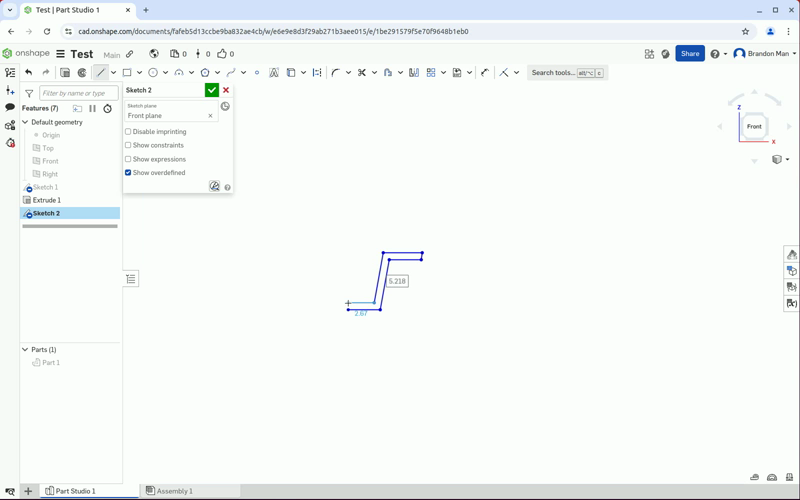
scroll(6)
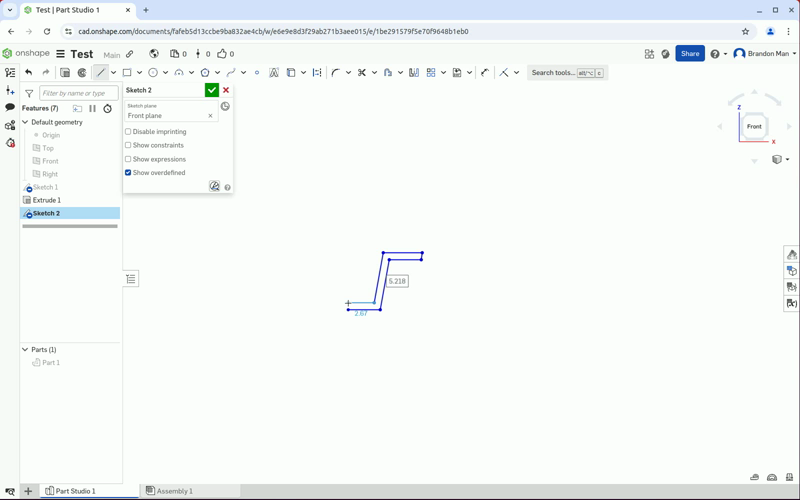
scroll(6)
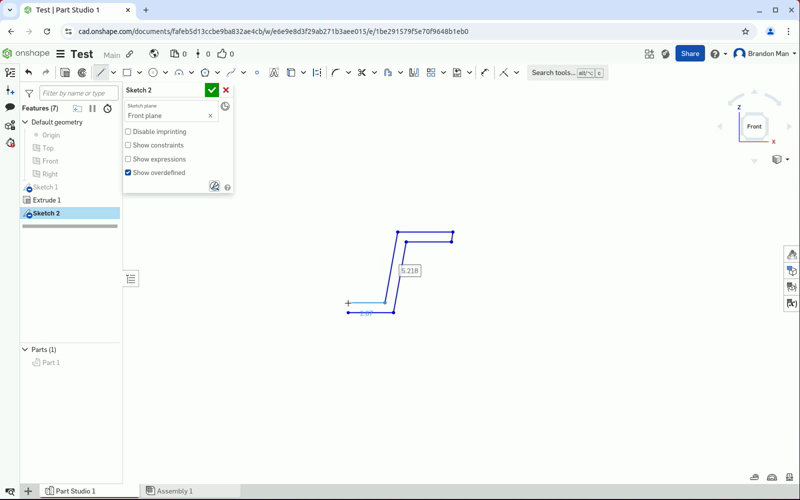
scroll(6)
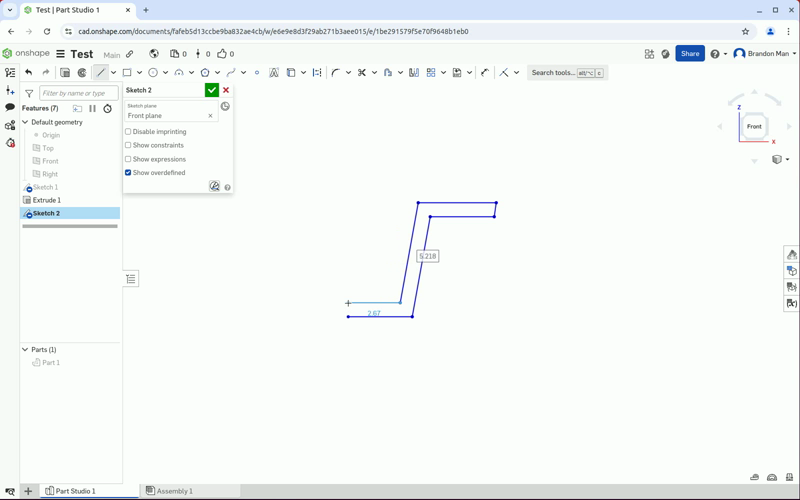
scroll(6)
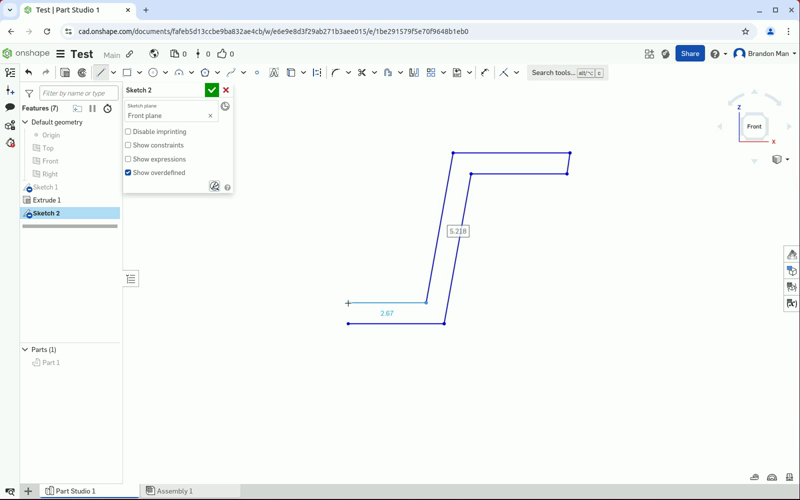
scroll(6)
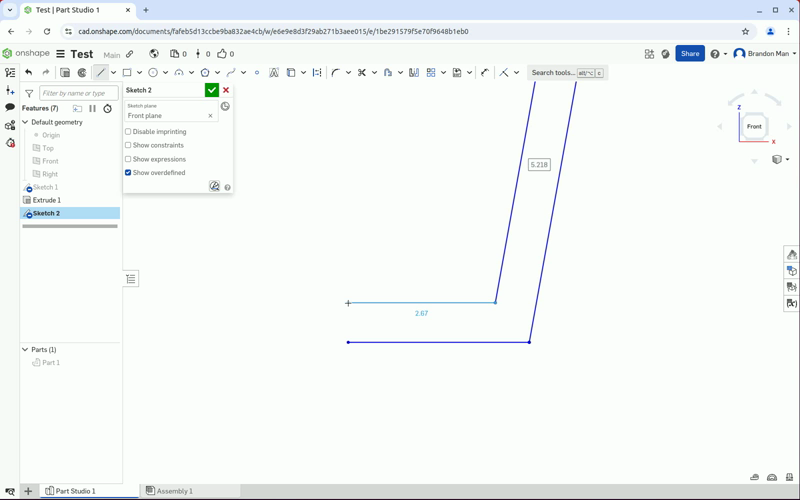
click(348, 302)
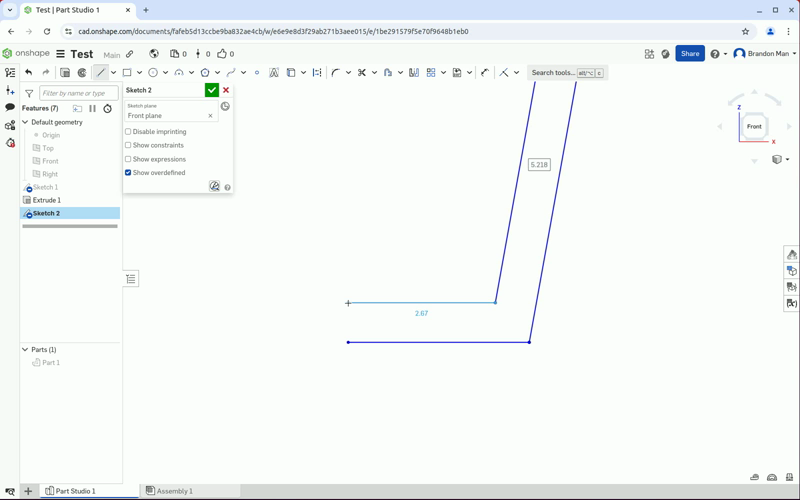
scroll(-6)
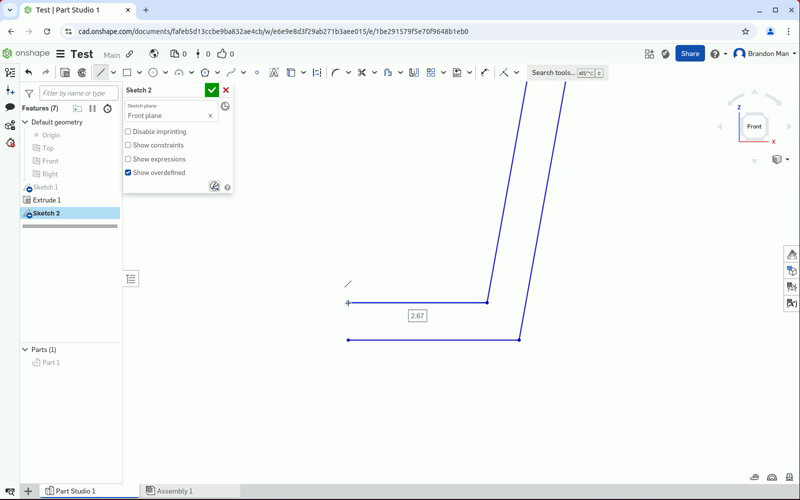
scroll(-6)
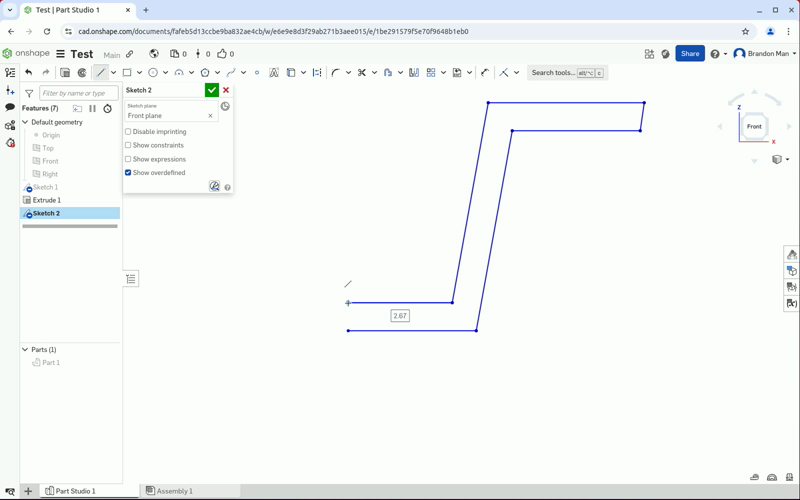
scroll(-6)
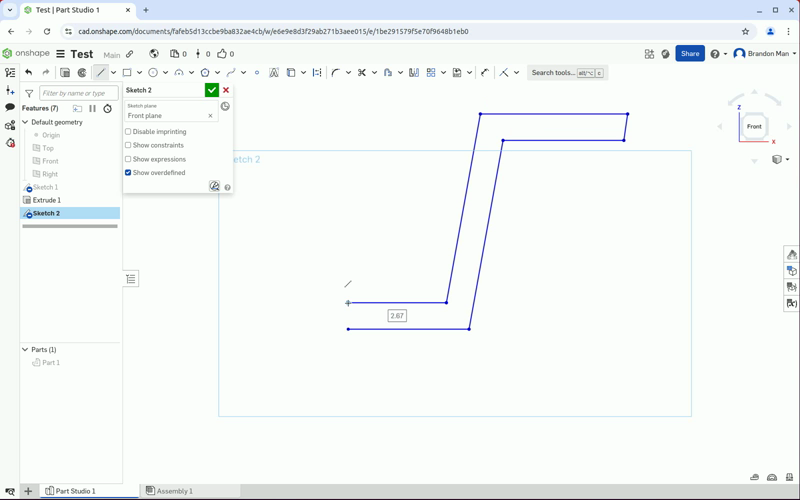
scroll(-6)
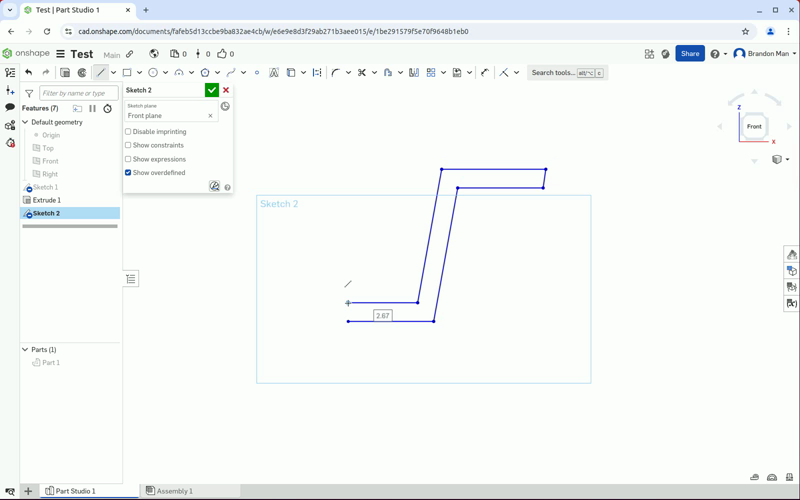
scroll(-6)
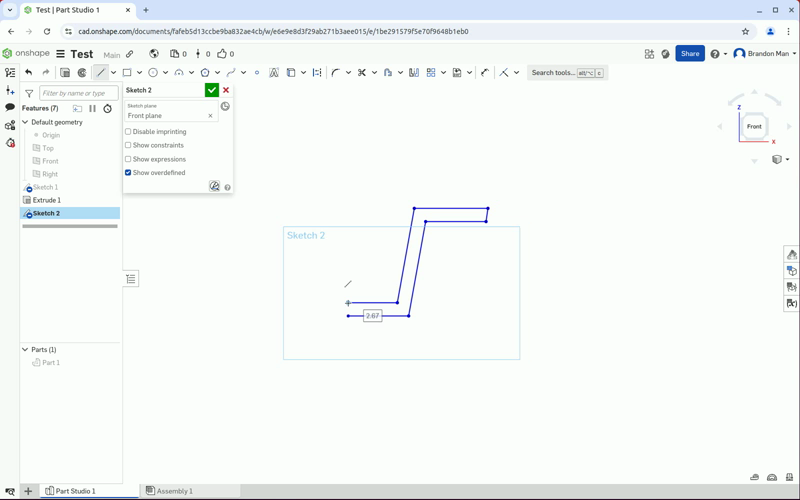
scroll(-6)
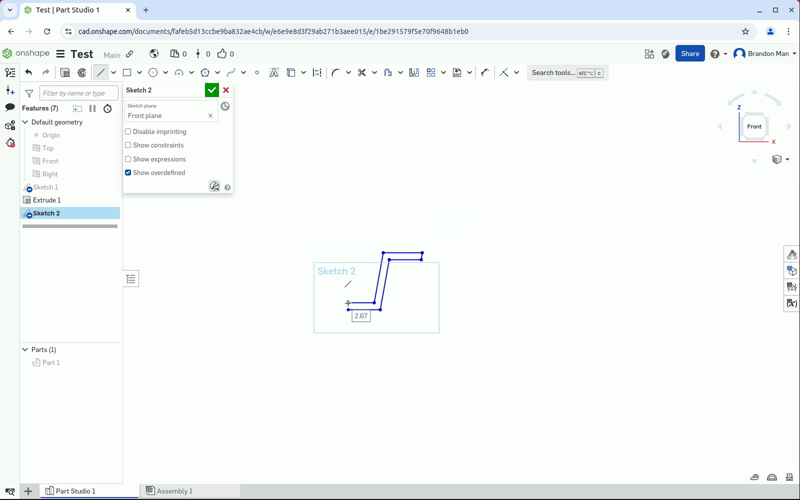
scroll(-6)
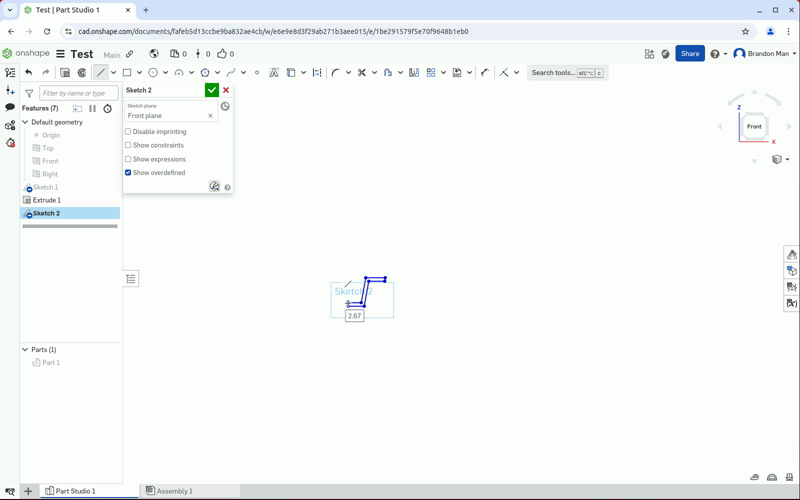
key_up(shift)
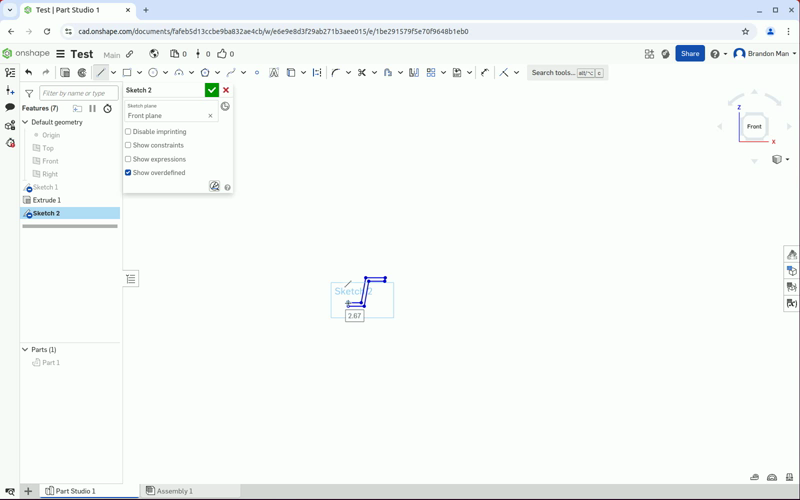
mouse_move(378, 302)
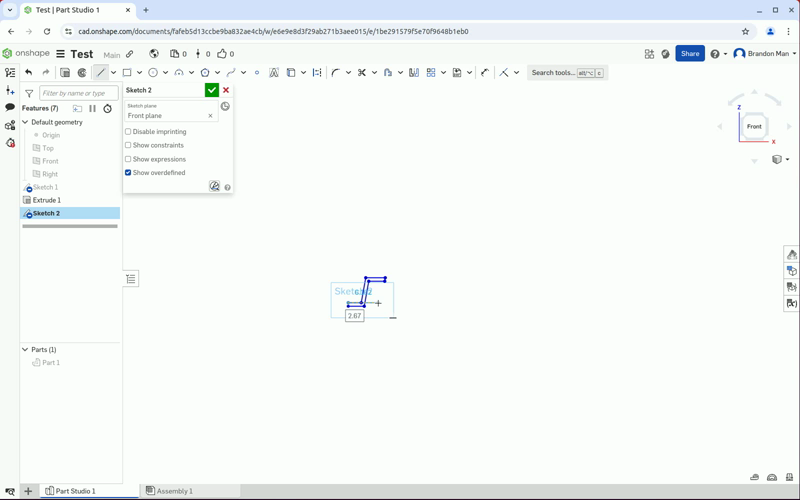
key_down(shift)
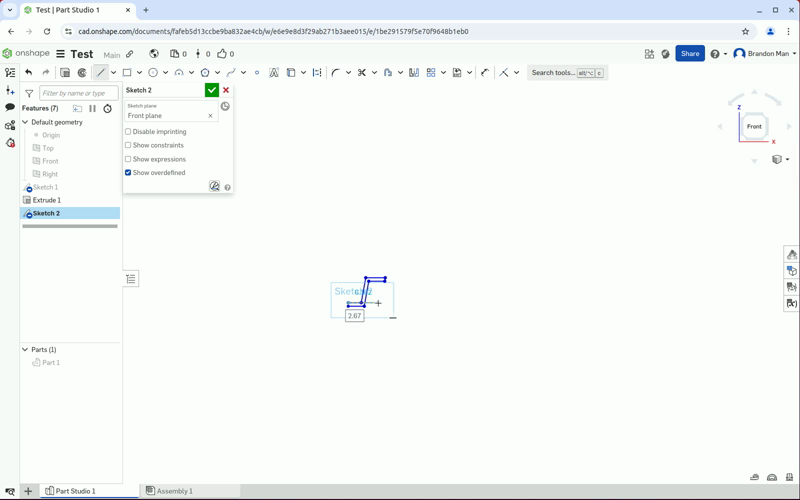
mouse_move(348, 306)
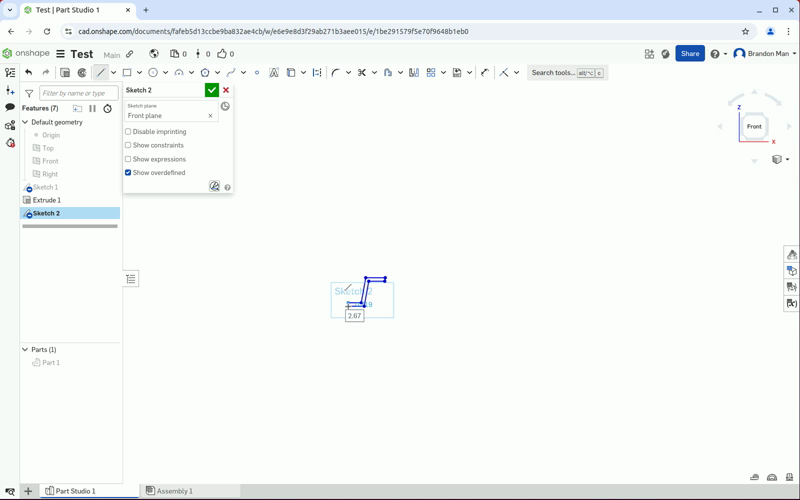
scroll(6)
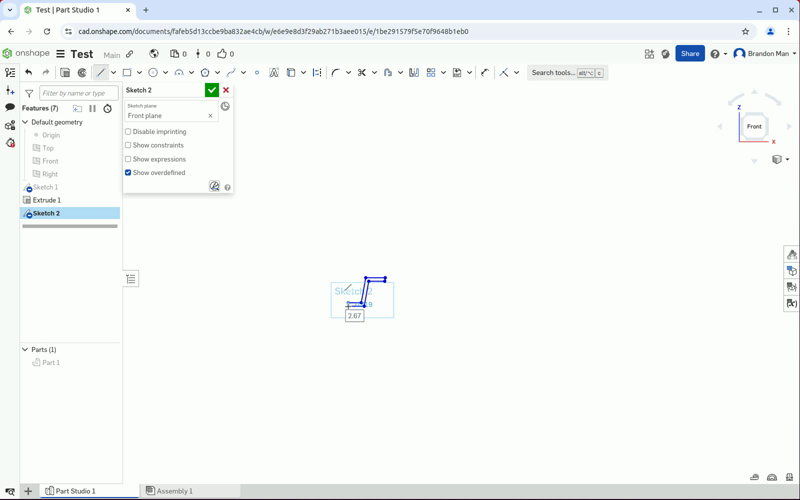
scroll(6)
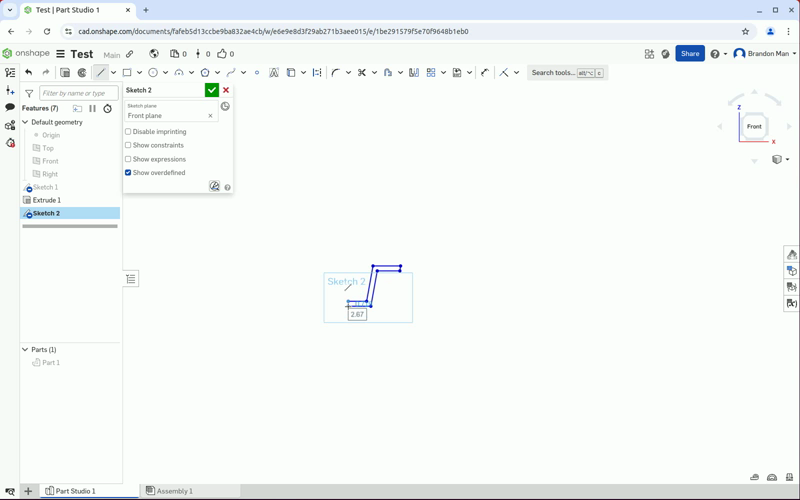
scroll(6)
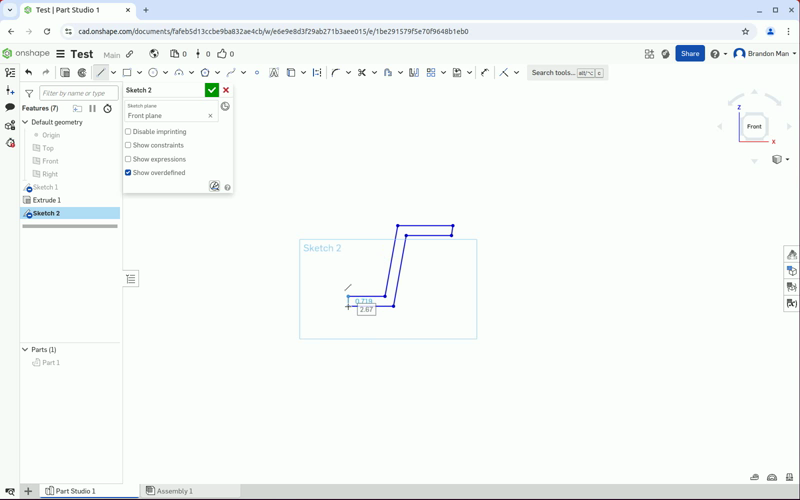
scroll(6)
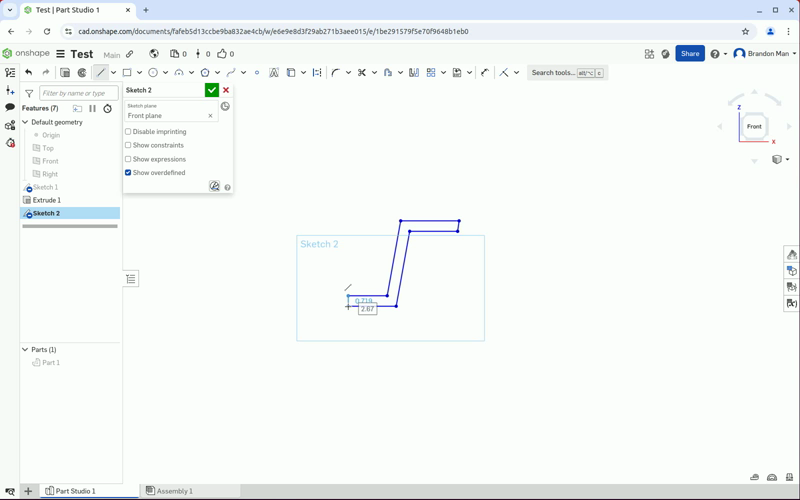
scroll(6)
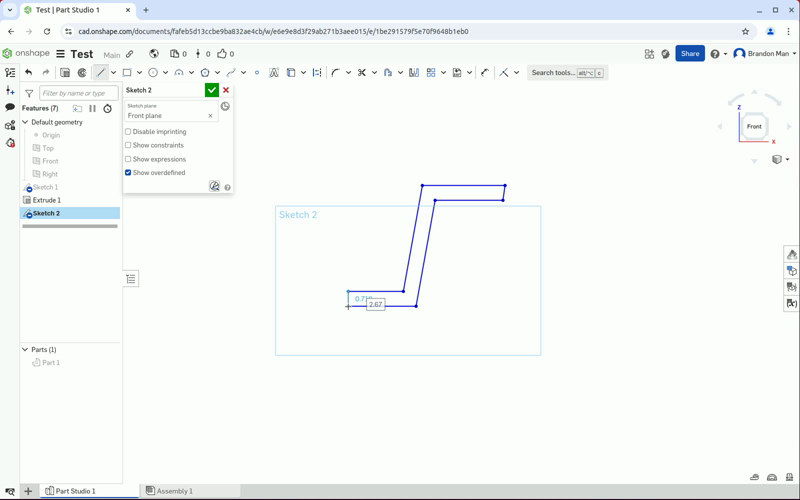
scroll(6)
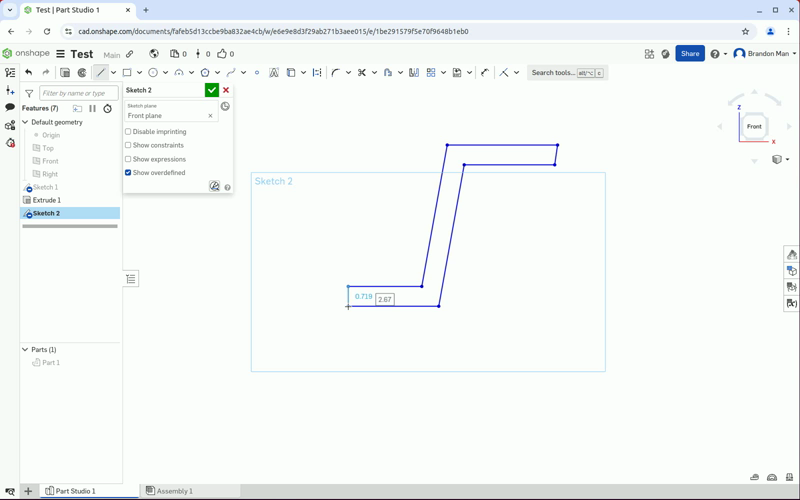
scroll(6)
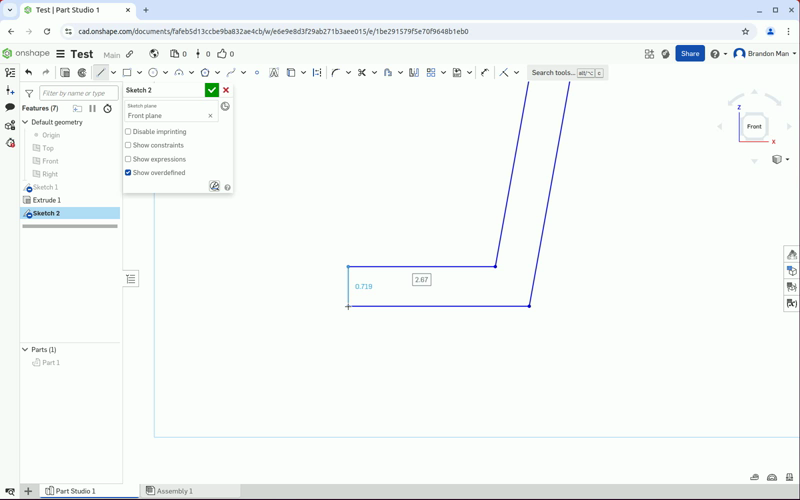
key_up(shift)
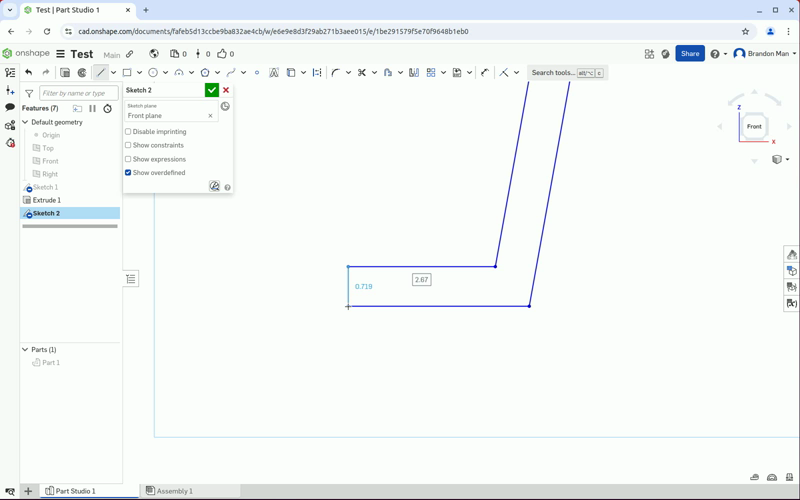
click(348, 306)
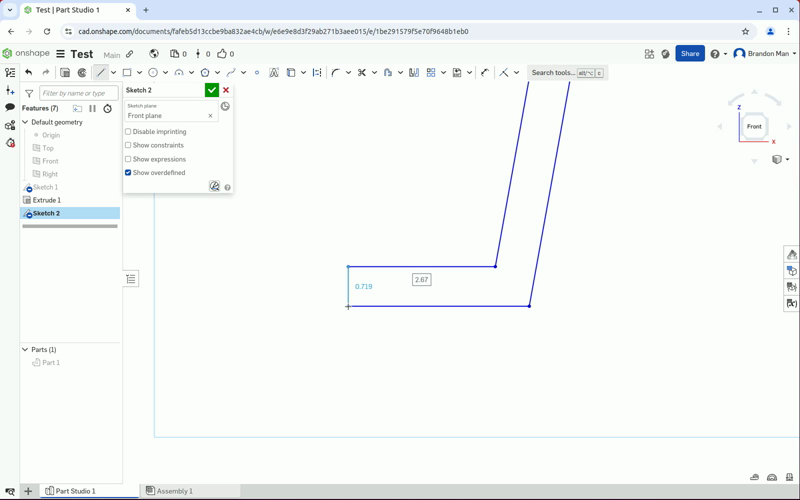
scroll(-6)
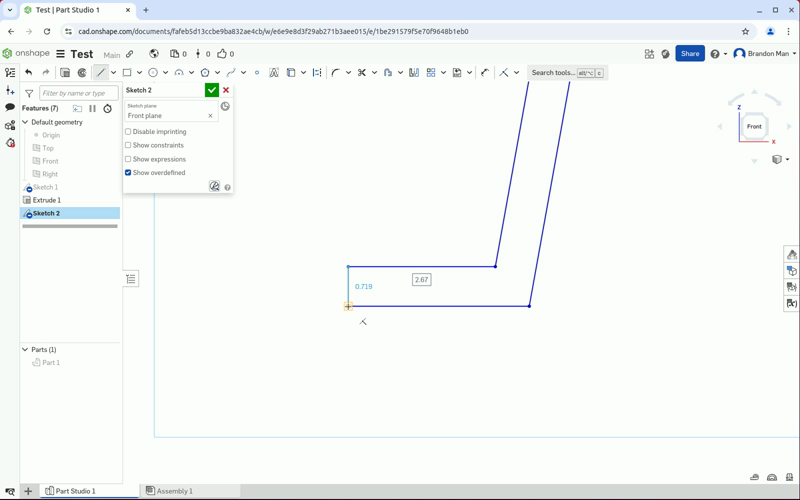
scroll(-6)
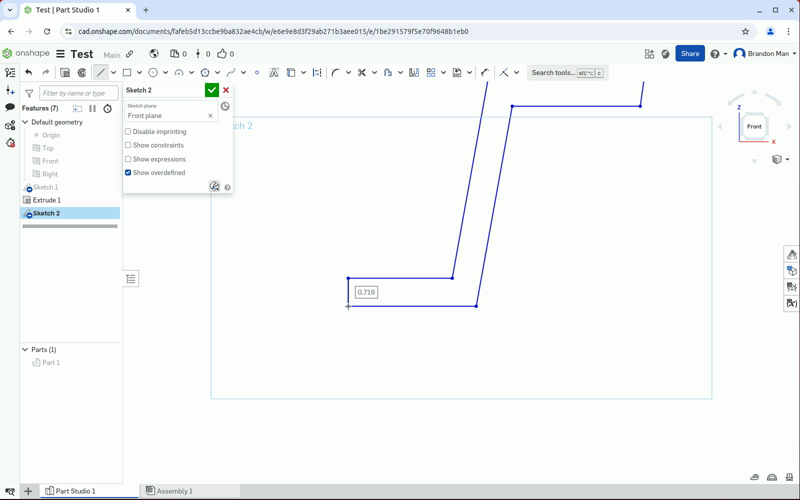
scroll(-6)
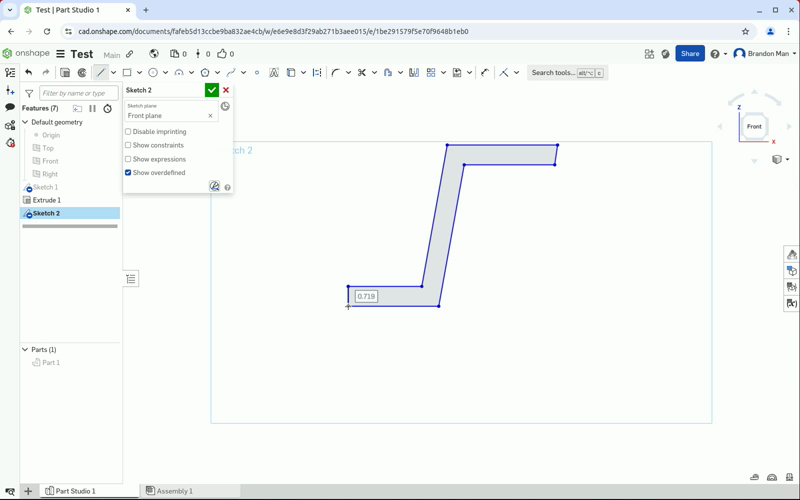
scroll(-6)
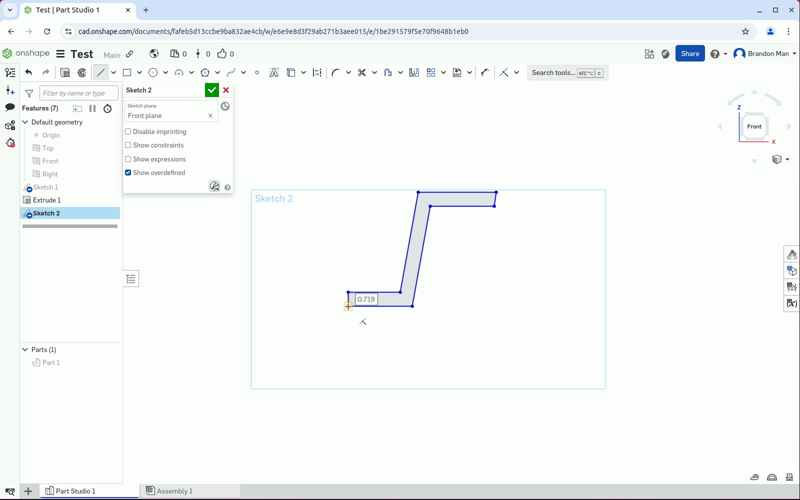
scroll(-6)
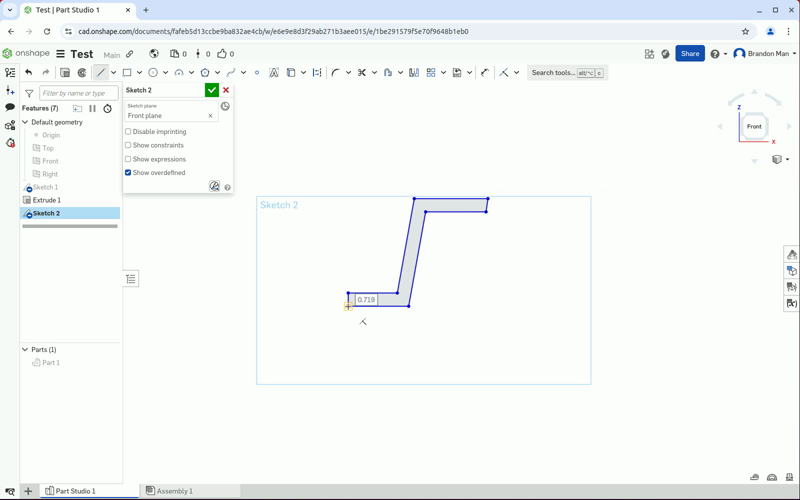
scroll(-6)
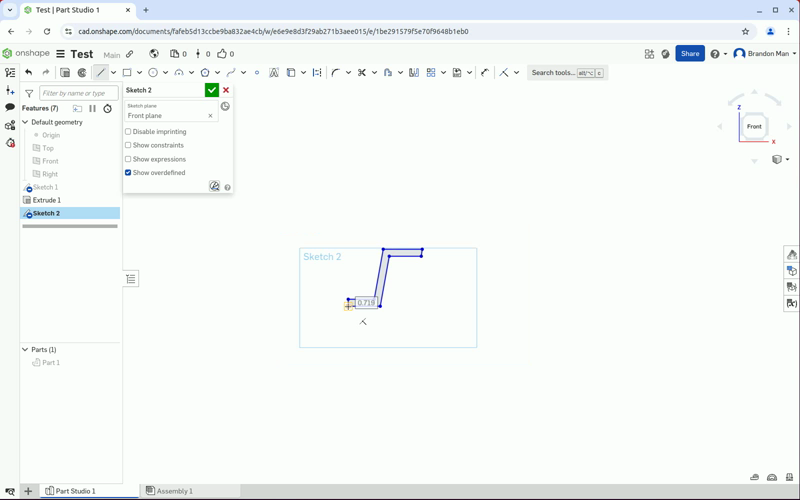
scroll(-6)
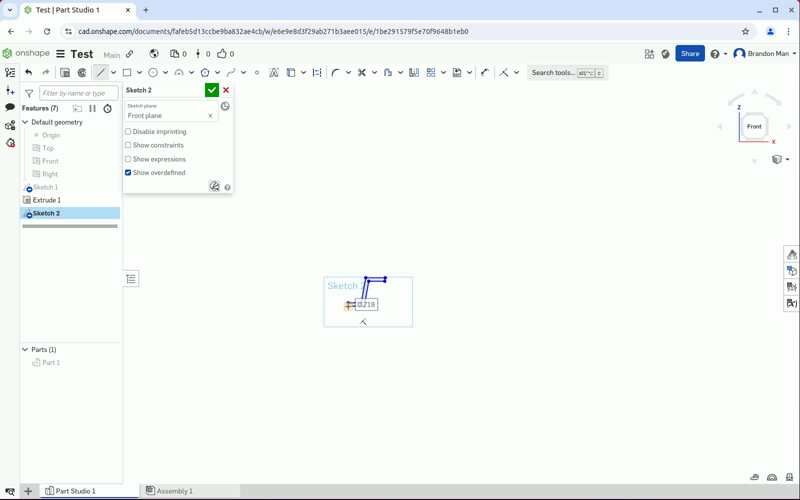
key(esc)
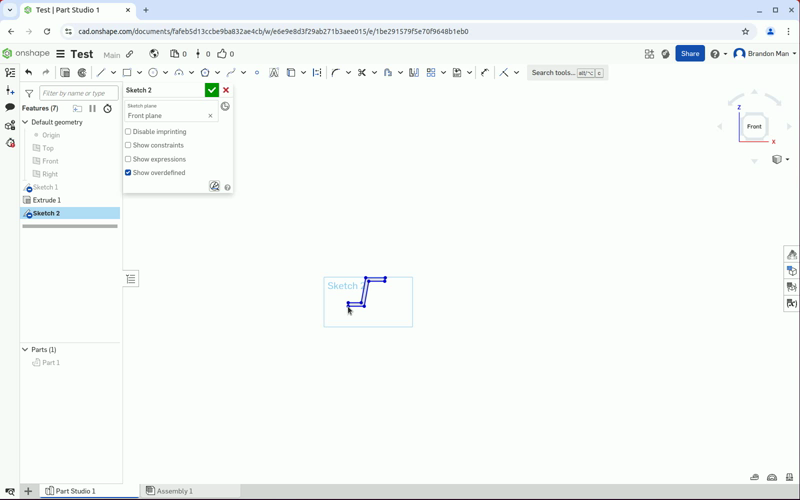
mouse_move(356, 305)
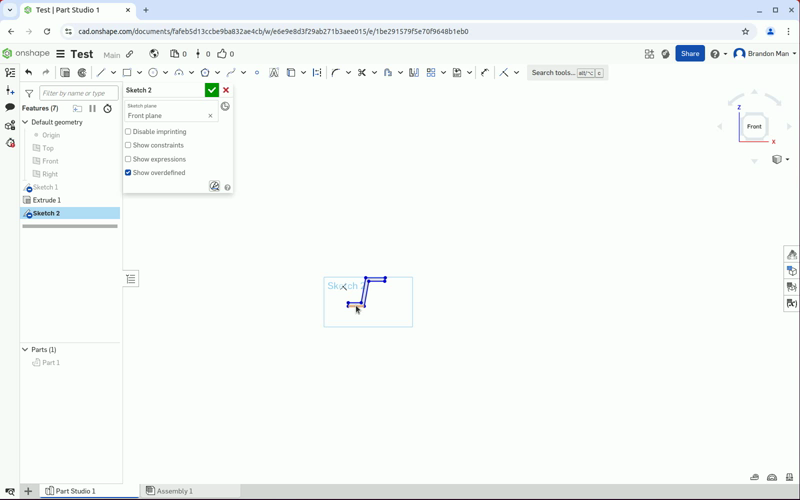
scroll(6)
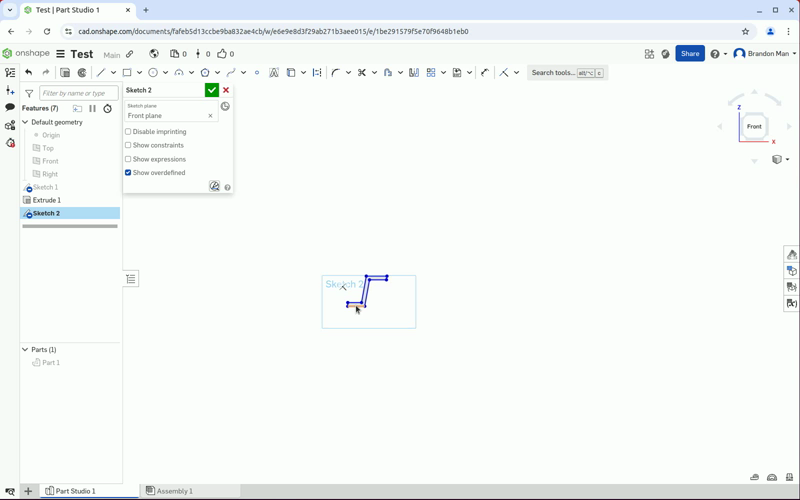
scroll(6)
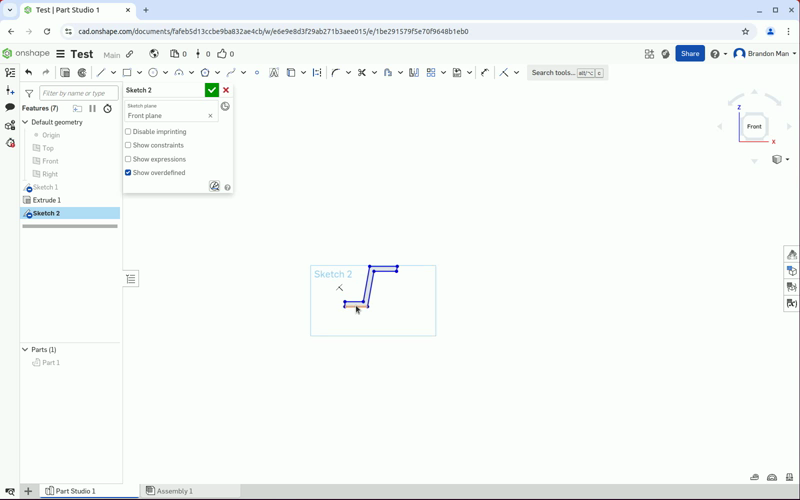
scroll(6)
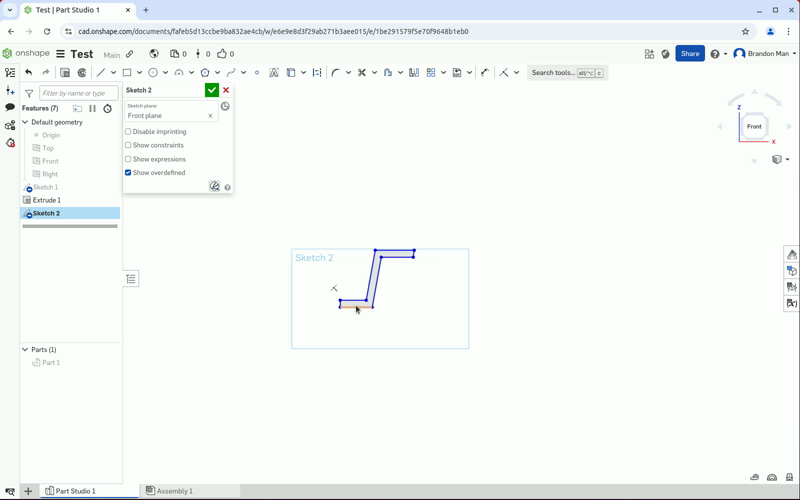
scroll(6)
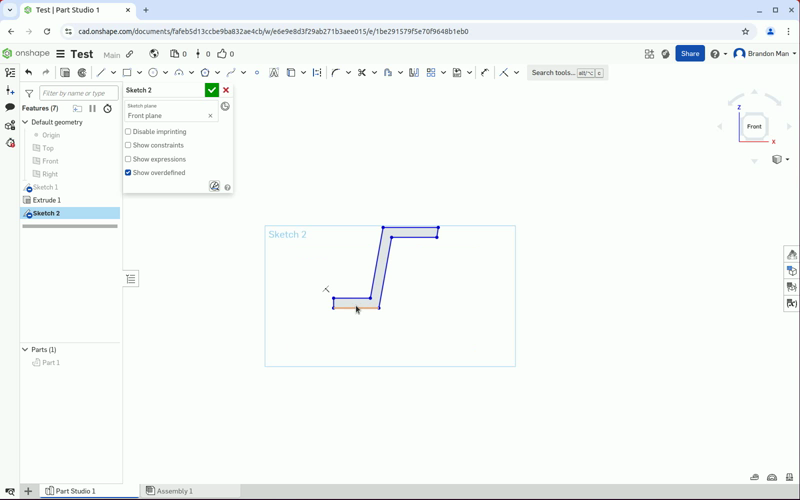
scroll(6)
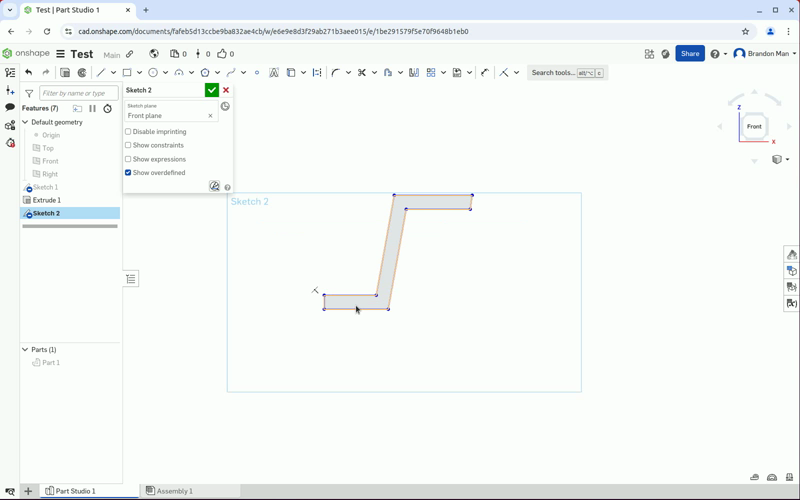
scroll(6)
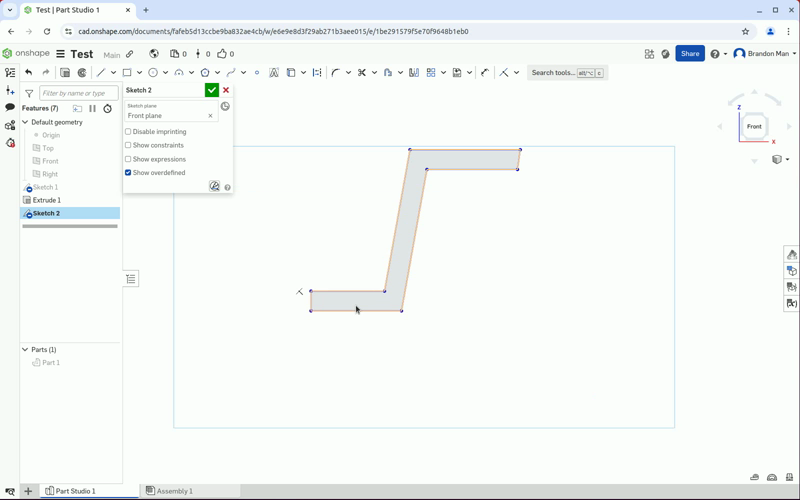
scroll(6)
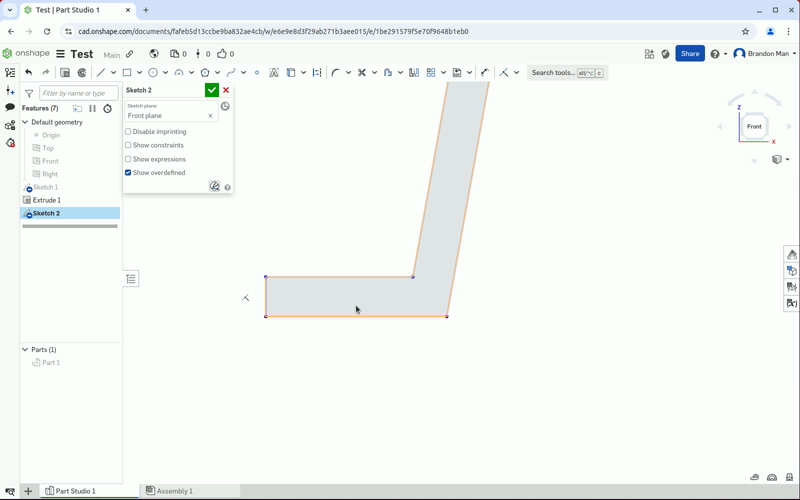
click(356, 305)
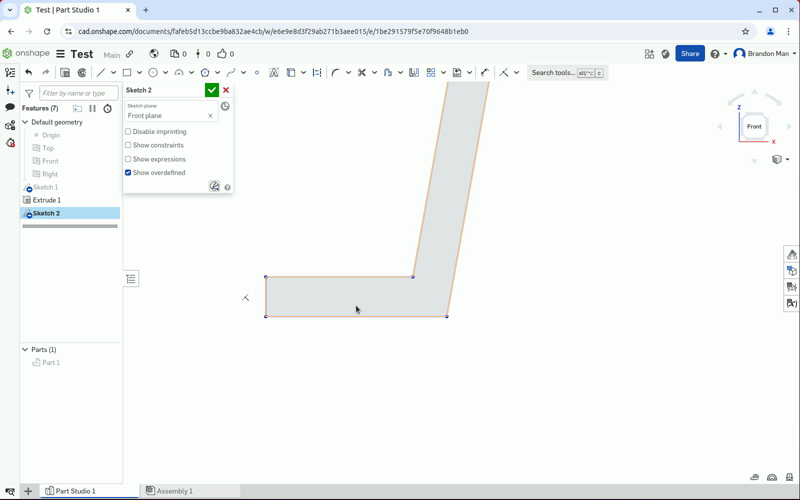
scroll(-6)
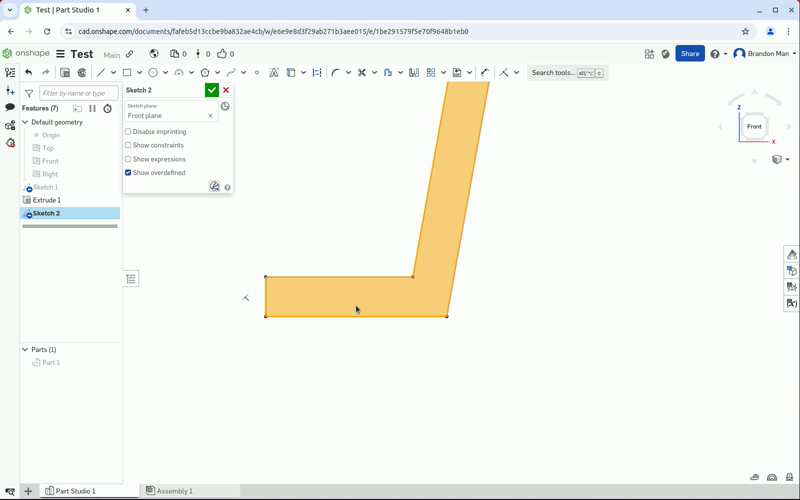
scroll(-6)
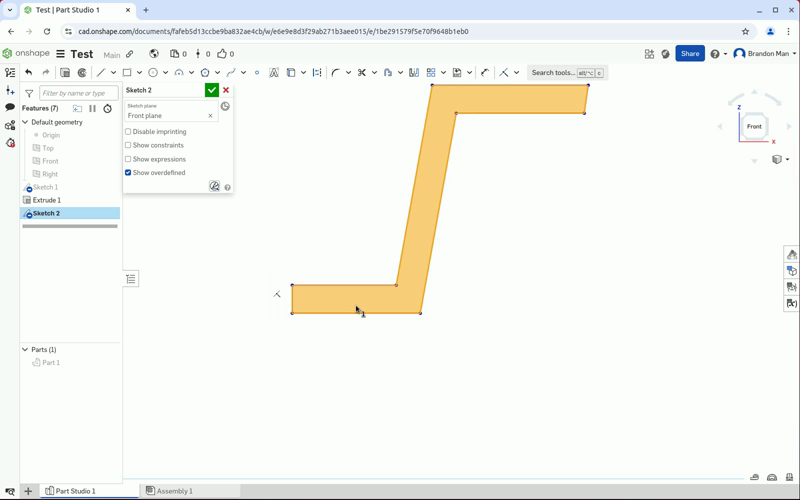
scroll(-6)
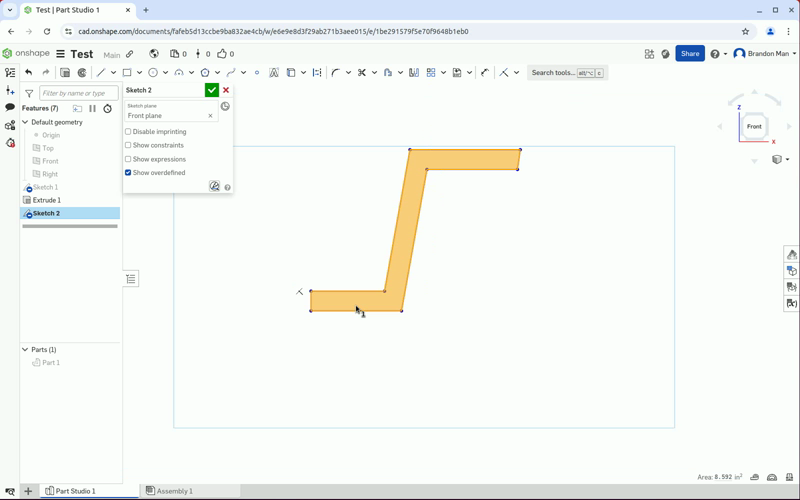
scroll(-6)
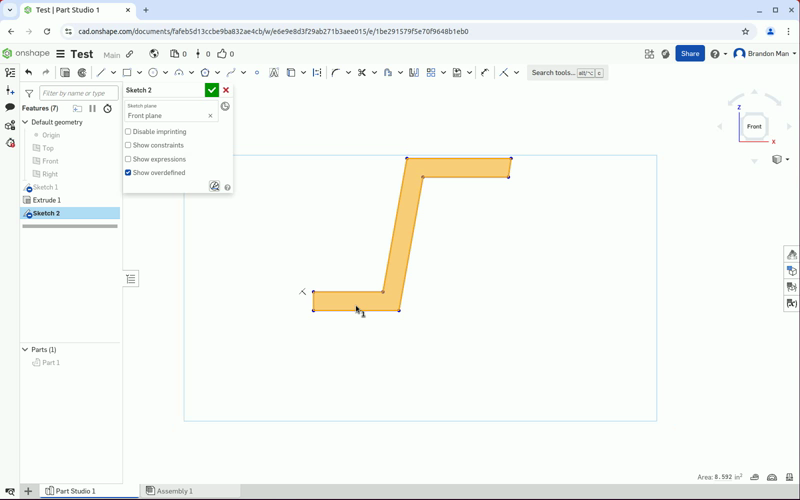
scroll(-6)
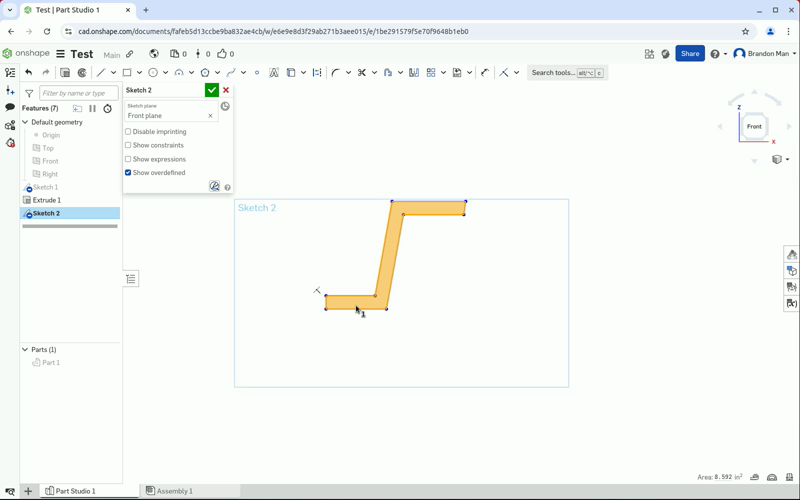
scroll(-6)
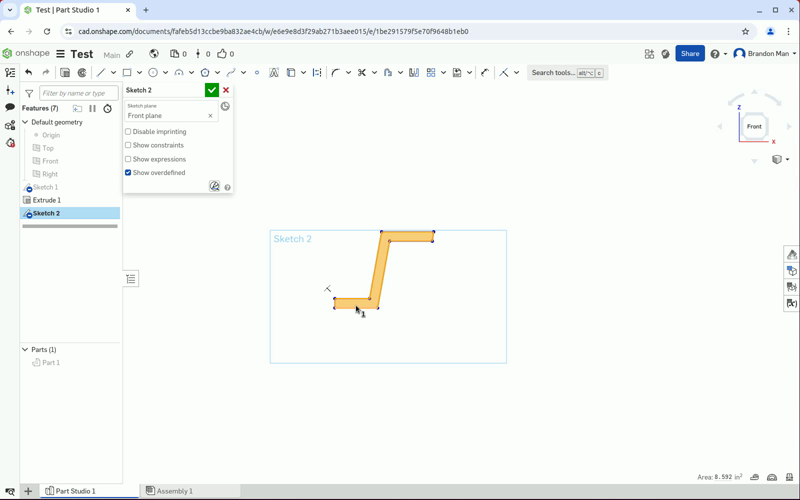
scroll(-6)
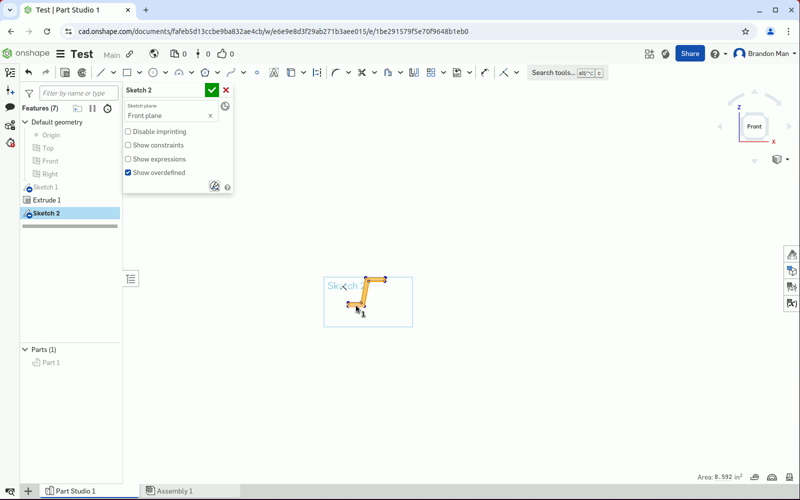
mouse_move(73, 352)
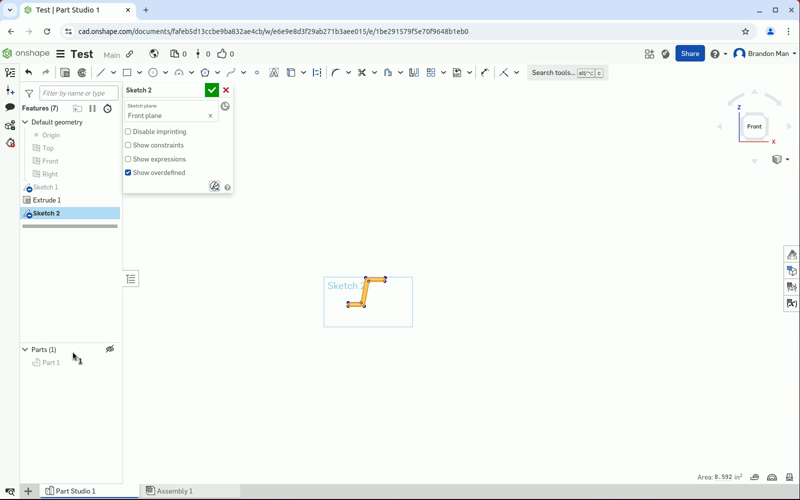
key(shift+y)
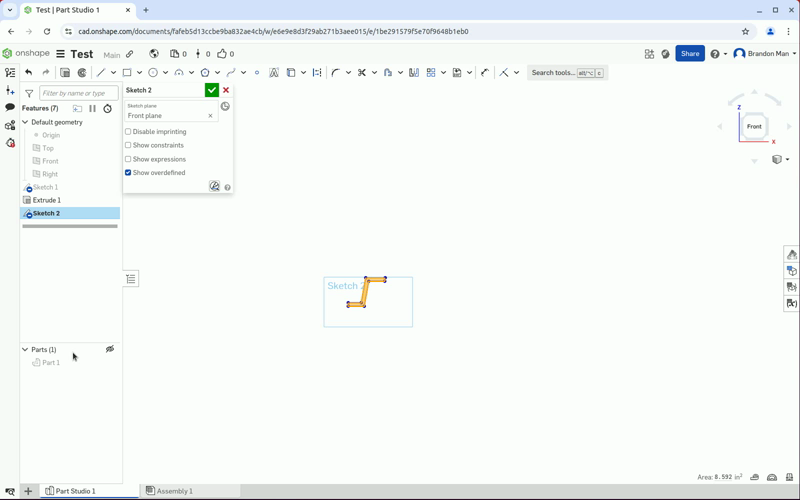
key(shift+e)
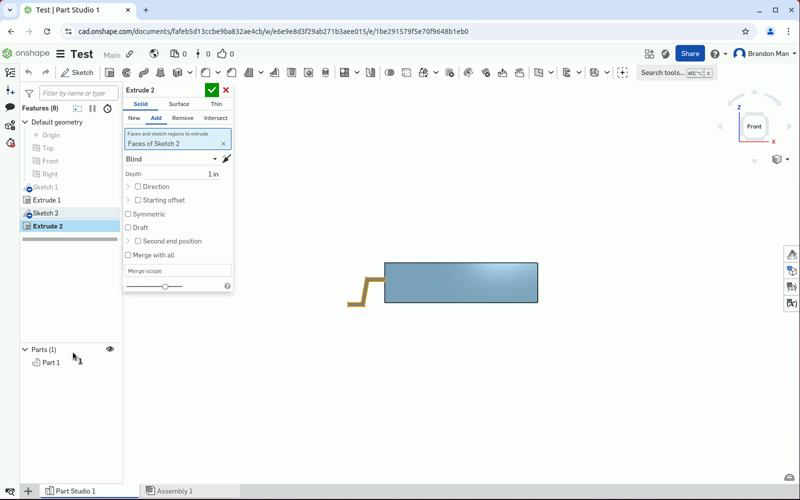
mouse_move(143, 106)
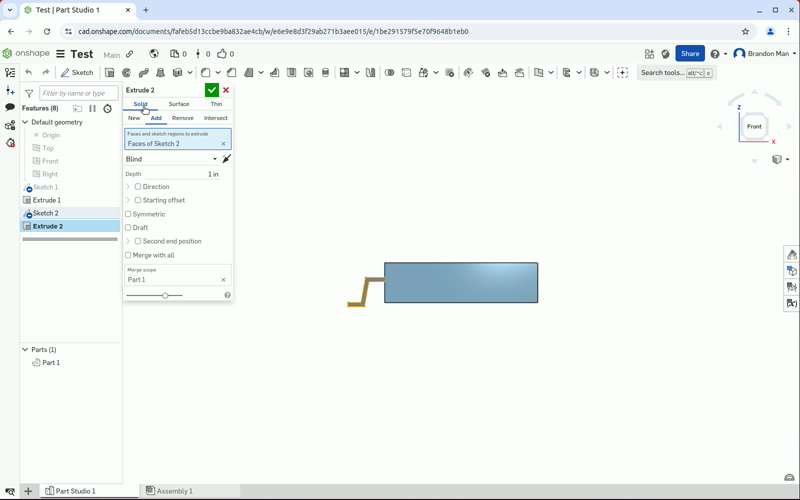
click(143, 106)
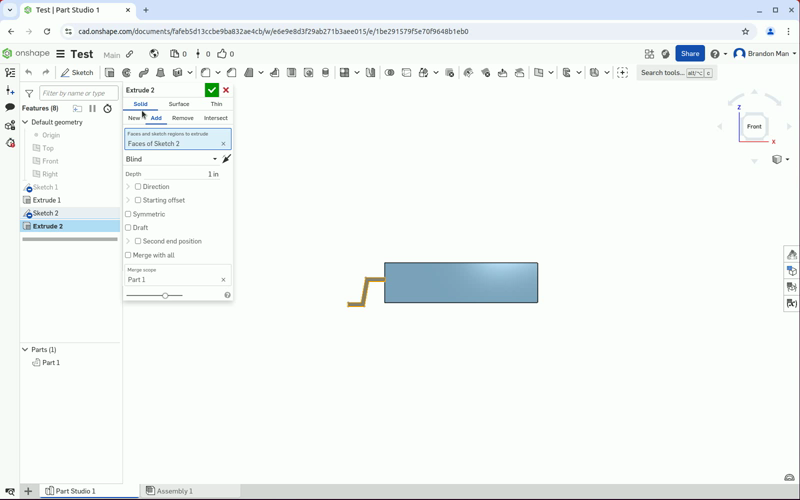
mouse_move(137, 120)
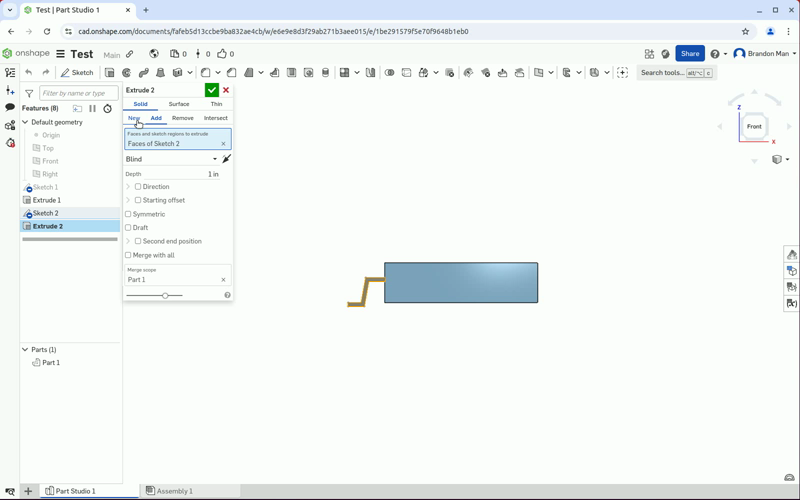
click(137, 120)
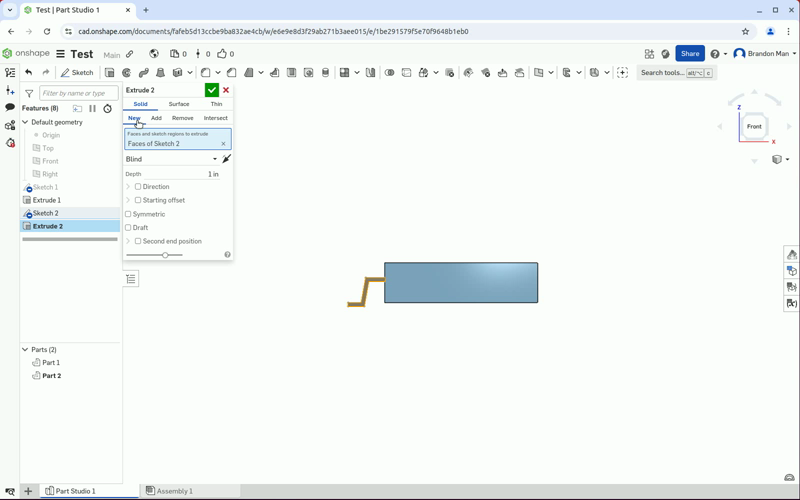
key(tab, 4)
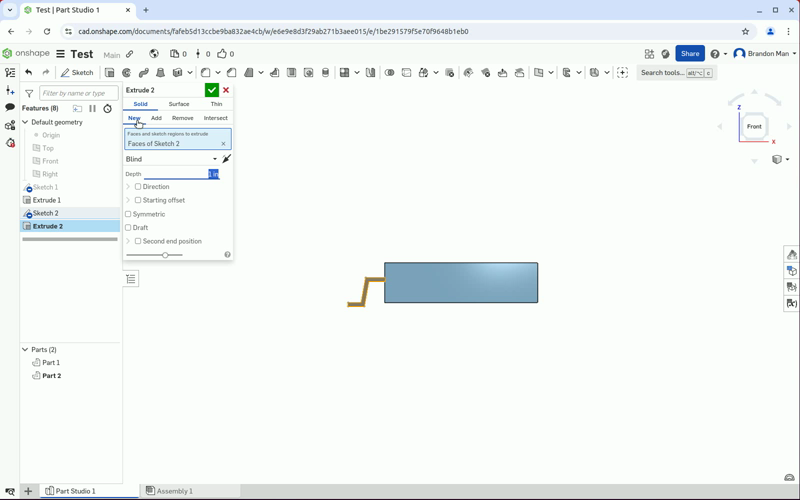
text(11.072)
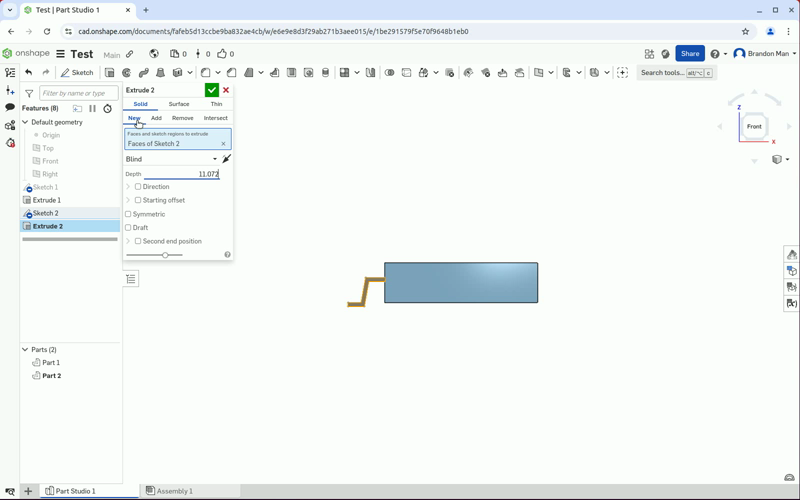
key(tab, 3)
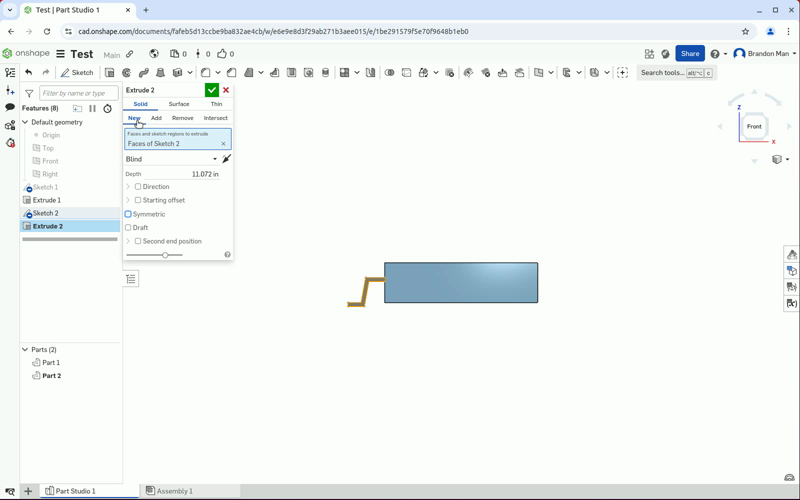
key(space)
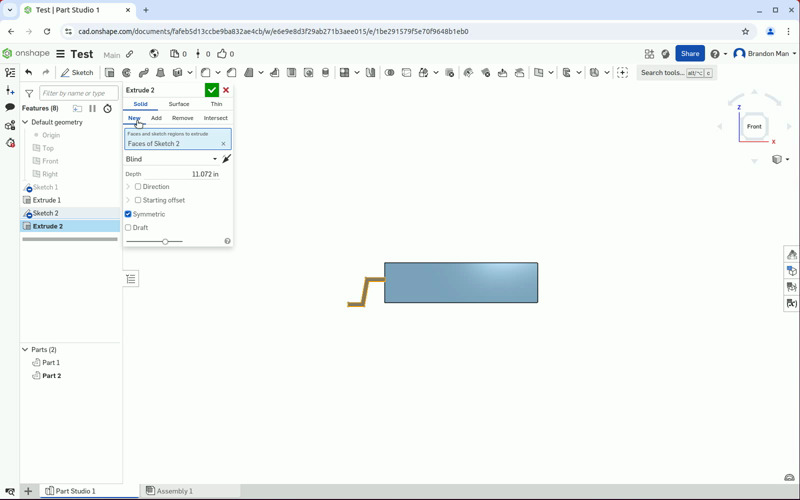
key(enter)
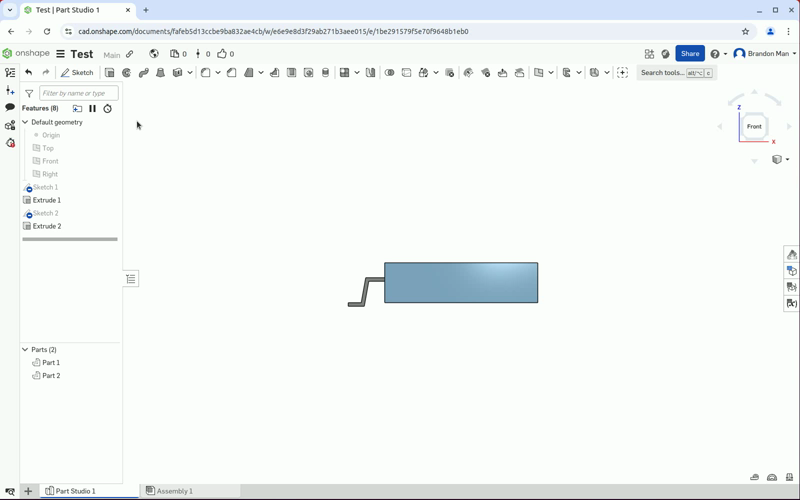
key(shift+h)
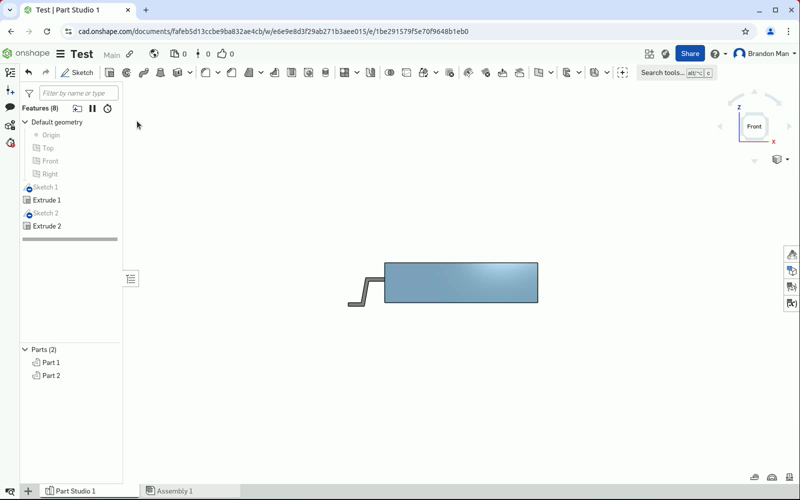
key(shift+h)
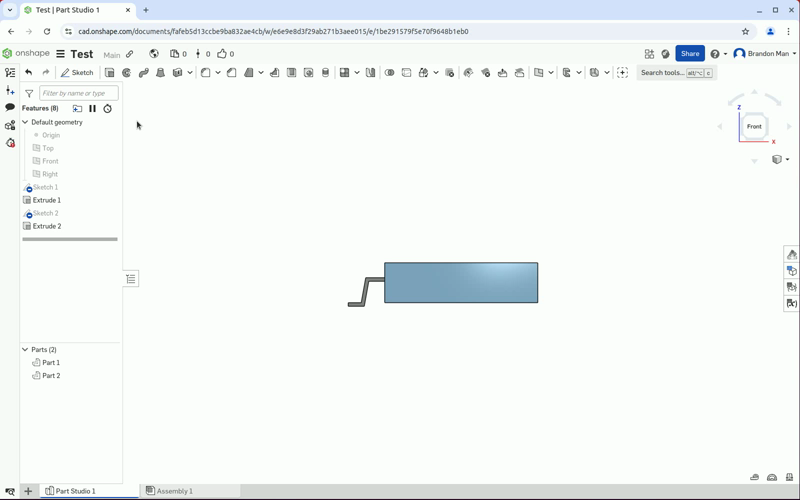
mouse_move(73, 189)
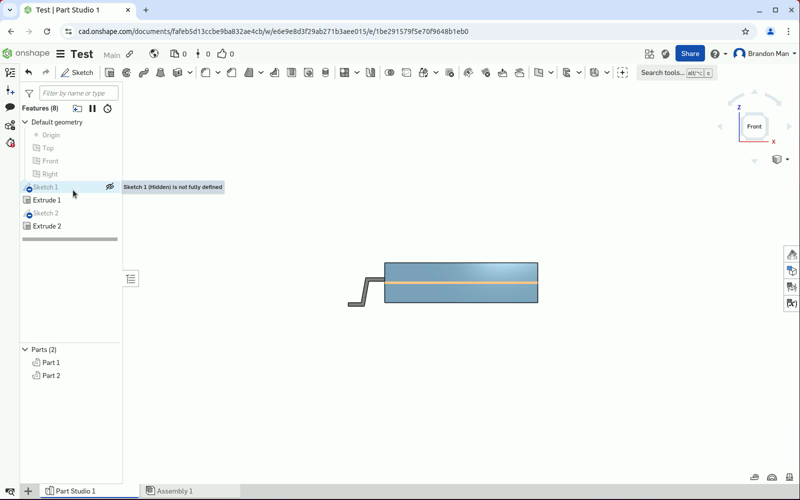
click(73, 189)
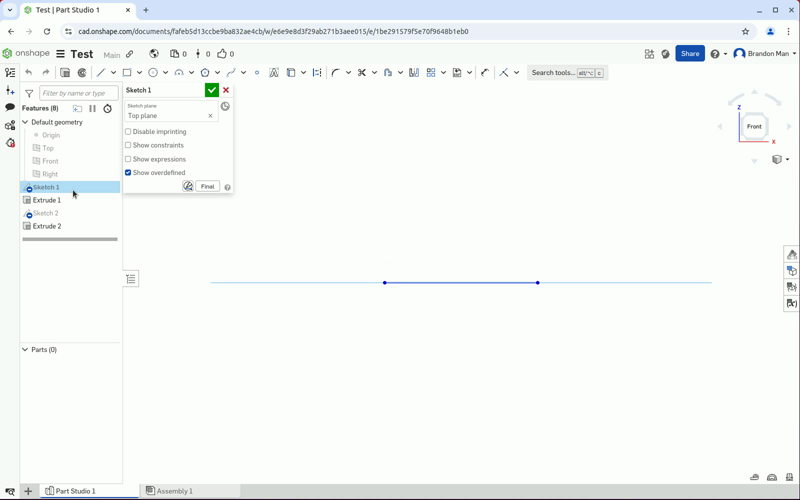
mouse_move(229, 92)
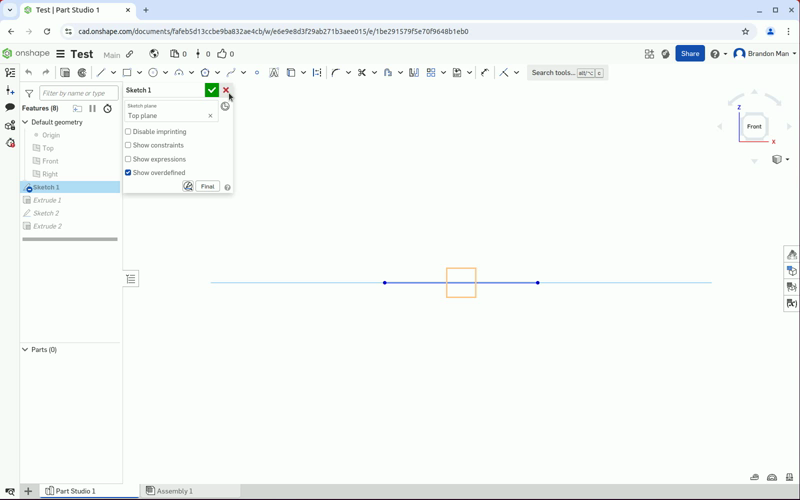
click(229, 92)
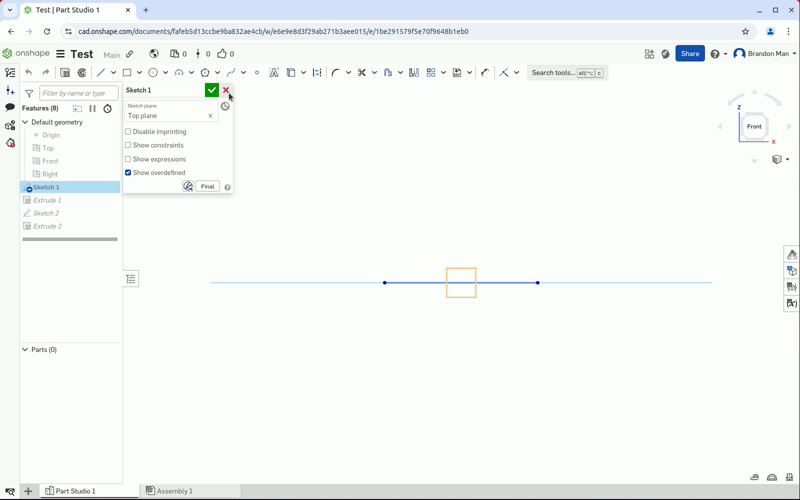
key(shift+s)
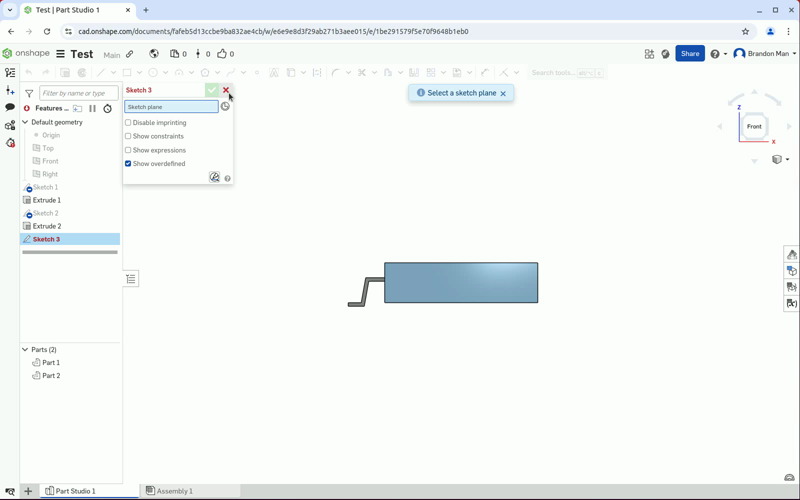
mouse_move(73, 163)
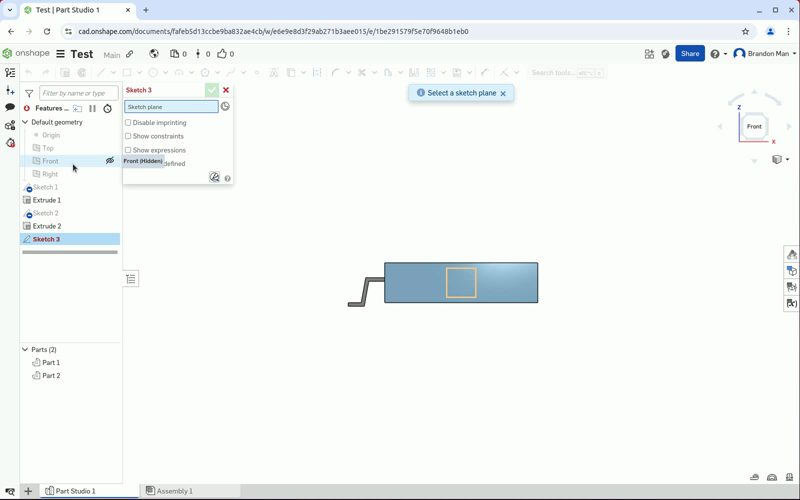
click(73, 163)
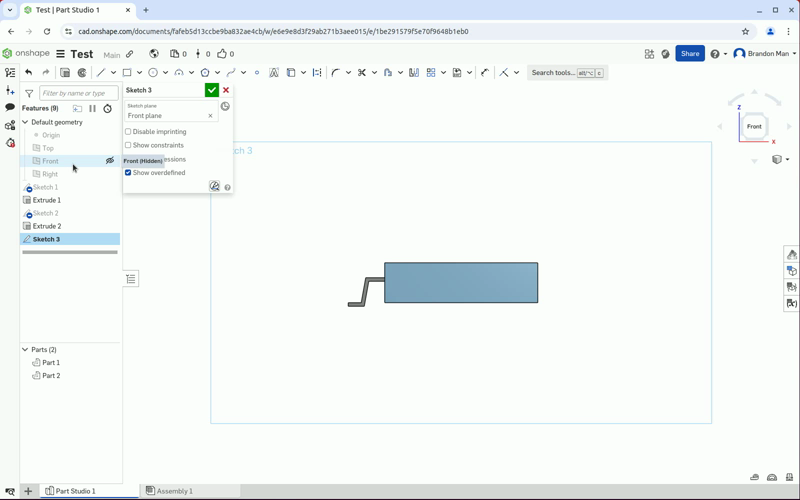
mouse_move(73, 352)
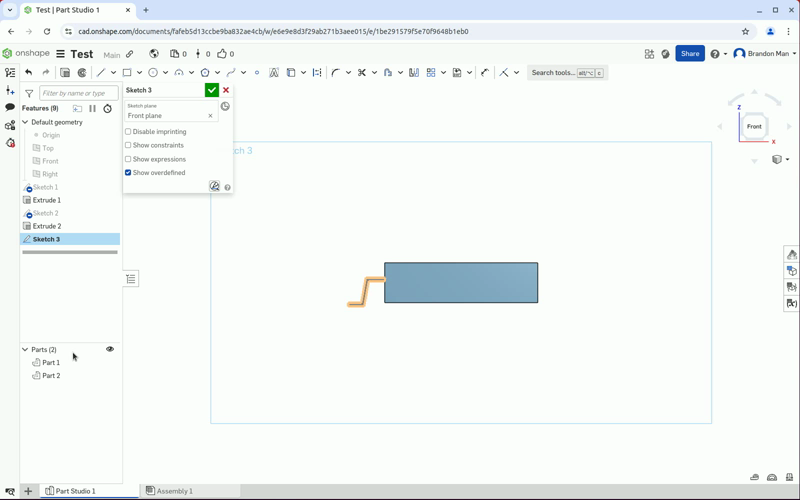
key(y)
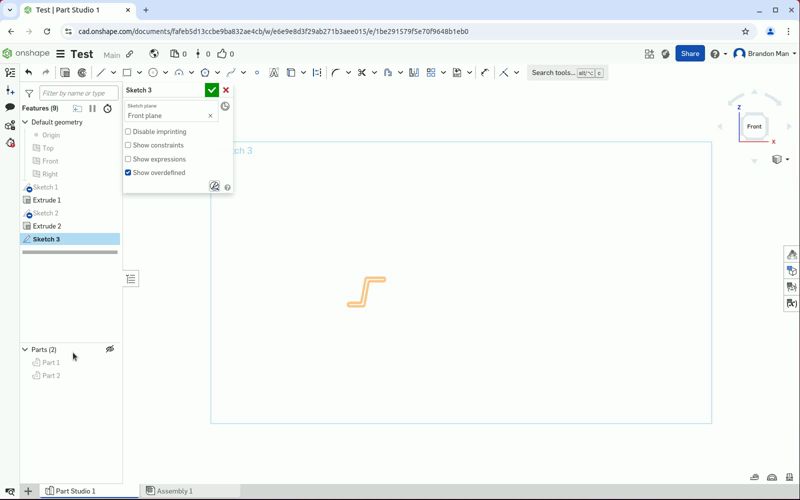
key(l)
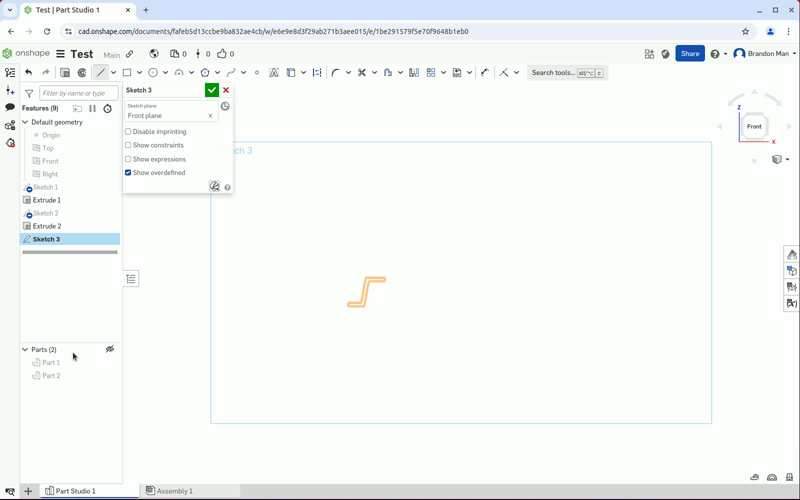
key_down(shift)
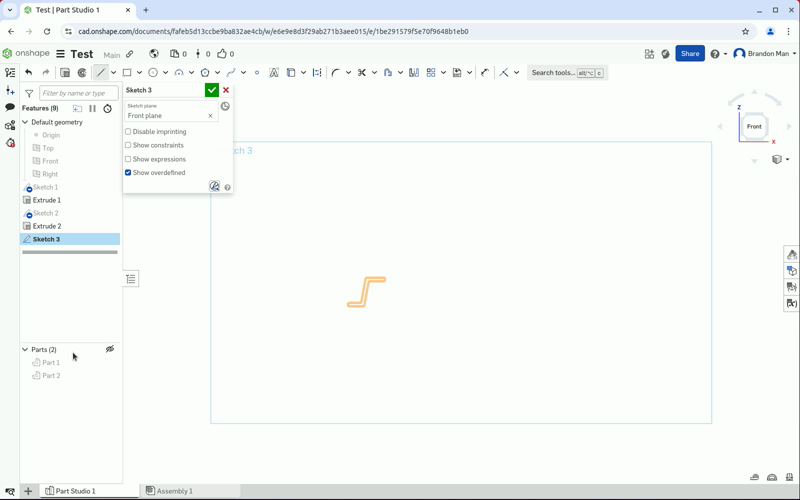
mouse_move(537, 279)
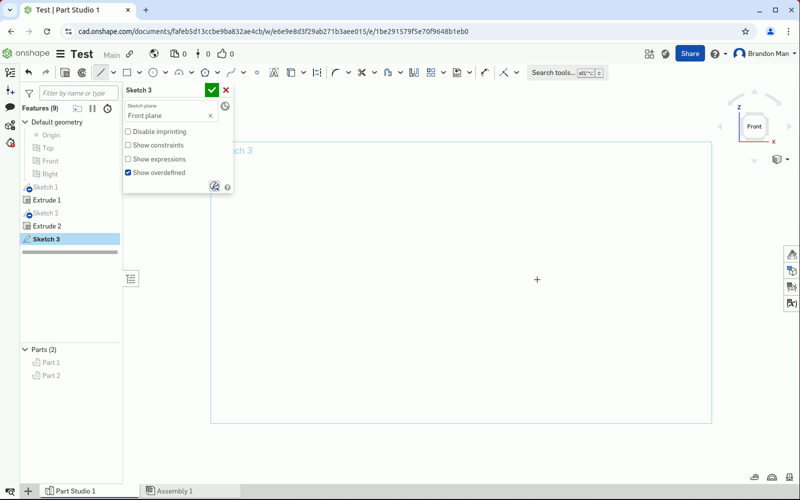
click(537, 279)
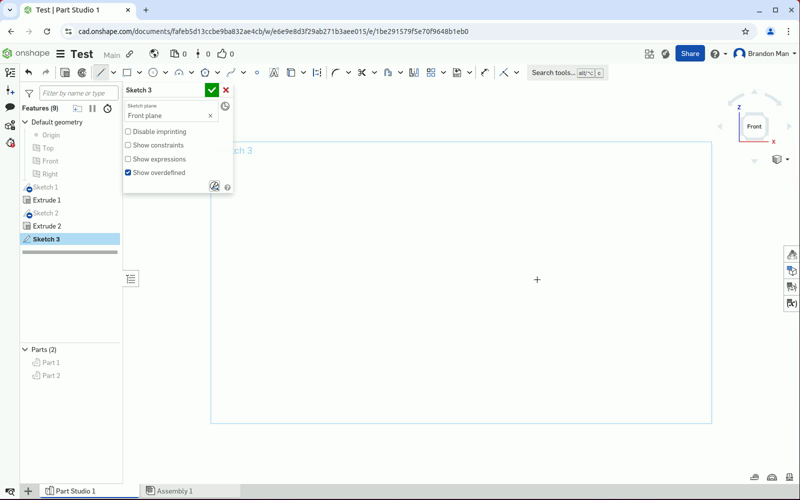
key_up(shift)
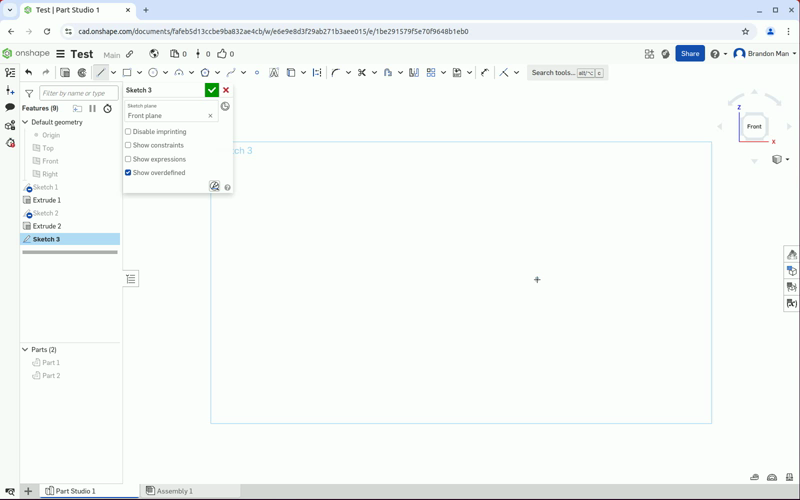
key_down(shift)
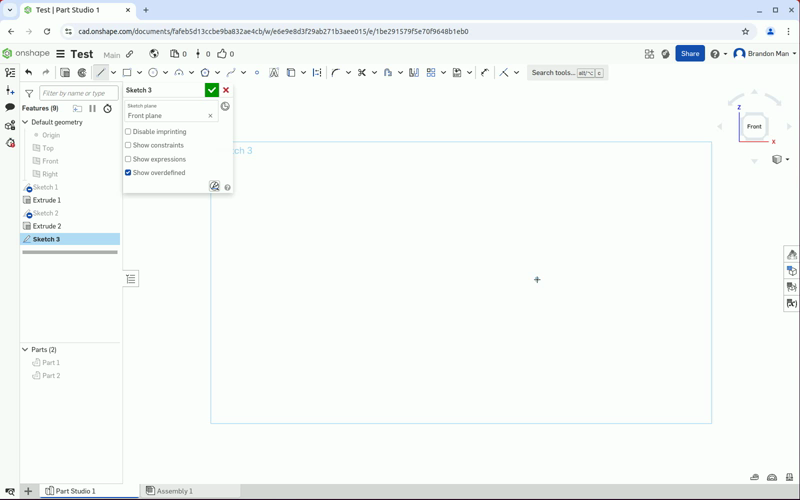
mouse_move(567, 279)
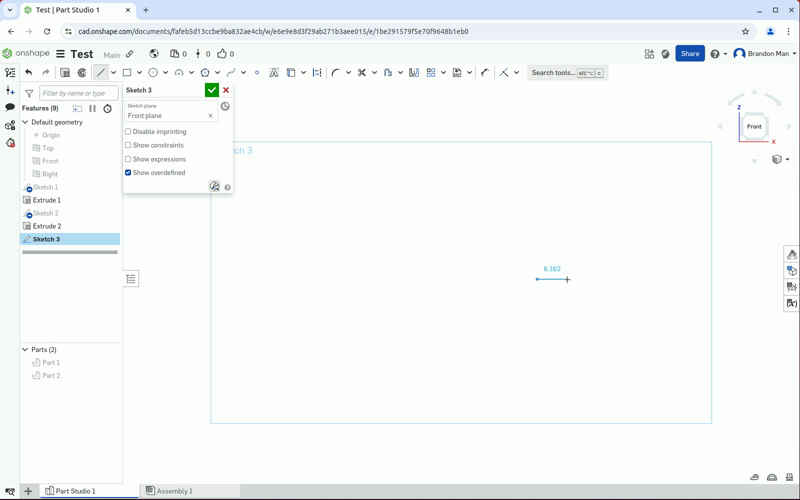
mouse_move(537, 282)
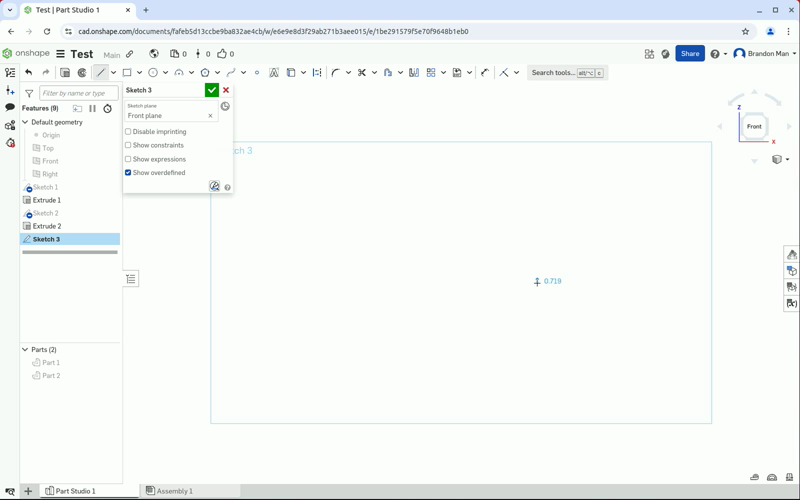
scroll(6)
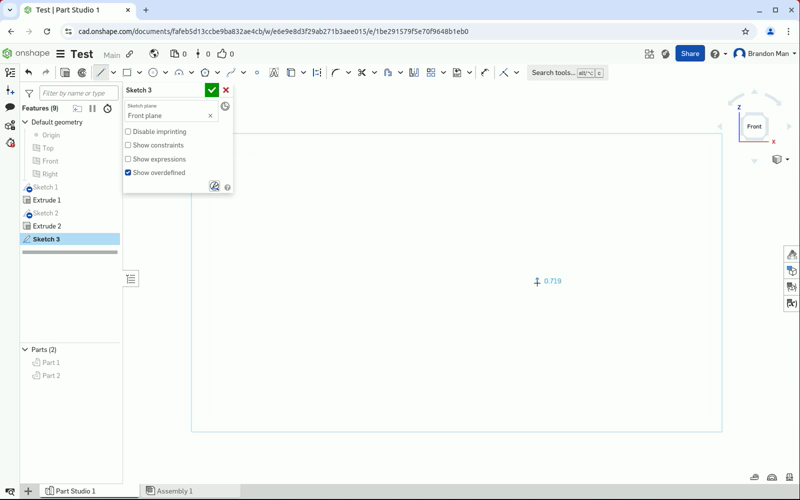
scroll(6)
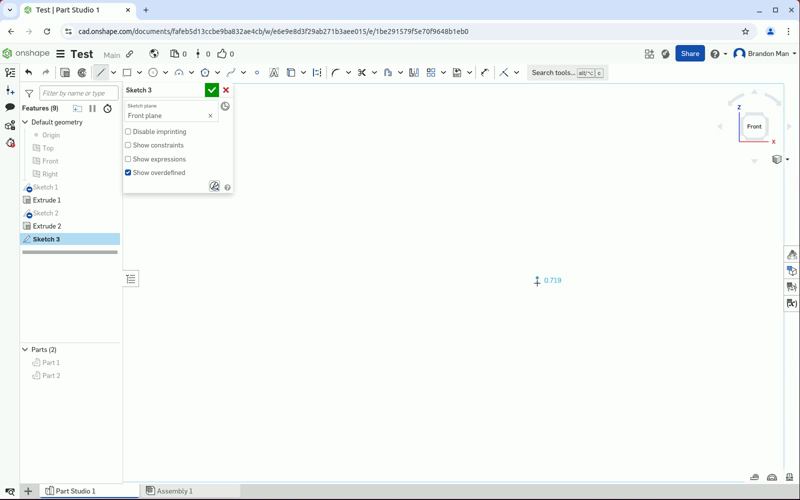
scroll(6)
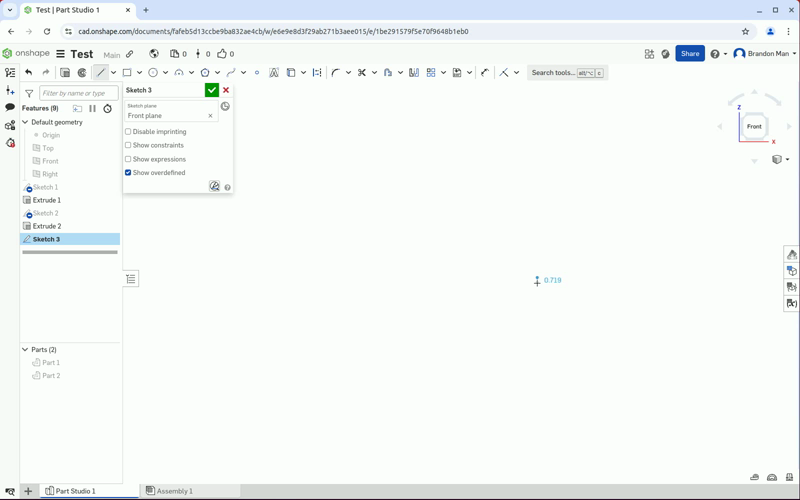
scroll(6)
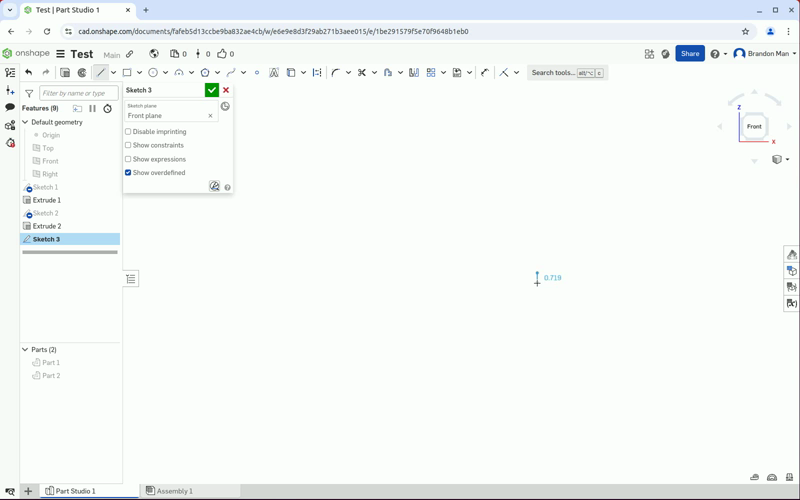
scroll(6)
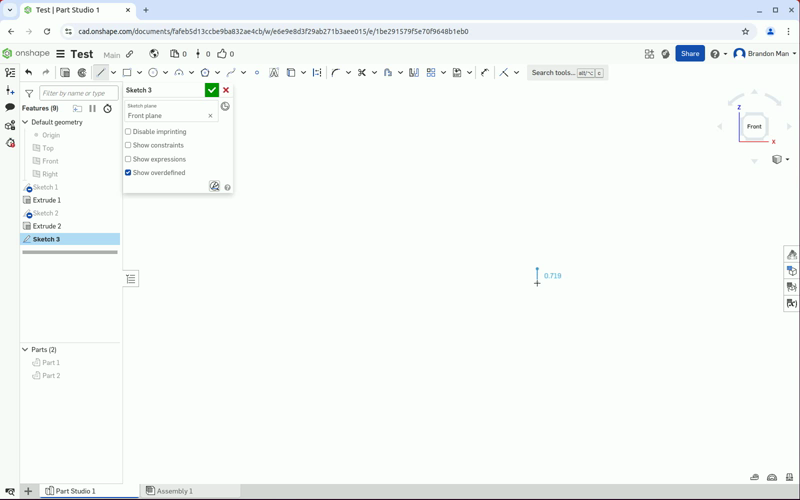
scroll(6)
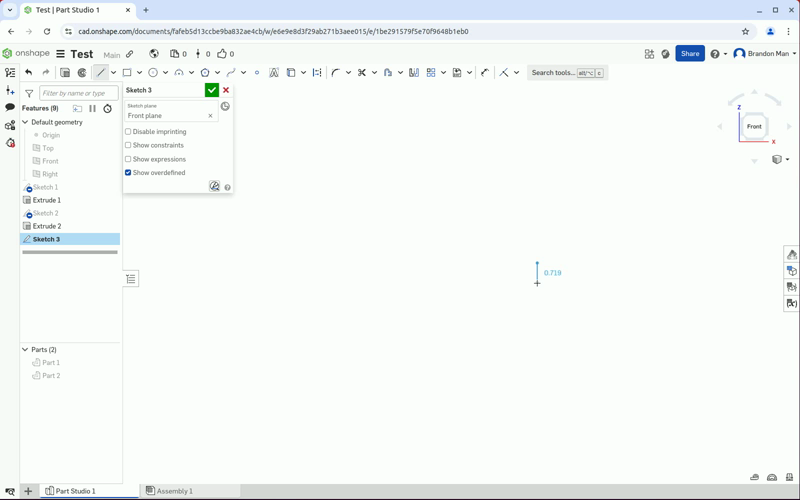
scroll(6)
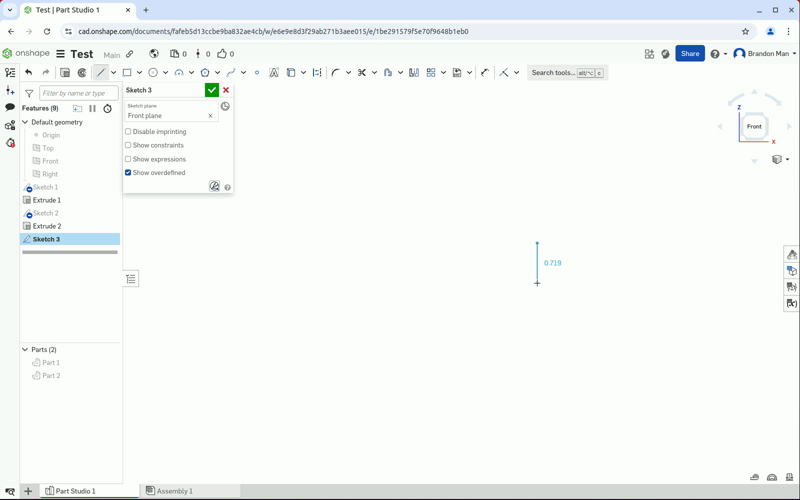
click(537, 282)
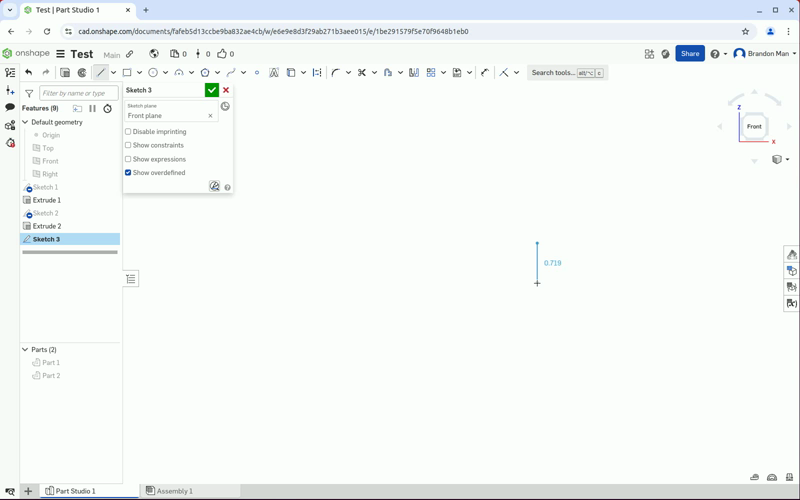
scroll(-6)
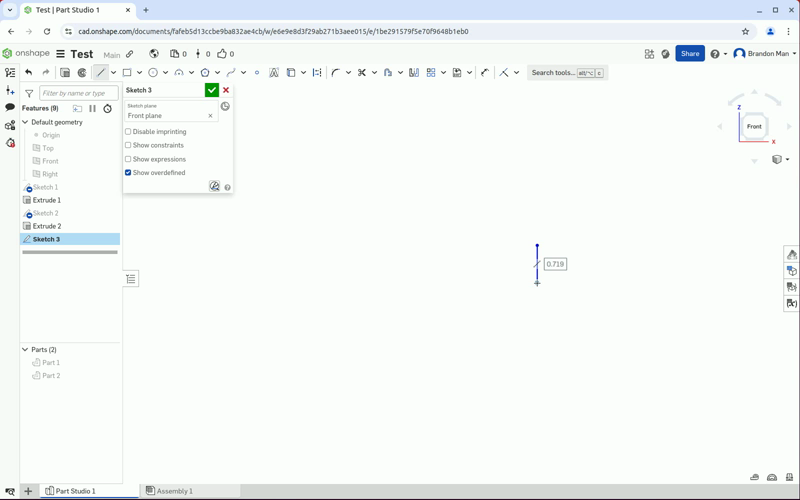
scroll(-6)
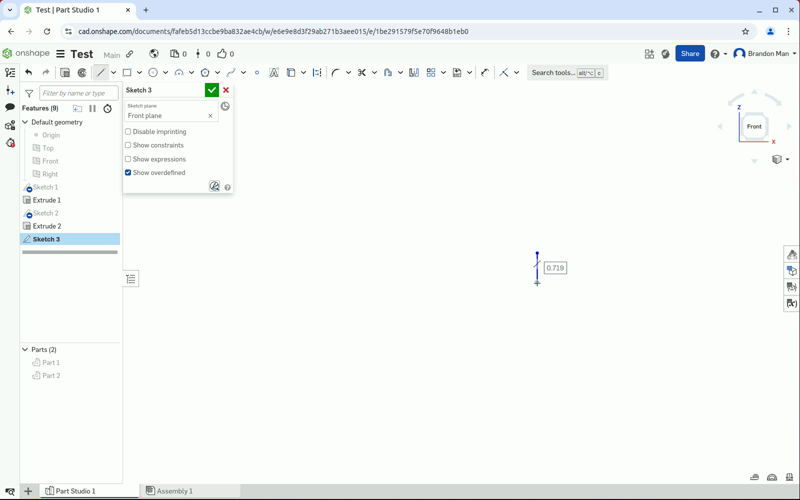
scroll(-6)
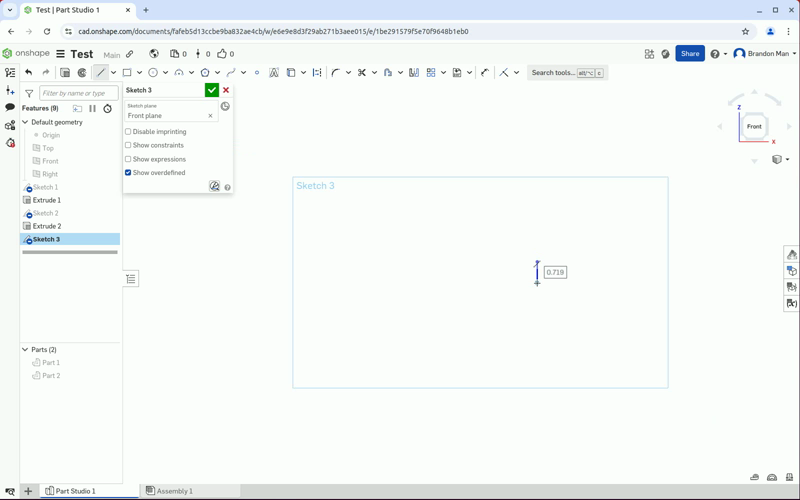
scroll(-6)
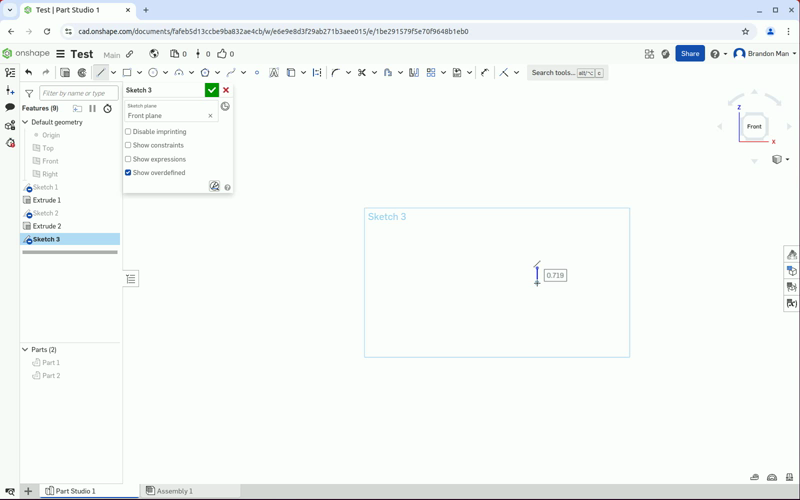
scroll(-6)
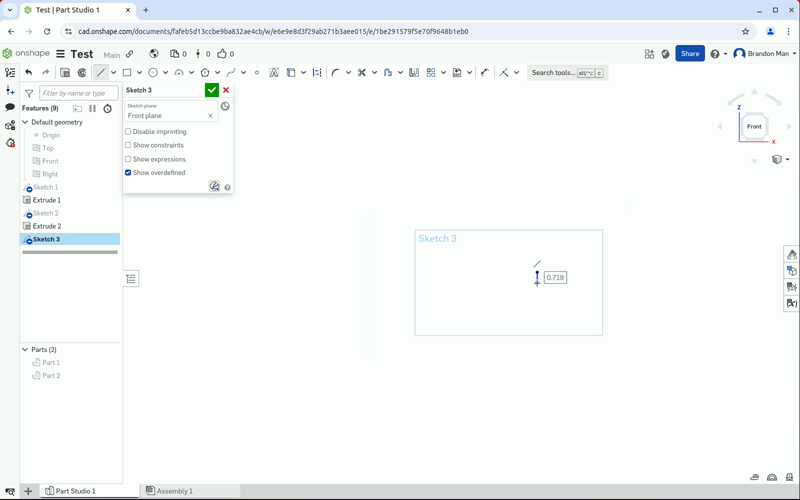
scroll(-6)
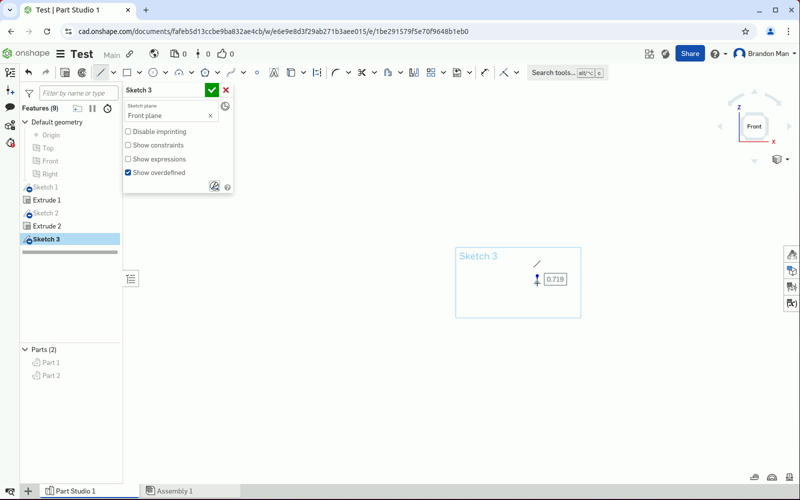
scroll(-6)
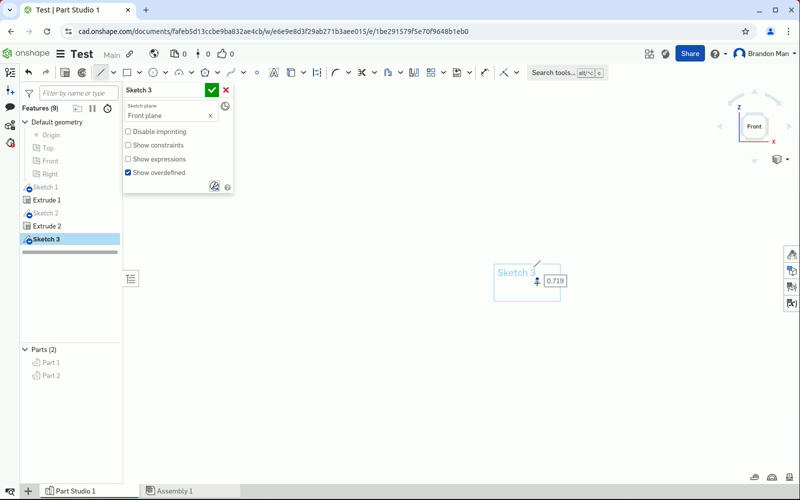
key_up(shift)
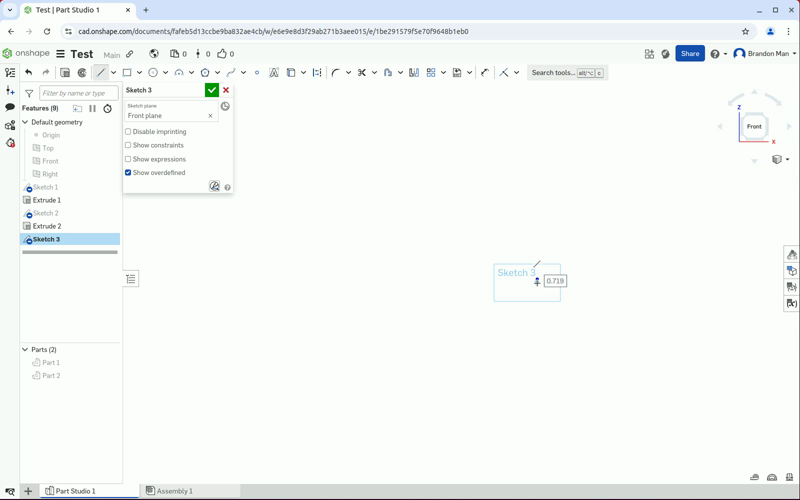
key_down(shift)
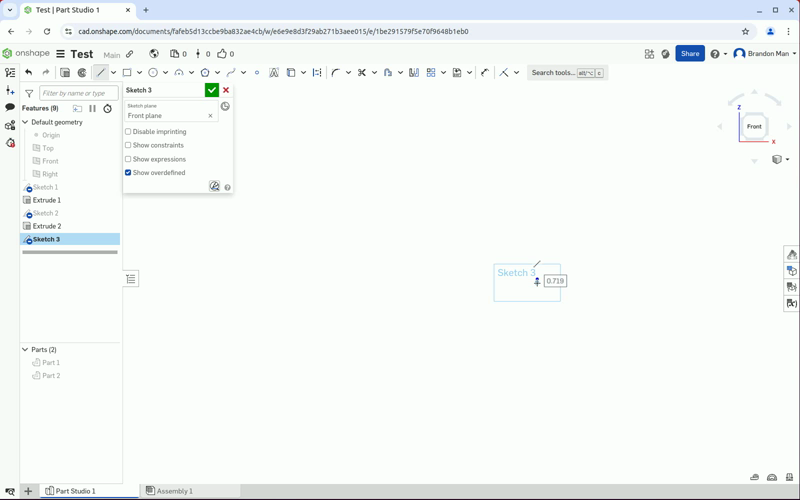
mouse_move(567, 282)
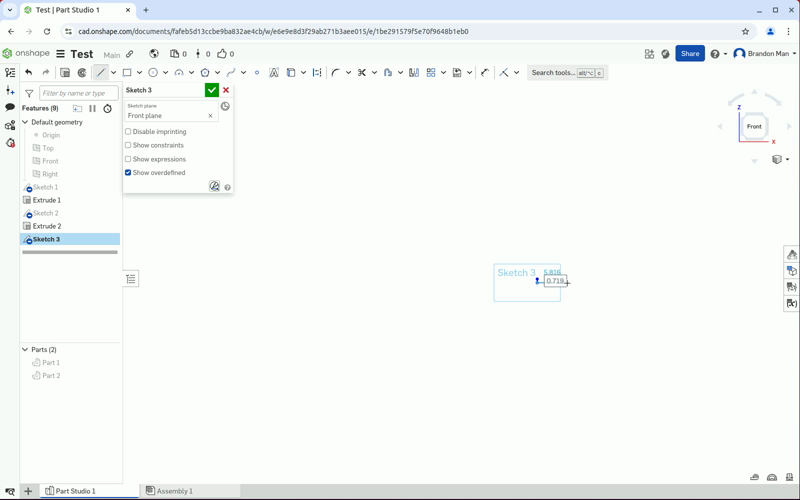
mouse_move(553, 282)
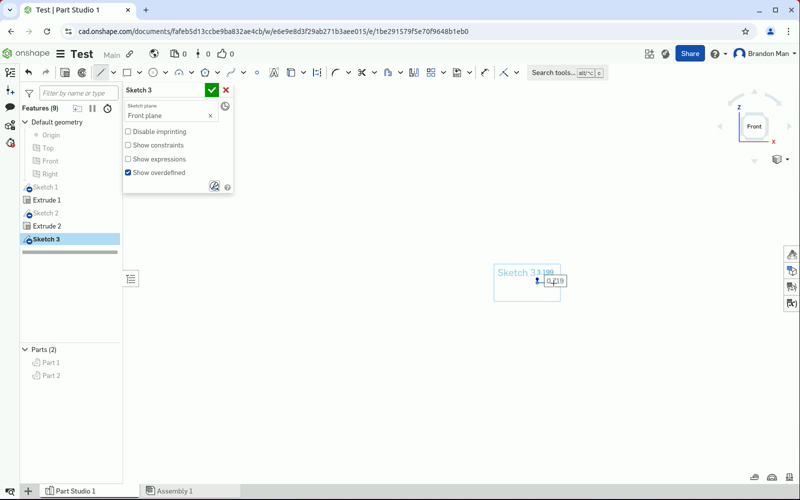
click(553, 282)
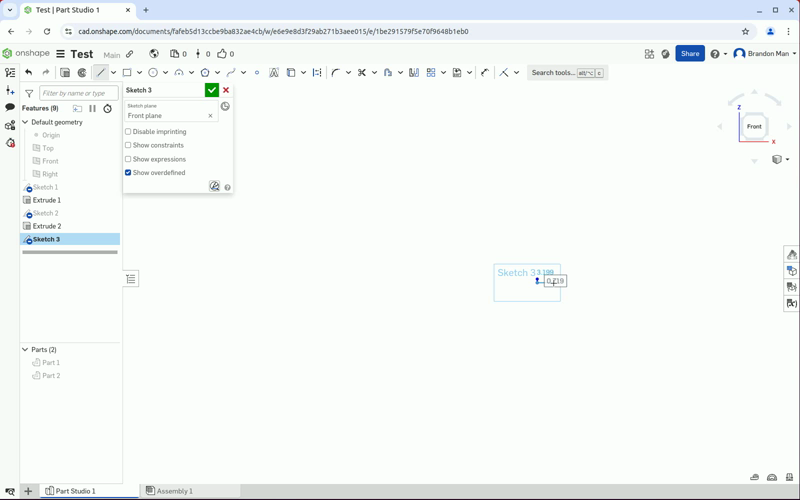
key_up(shift)
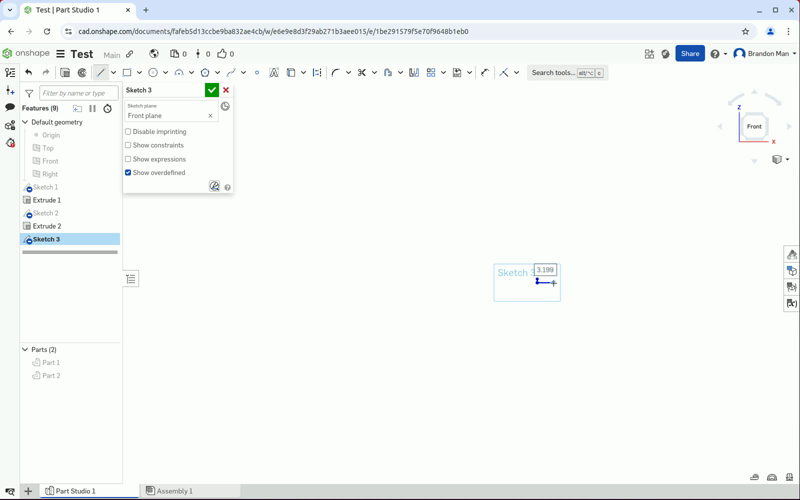
key_down(shift)
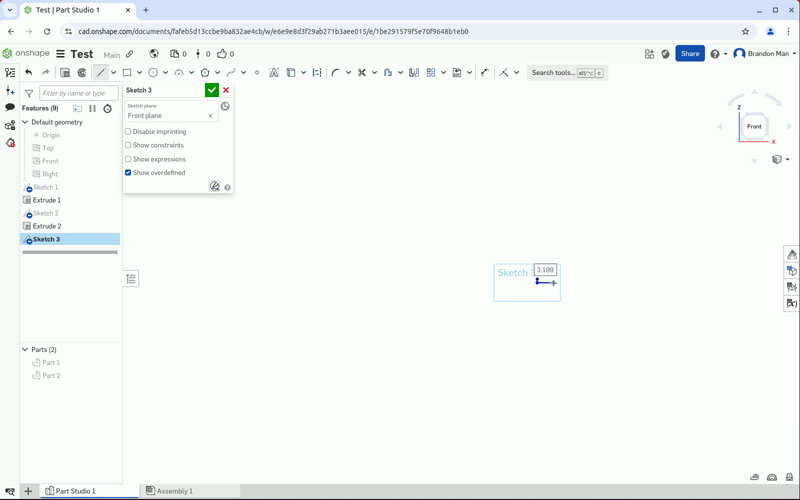
mouse_move(583, 282)
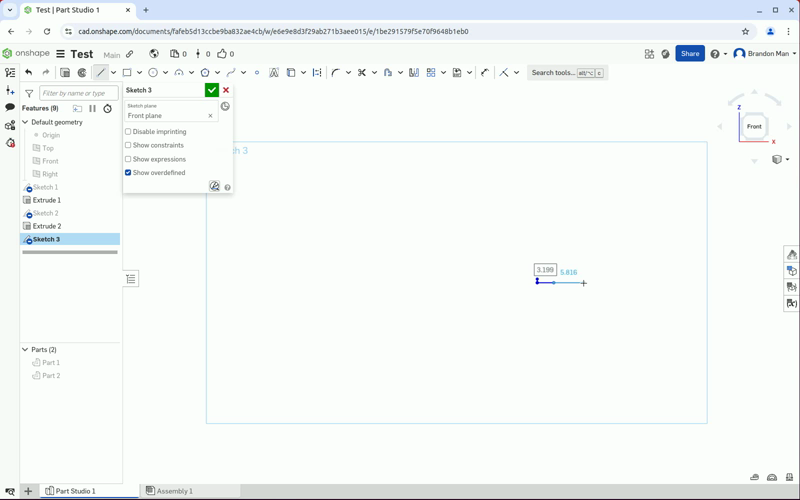
mouse_move(558, 308)
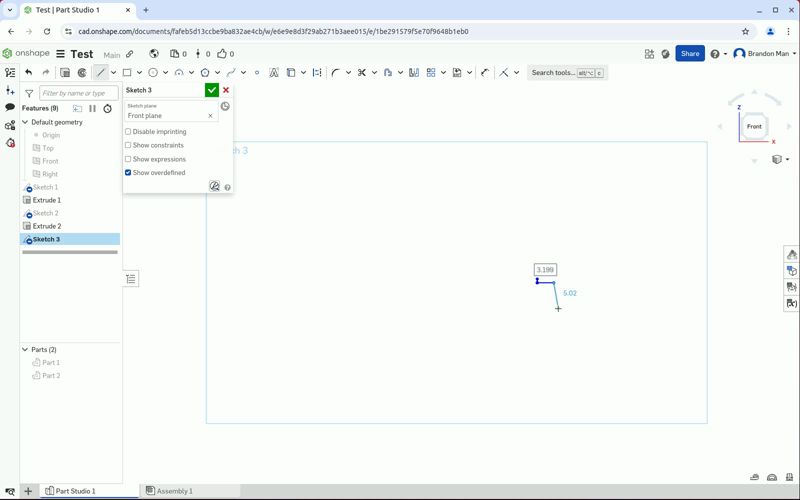
click(558, 308)
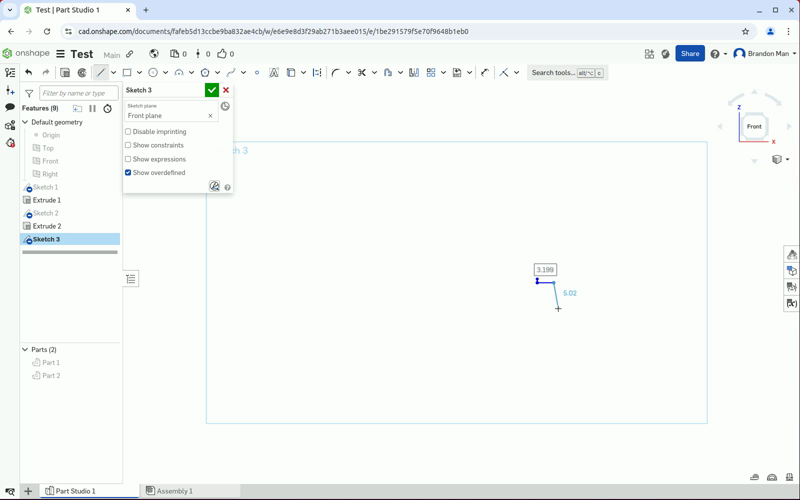
key_up(shift)
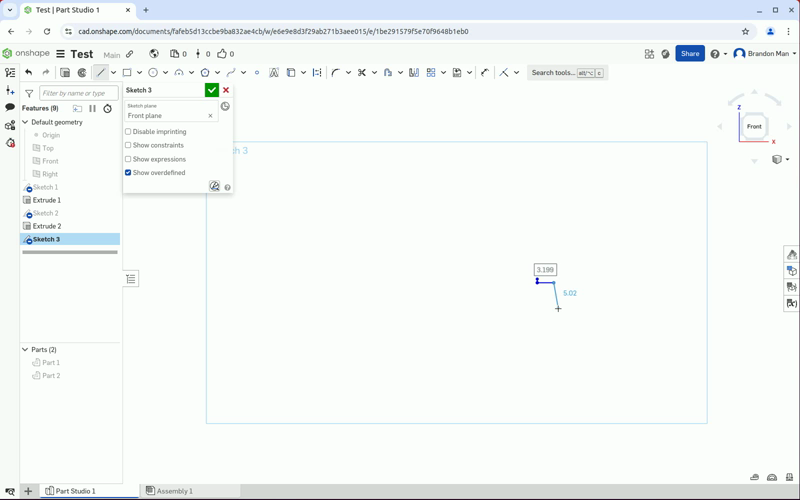
key_down(shift)
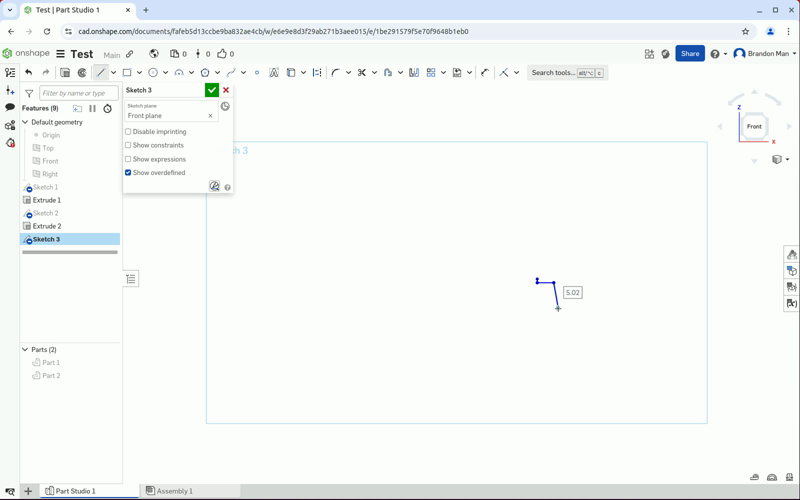
mouse_move(588, 308)
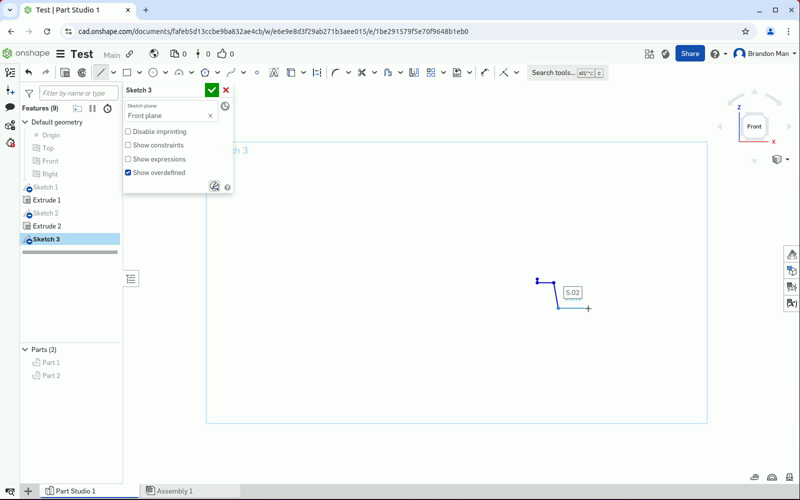
mouse_move(574, 308)
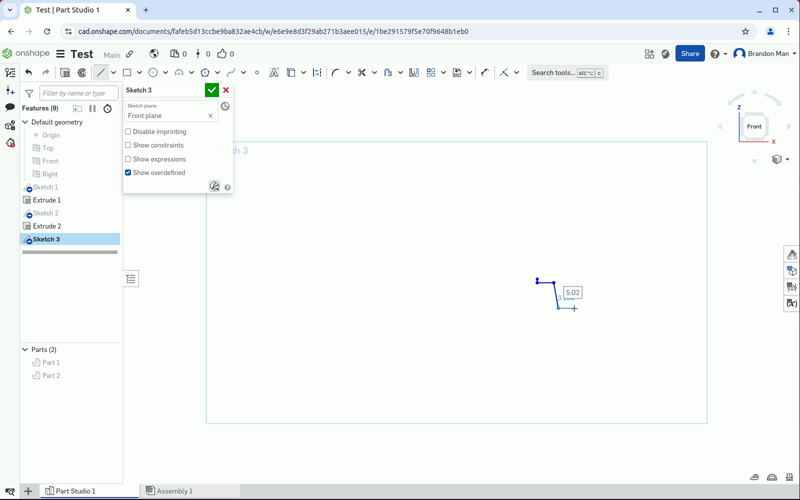
click(574, 308)
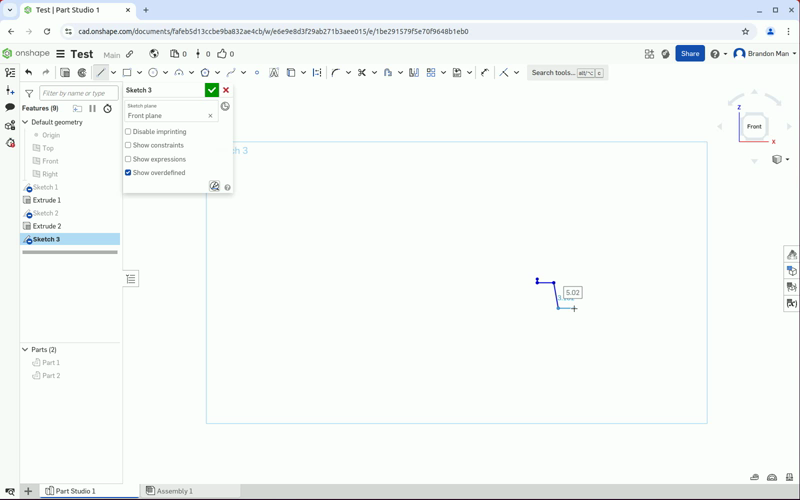
key_up(shift)
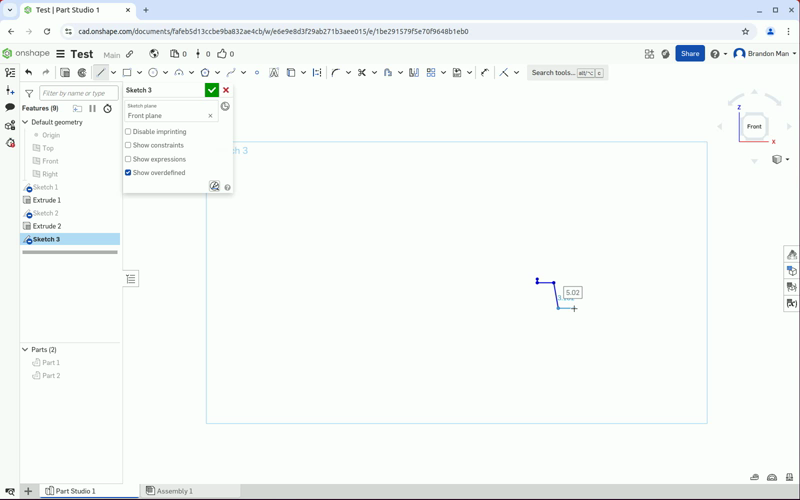
key_down(shift)
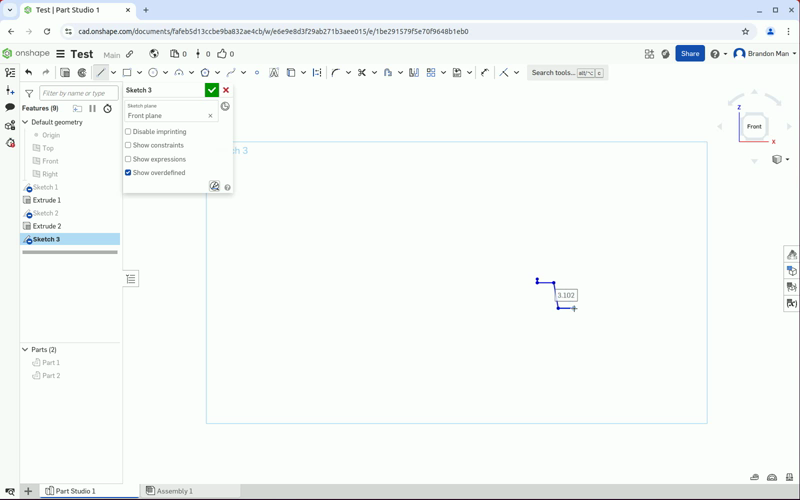
mouse_move(589, 308)
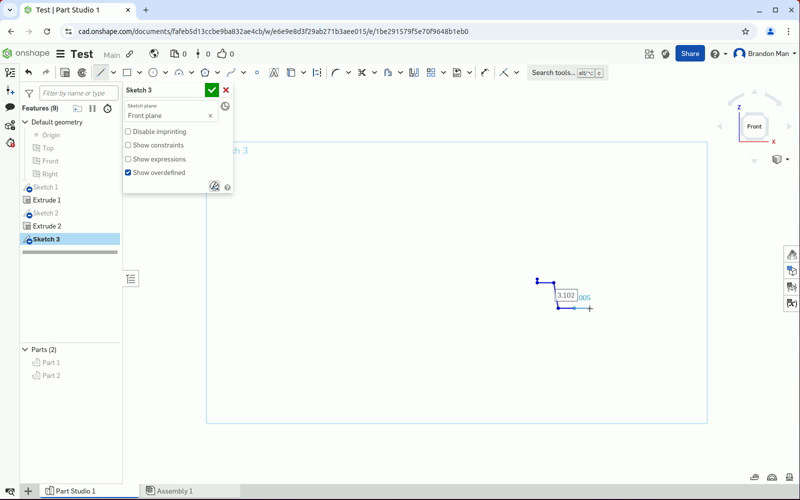
mouse_move(574, 304)
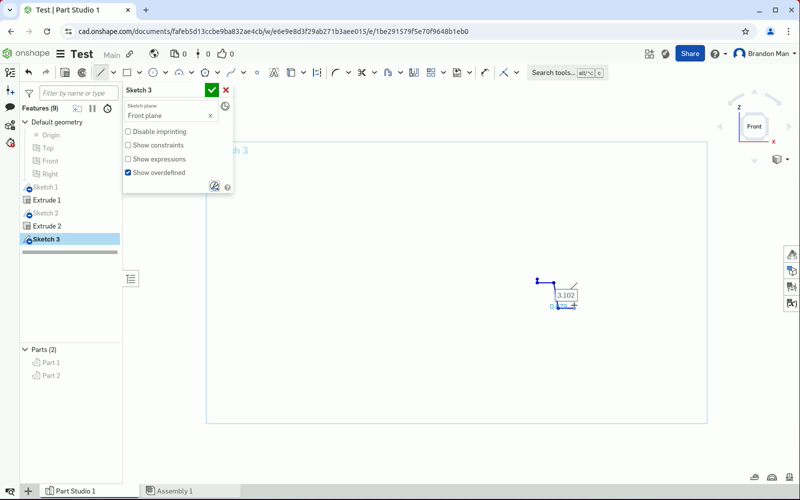
scroll(6)
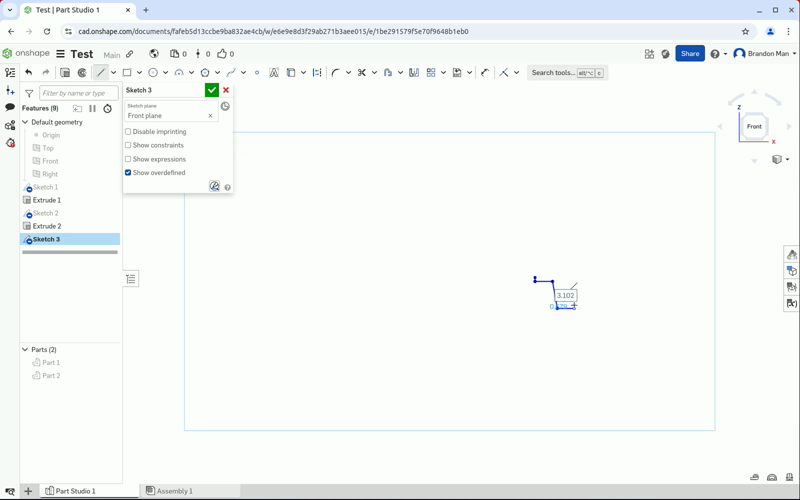
scroll(6)
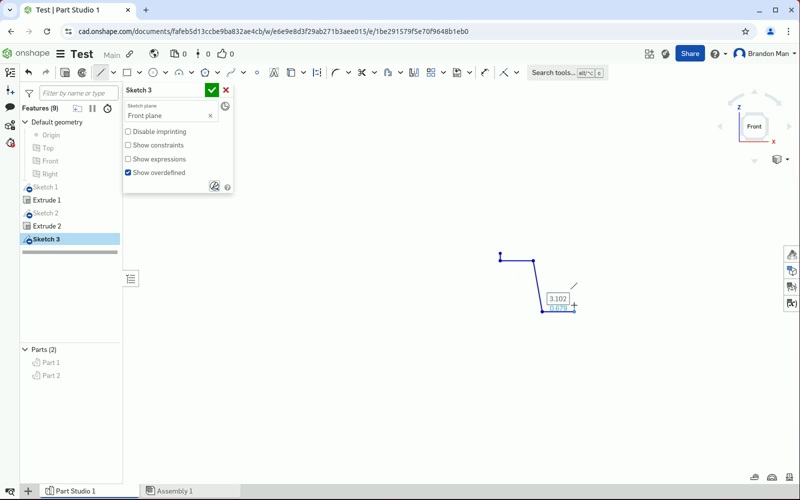
scroll(6)
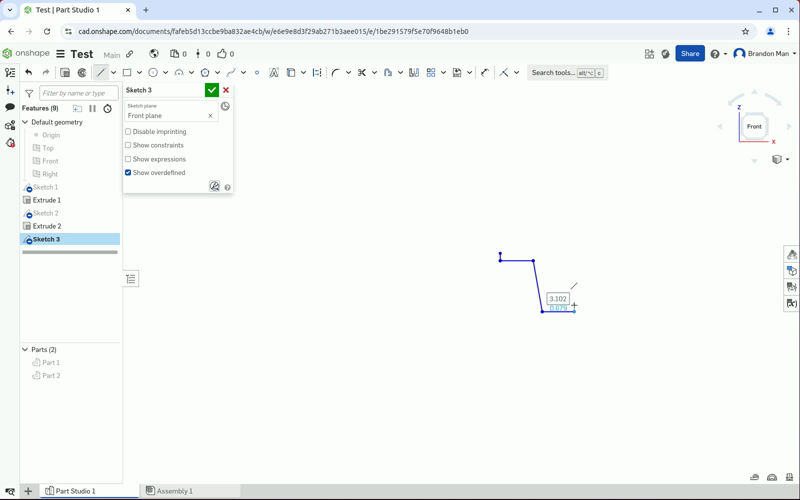
scroll(6)
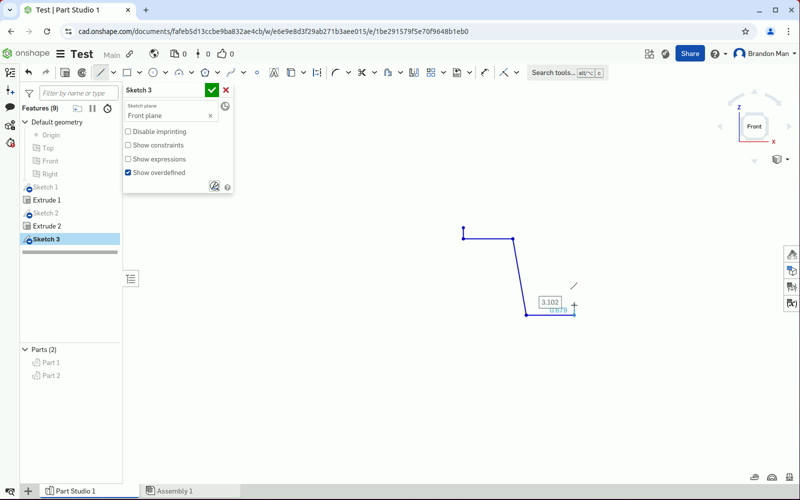
scroll(6)
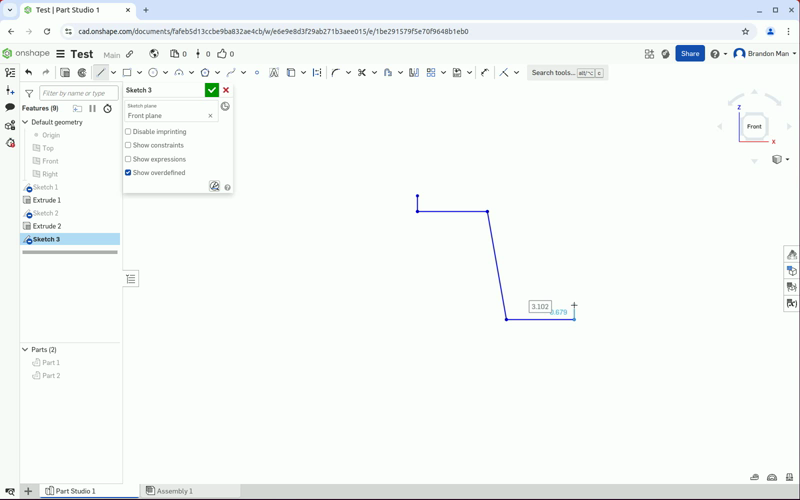
scroll(6)
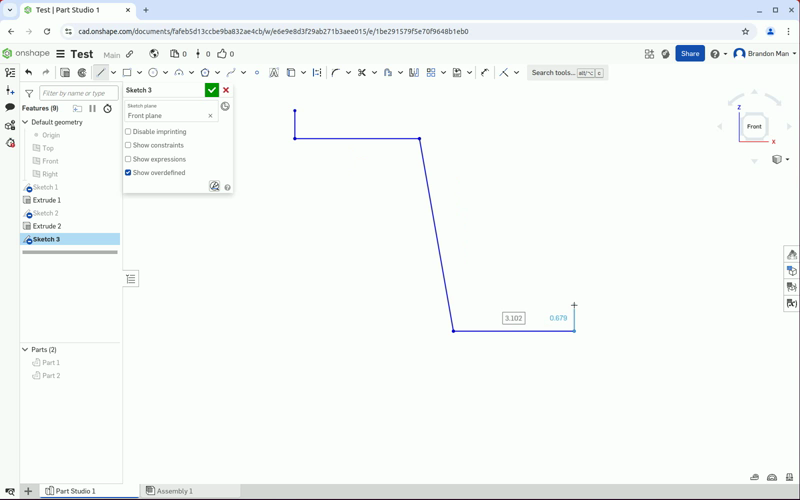
scroll(6)
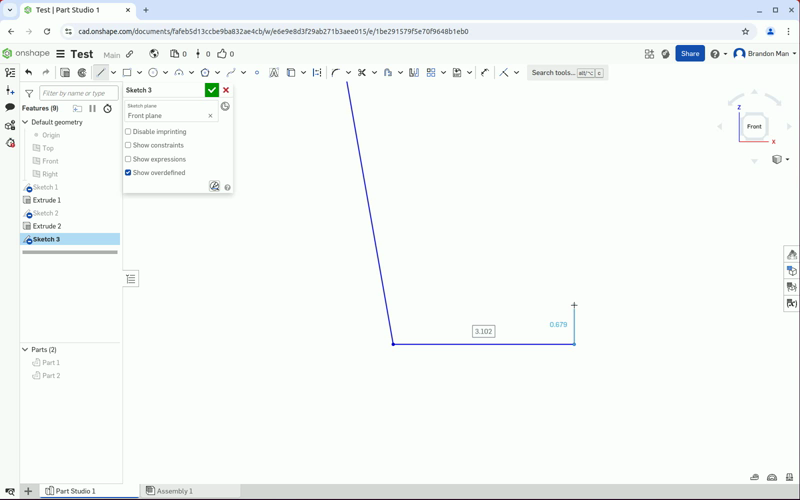
click(574, 304)
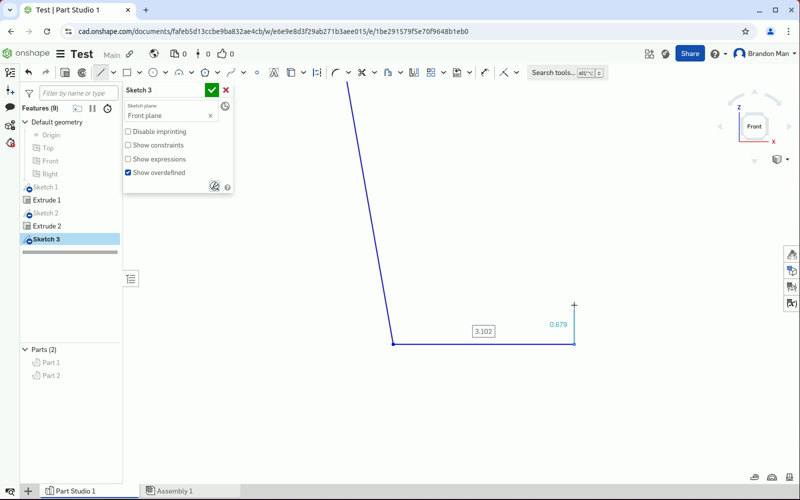
scroll(-6)
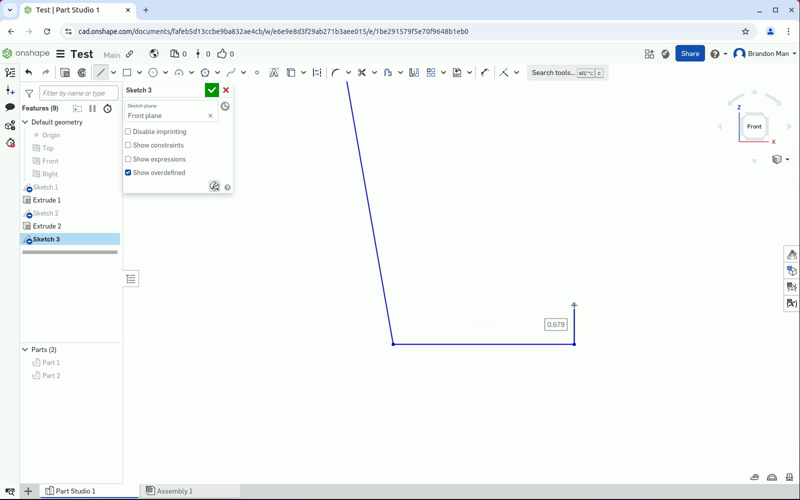
scroll(-6)
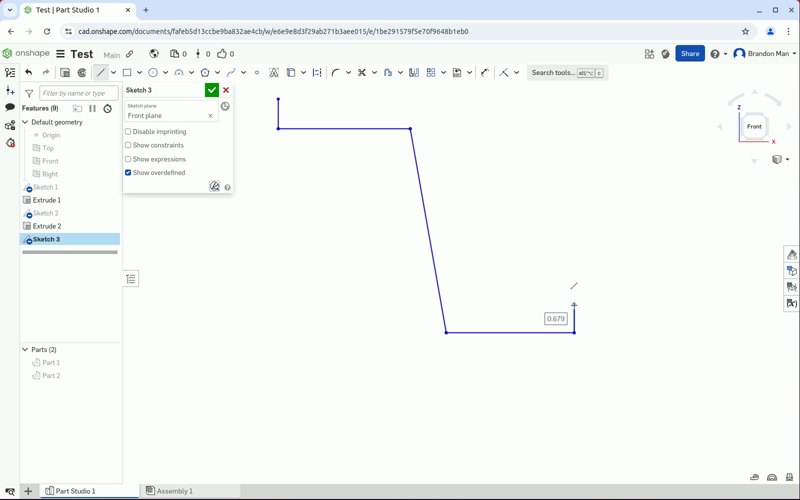
scroll(-6)
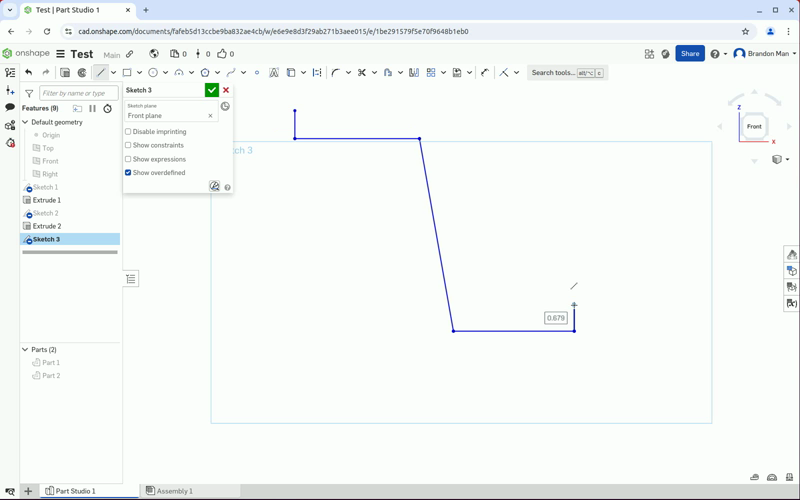
scroll(-6)
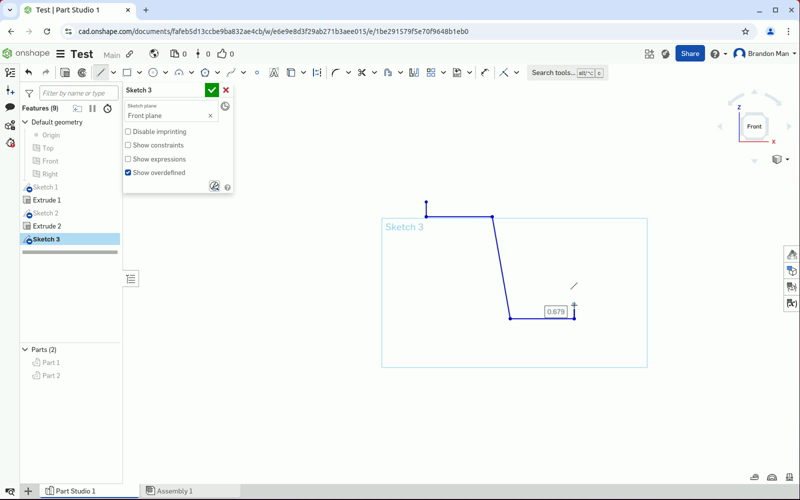
scroll(-6)
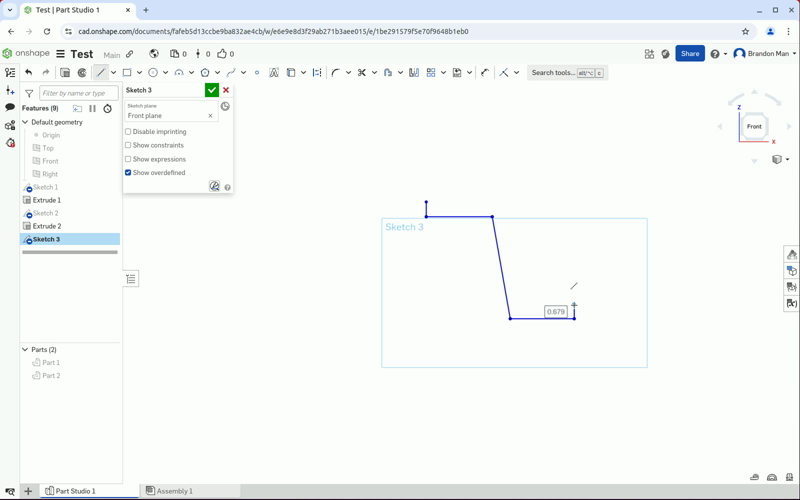
scroll(-6)
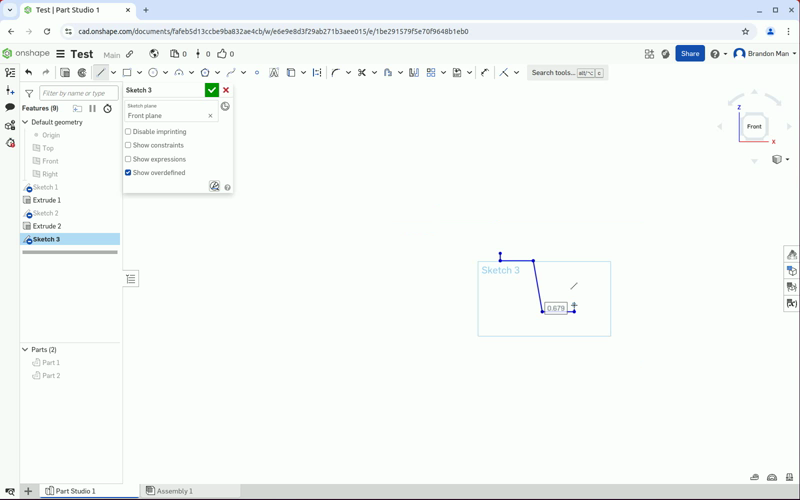
scroll(-6)
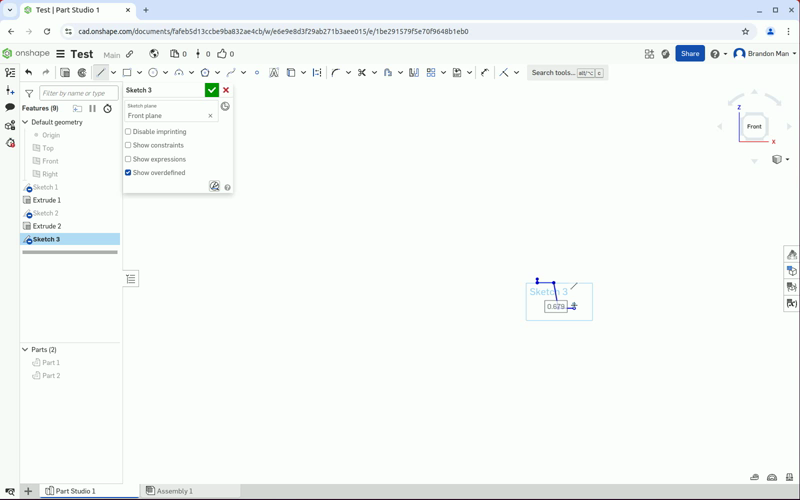
key_up(shift)
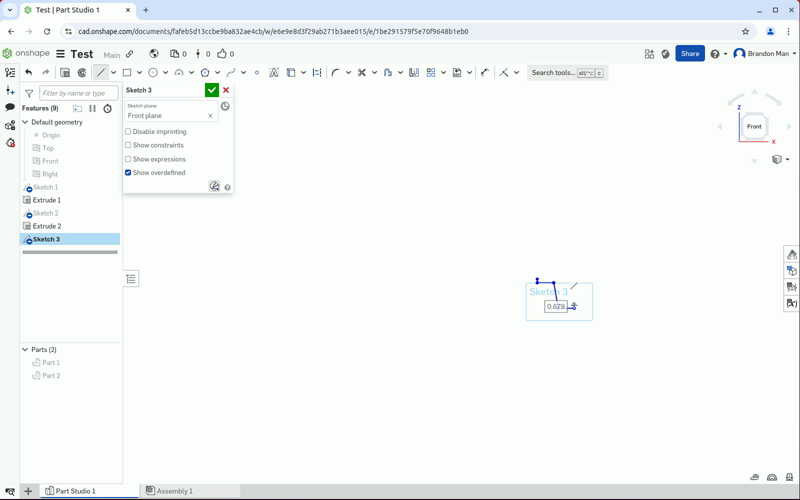
key_down(shift)
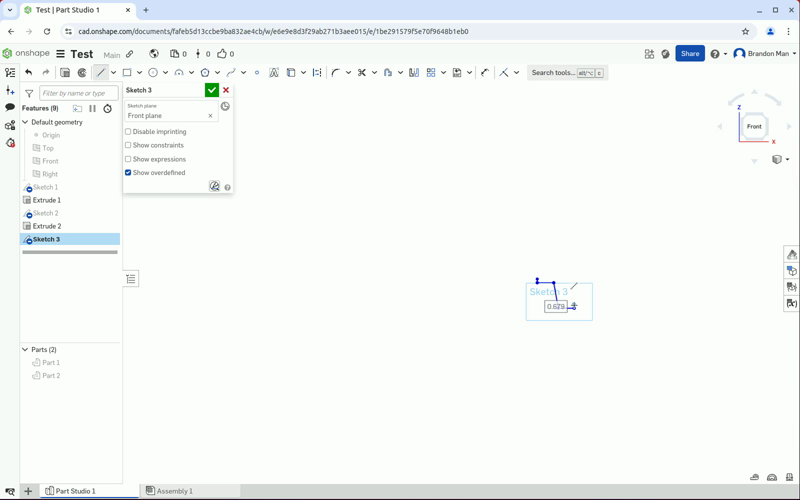
mouse_move(589, 304)
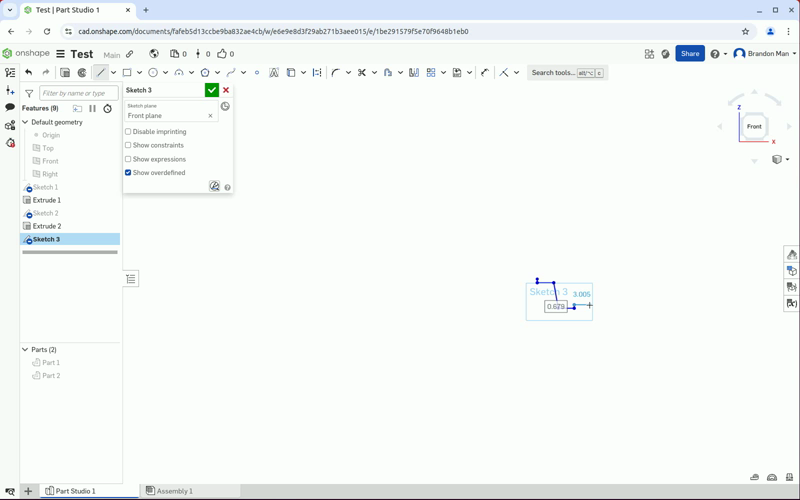
mouse_move(560, 304)
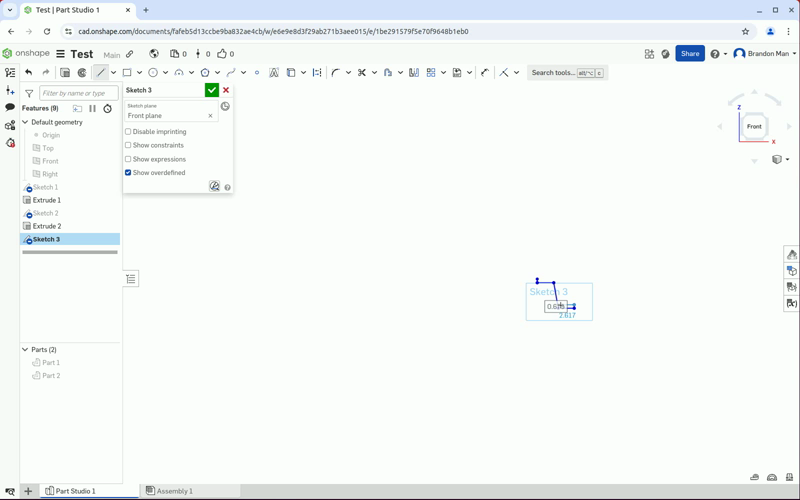
click(560, 304)
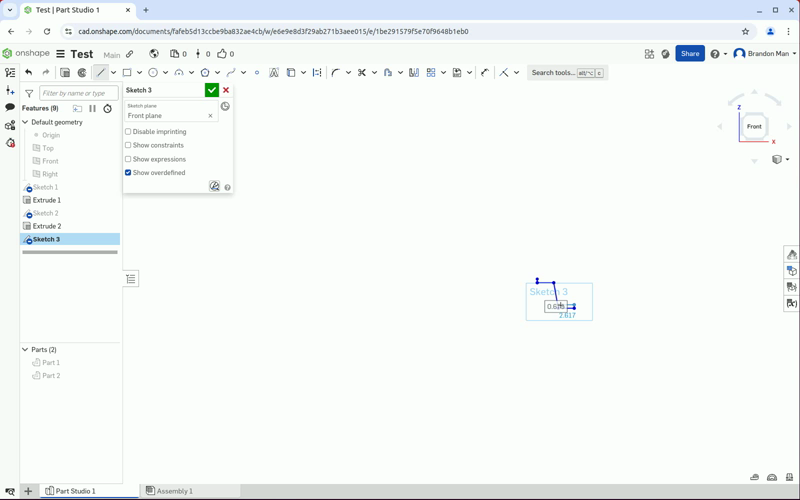
key_up(shift)
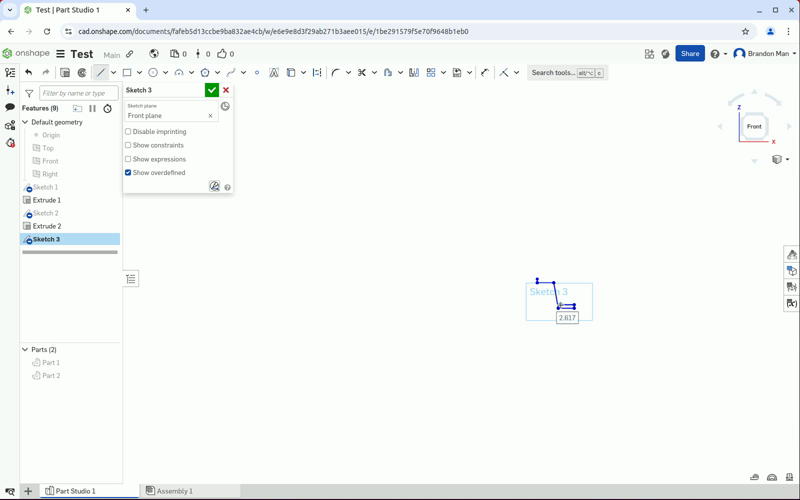
key_down(shift)
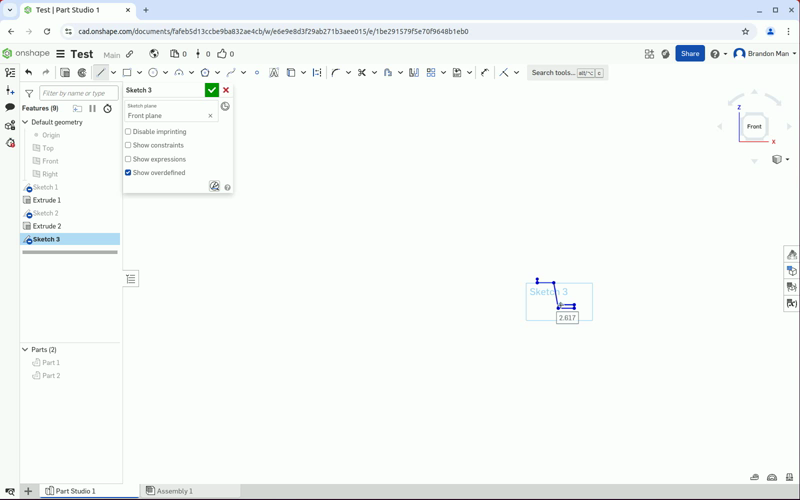
mouse_move(589, 304)
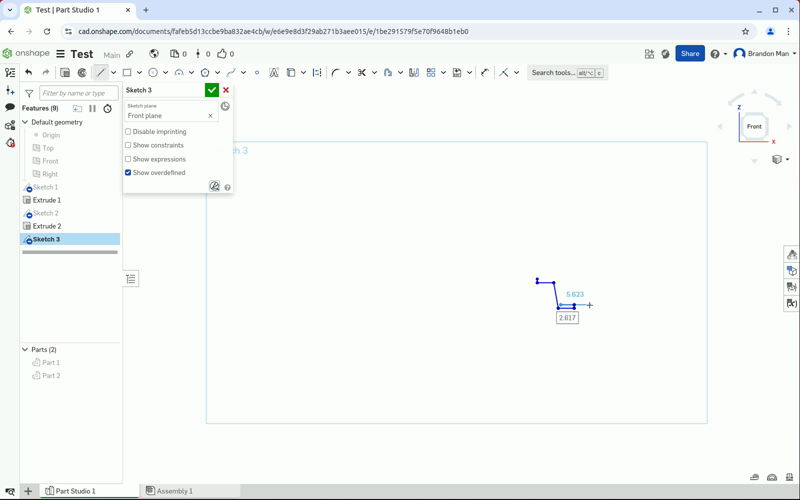
mouse_move(556, 279)
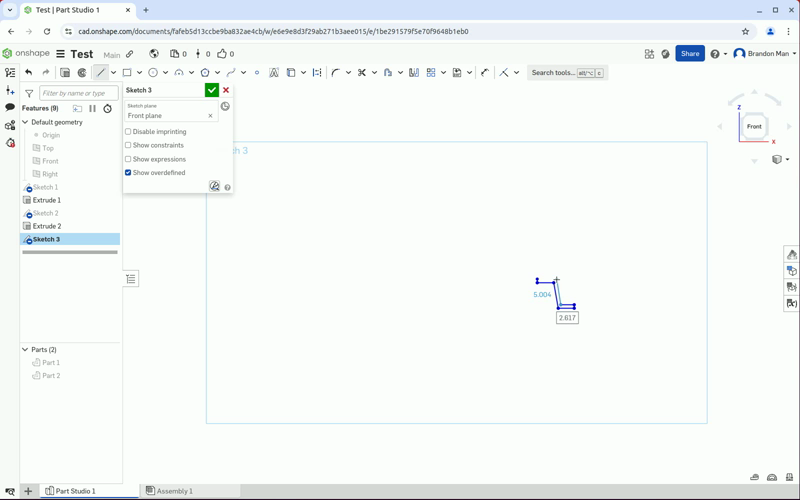
click(556, 279)
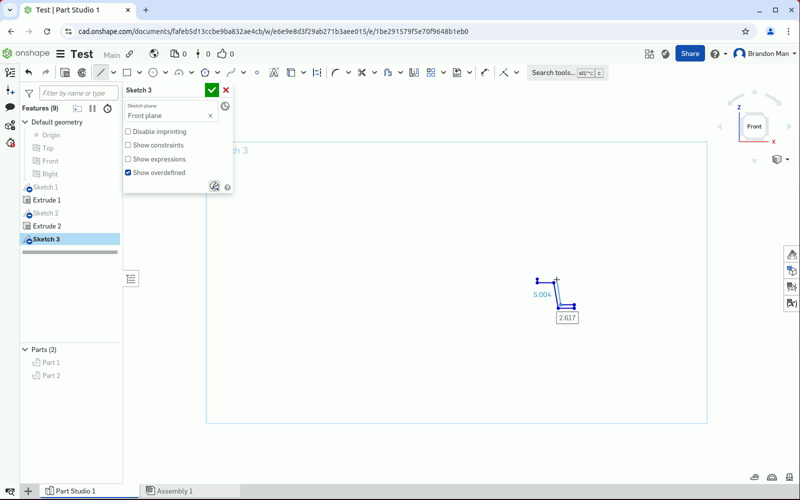
key_up(shift)
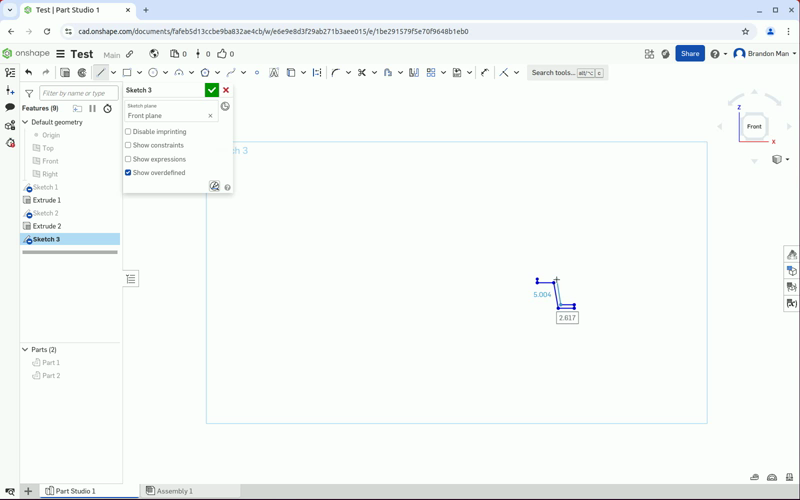
mouse_move(586, 279)
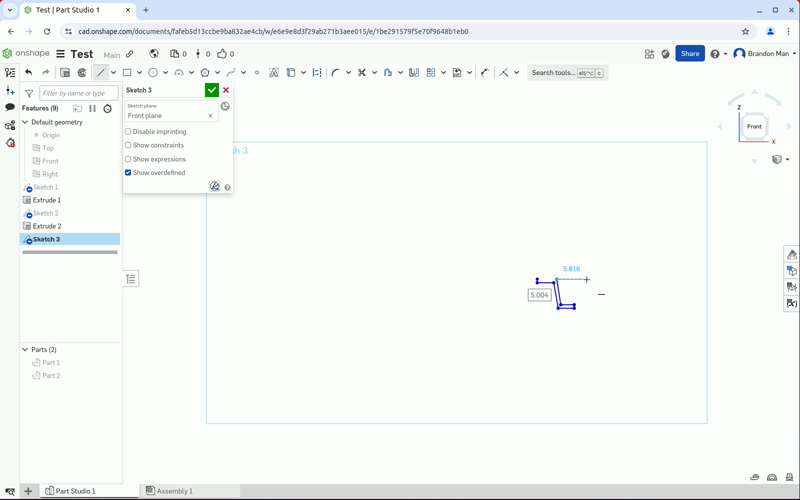
key_down(shift)
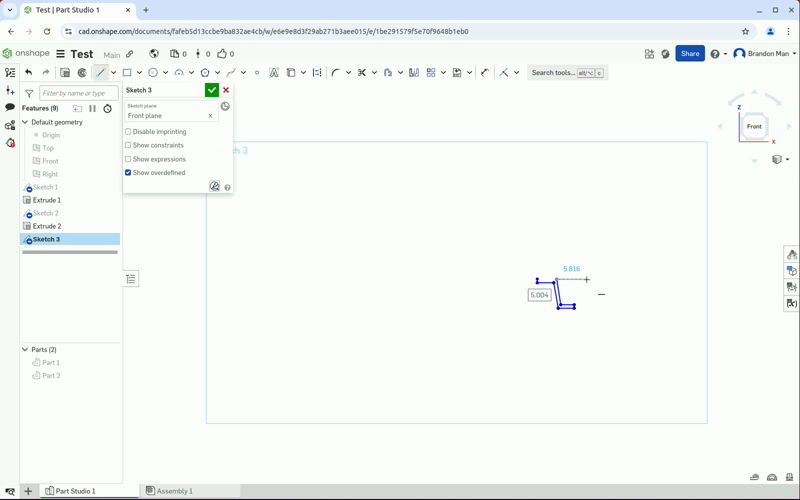
mouse_move(537, 279)
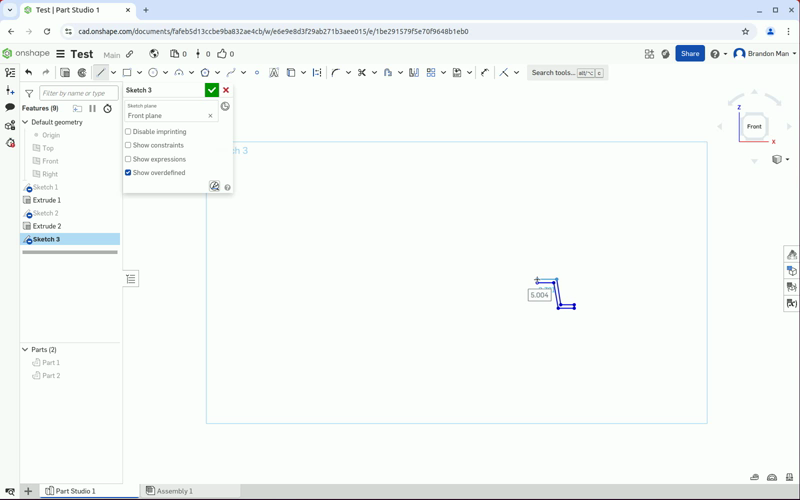
scroll(6)
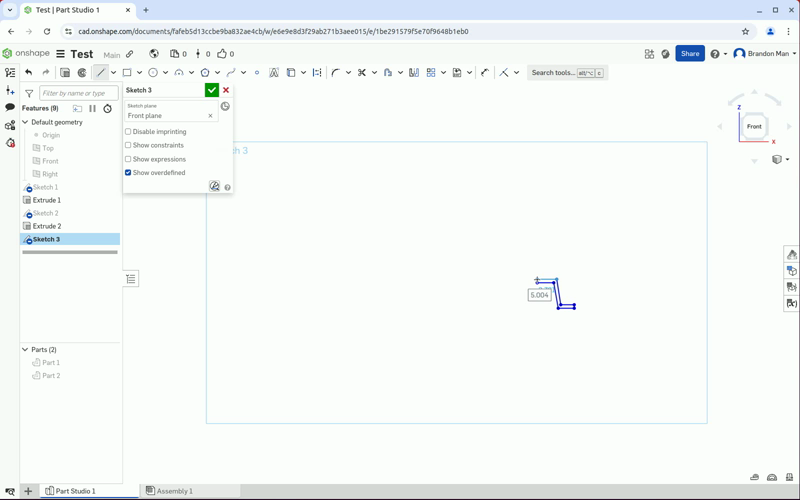
scroll(6)
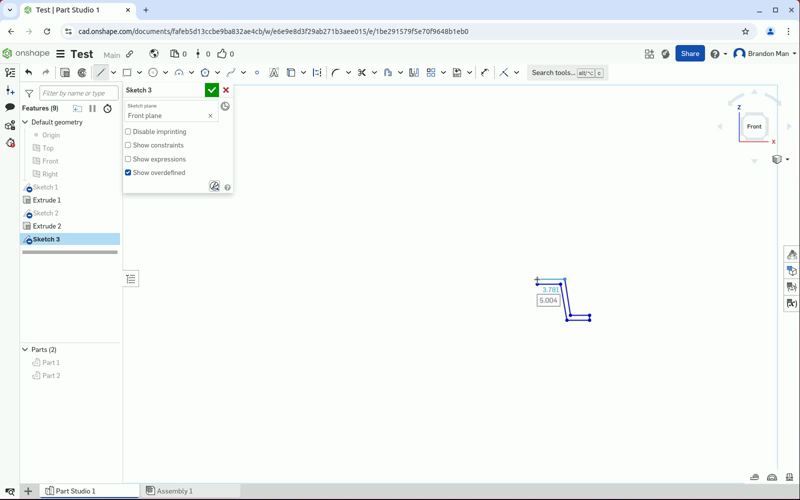
scroll(6)
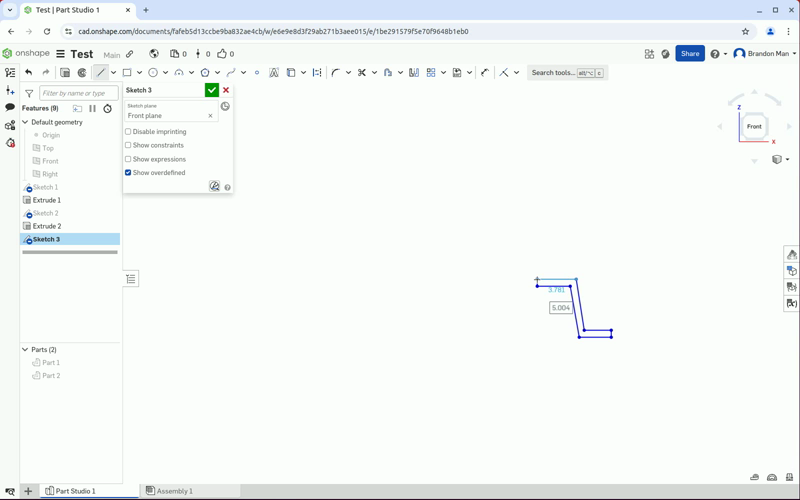
scroll(6)
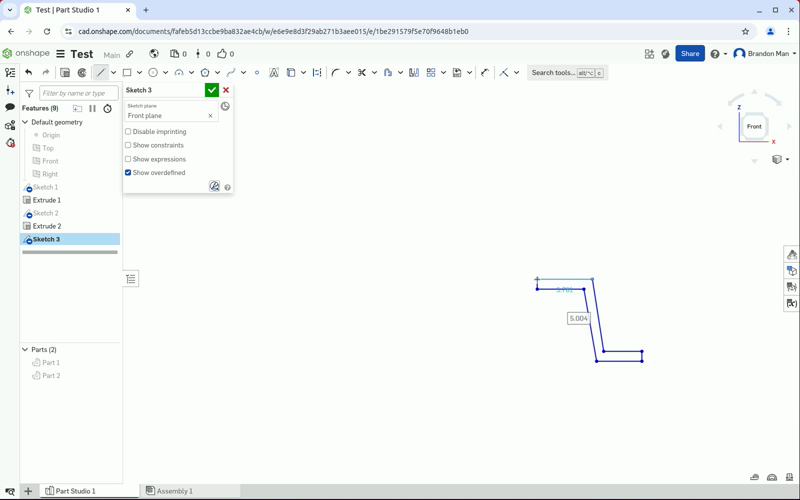
scroll(6)
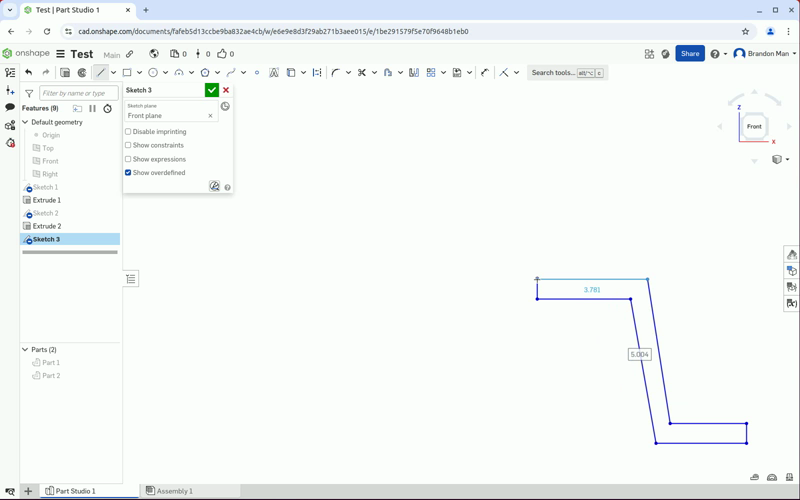
scroll(6)
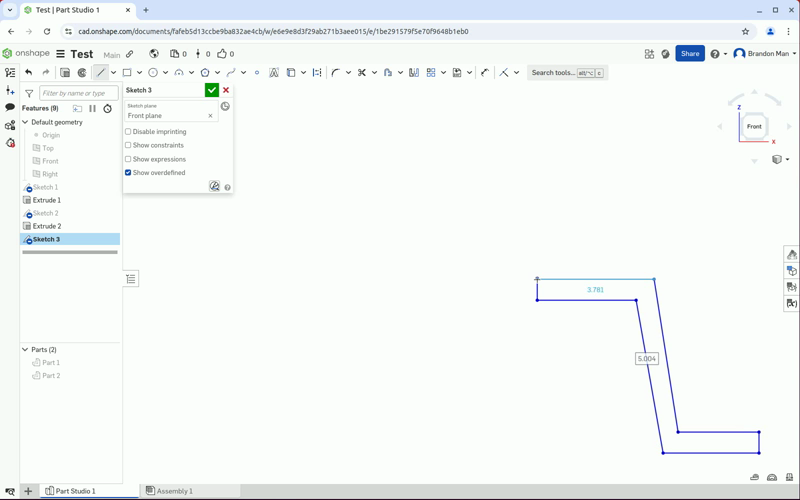
scroll(6)
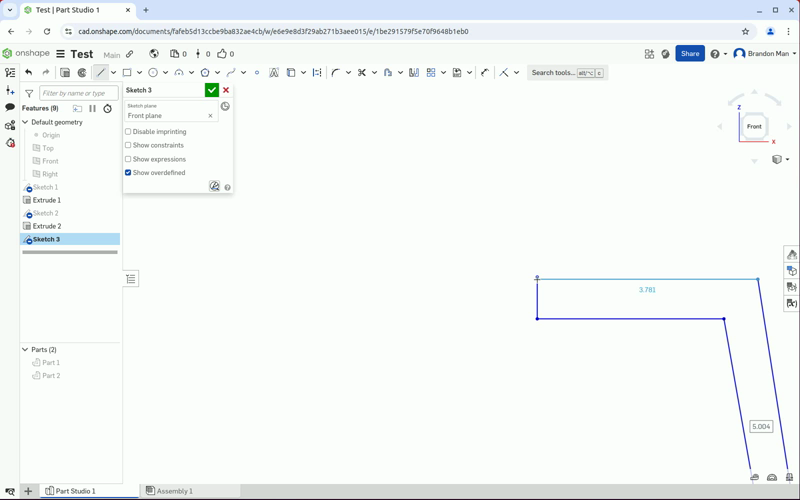
key_up(shift)
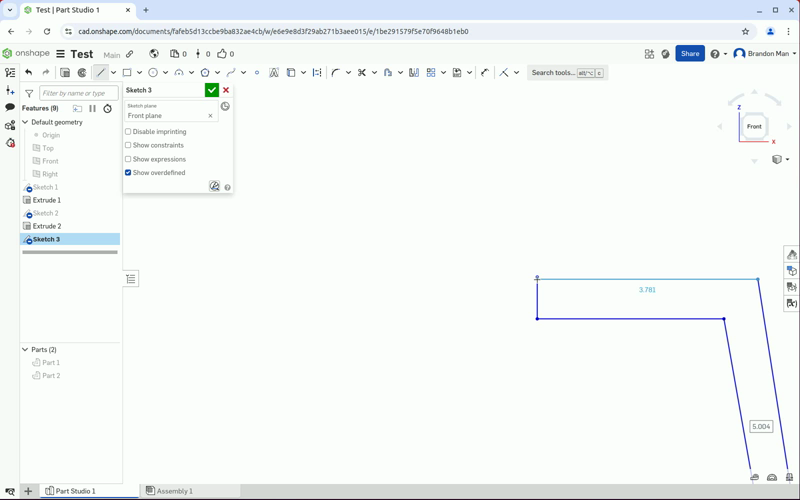
click(537, 279)
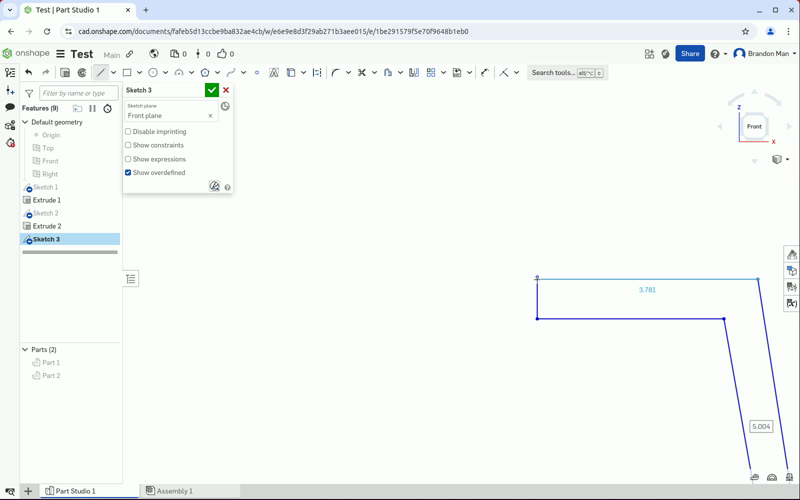
scroll(-6)
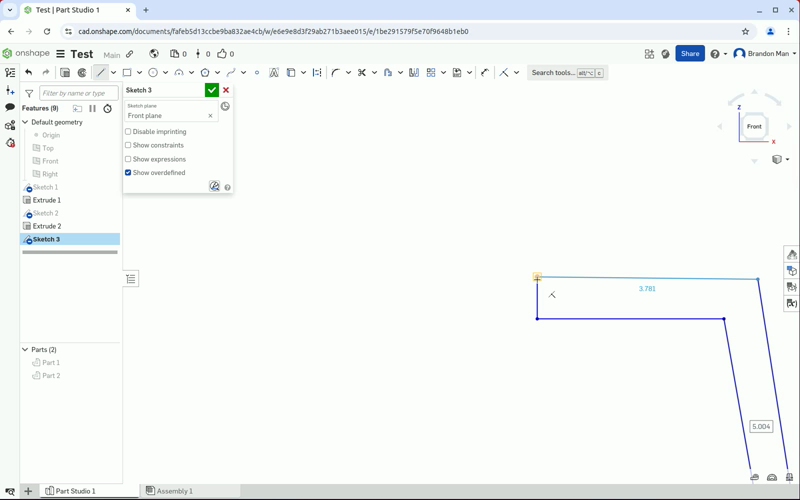
scroll(-6)
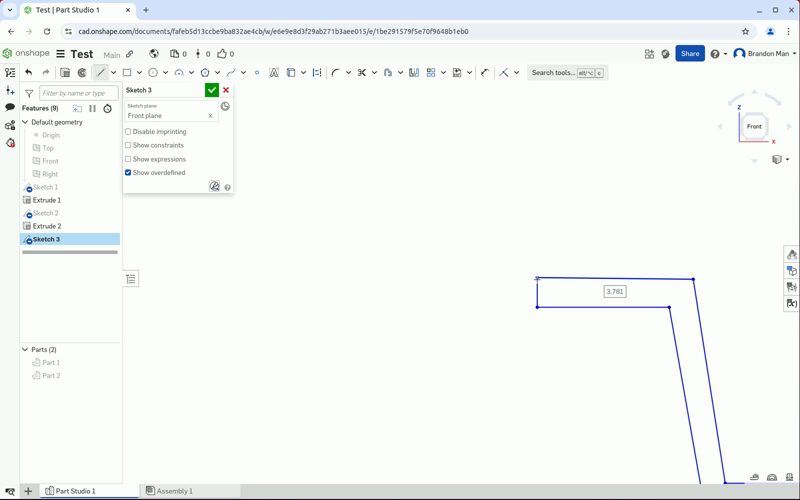
scroll(-6)
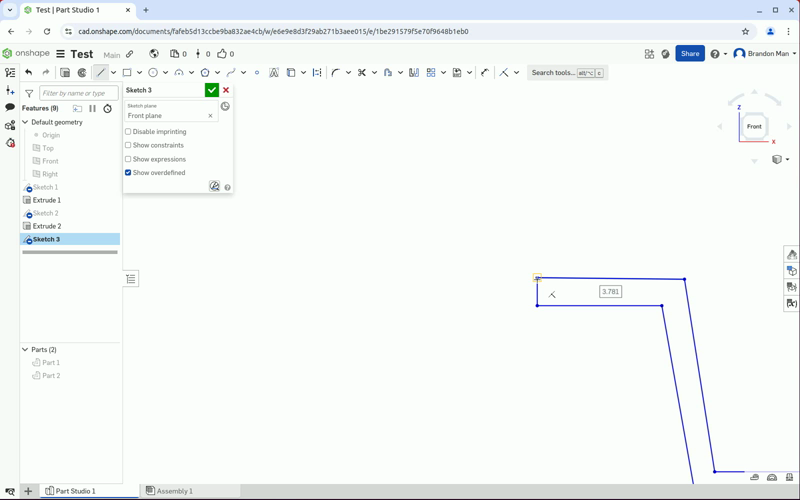
scroll(-6)
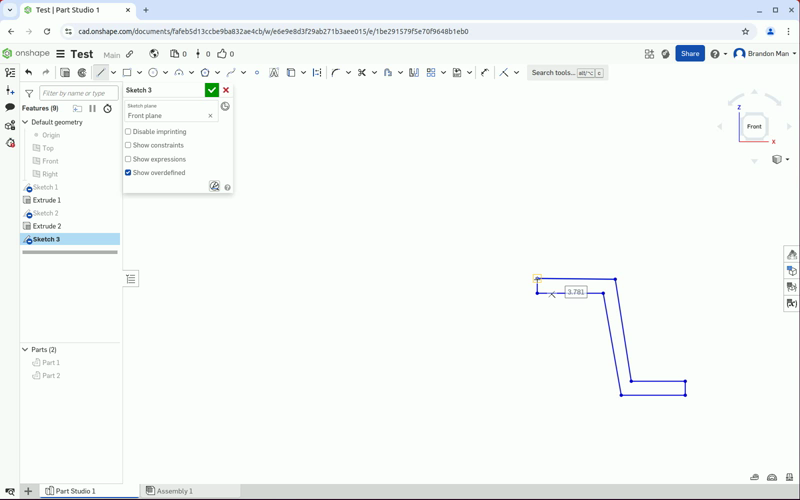
scroll(-6)
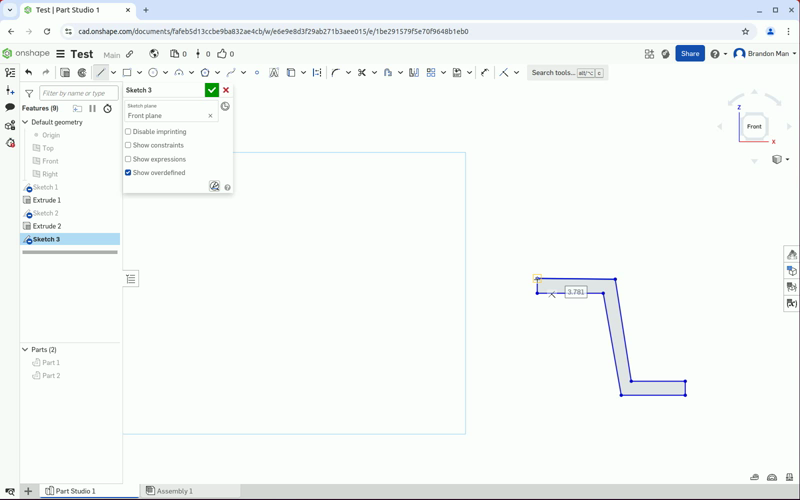
scroll(-6)
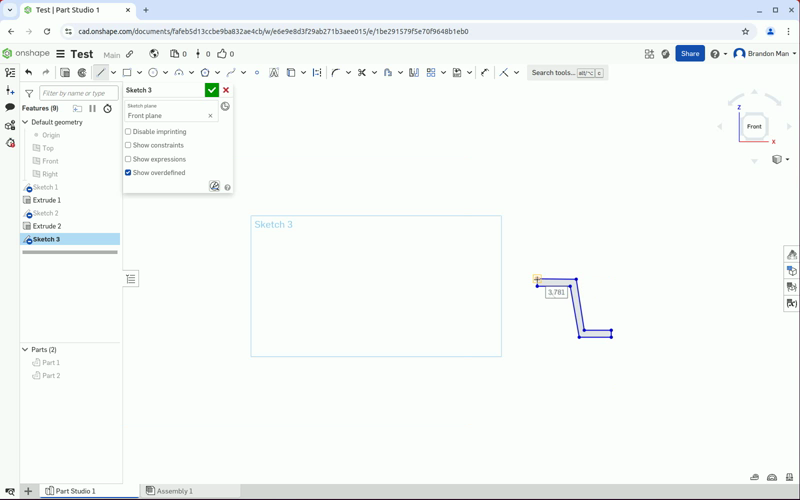
scroll(-6)
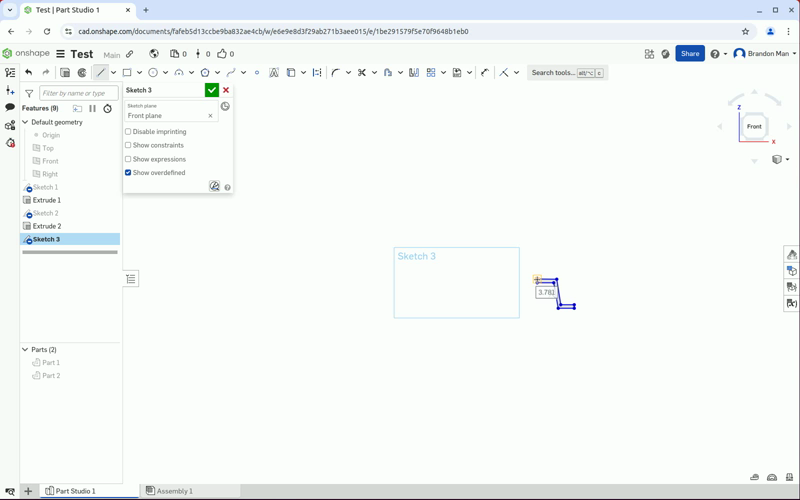
key(esc)
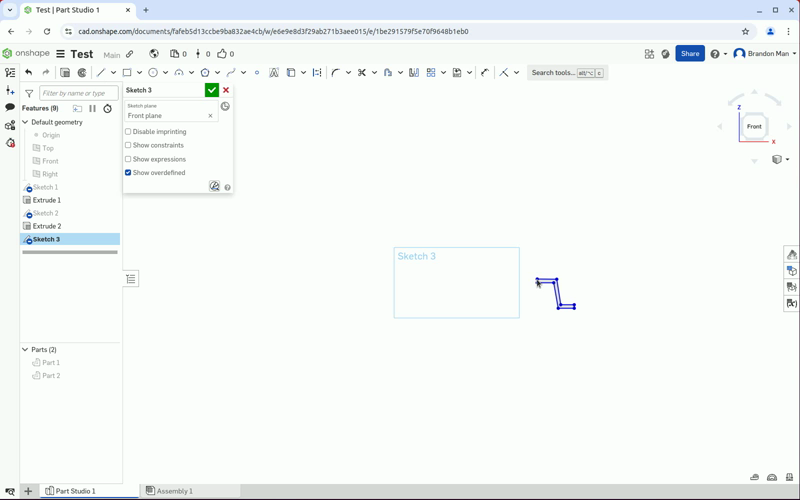
mouse_move(547, 280)
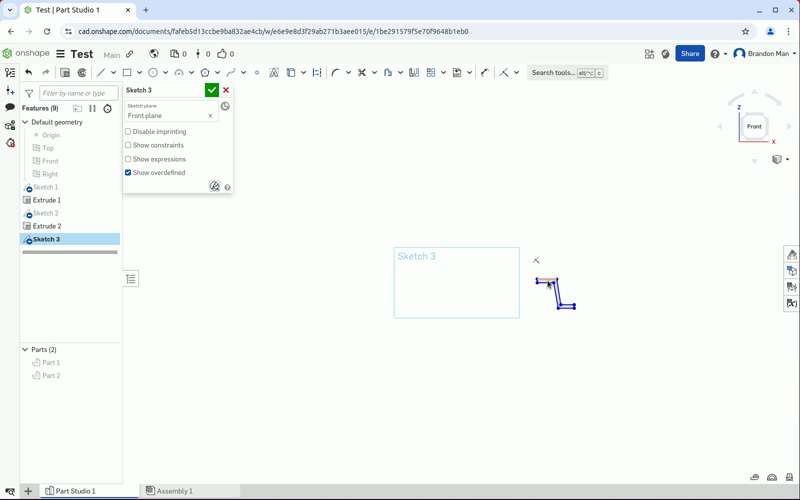
scroll(6)
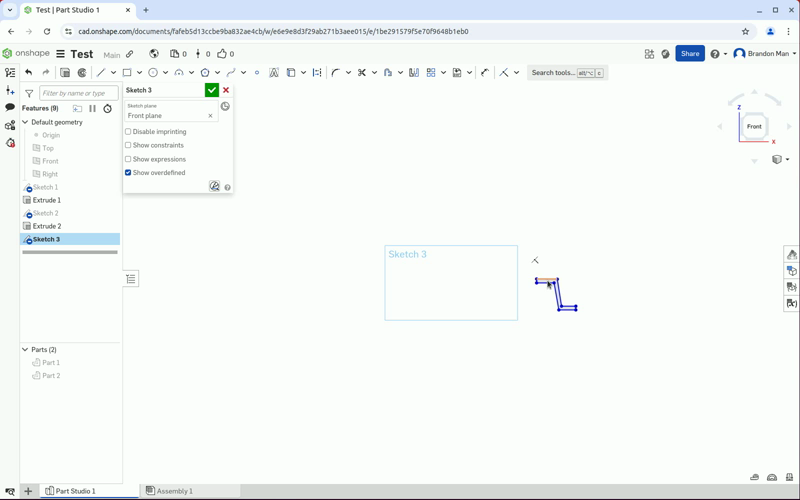
scroll(6)
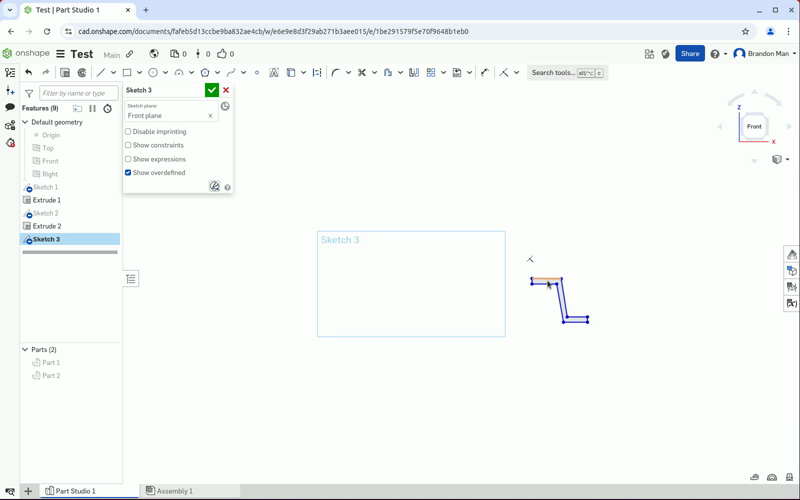
scroll(6)
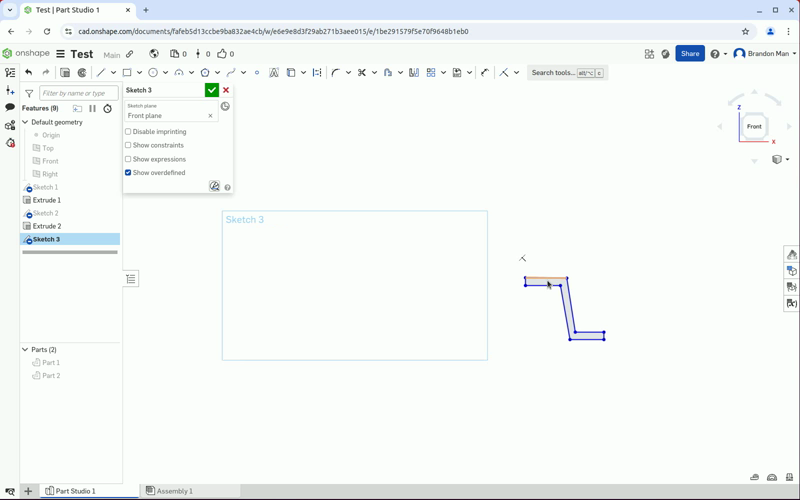
scroll(6)
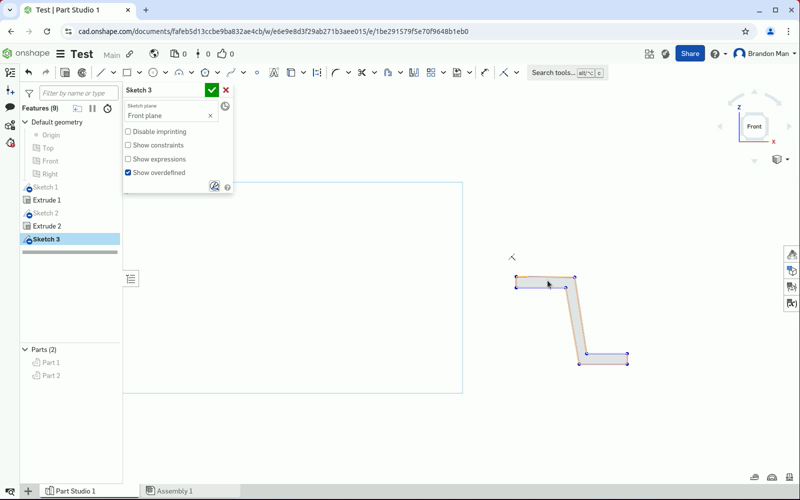
scroll(6)
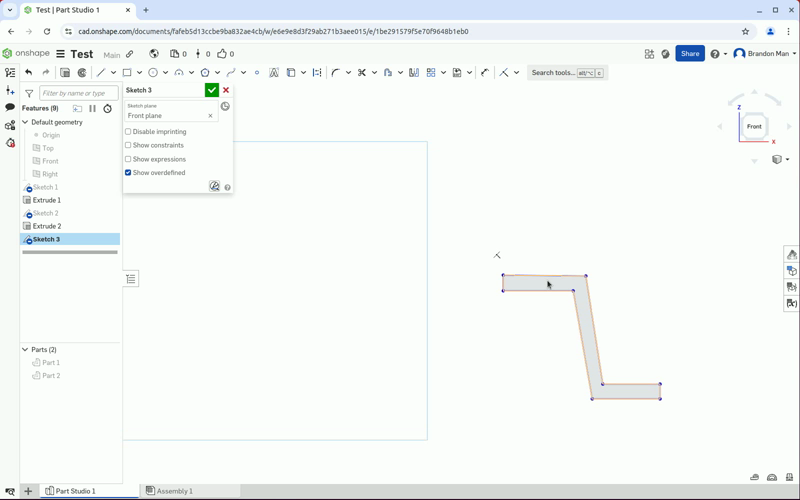
scroll(6)
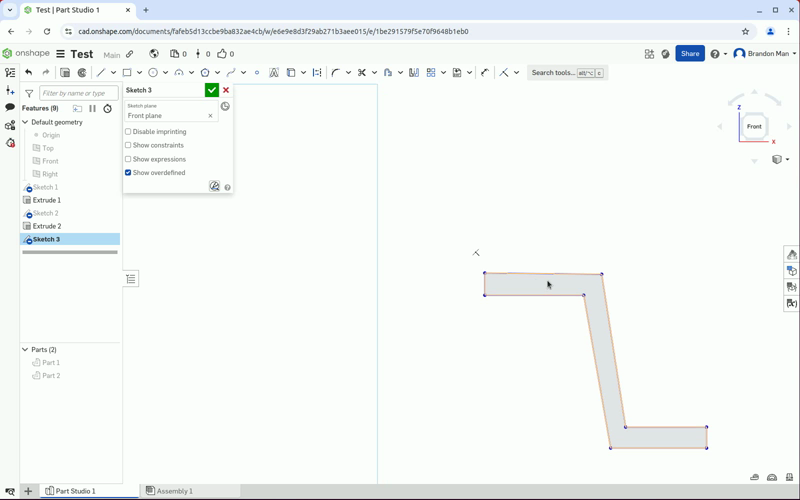
scroll(6)
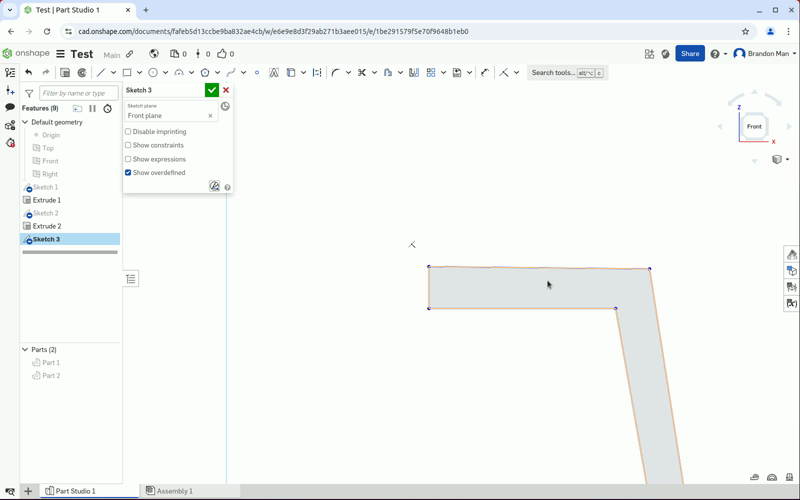
click(547, 280)
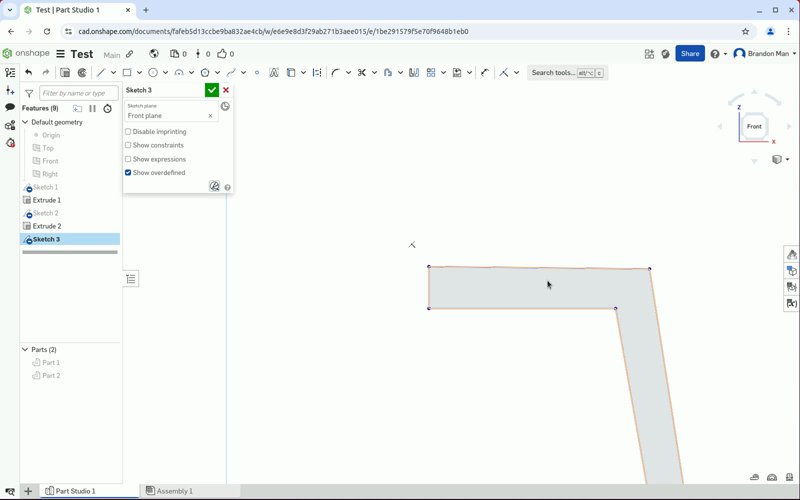
scroll(-6)
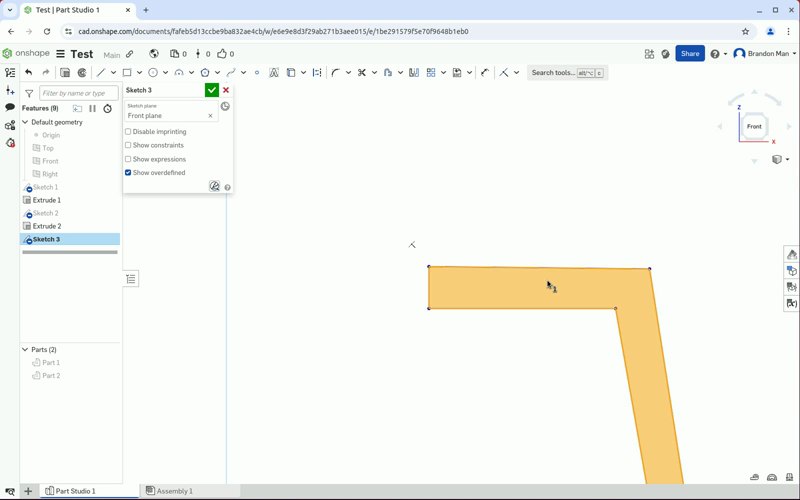
scroll(-6)
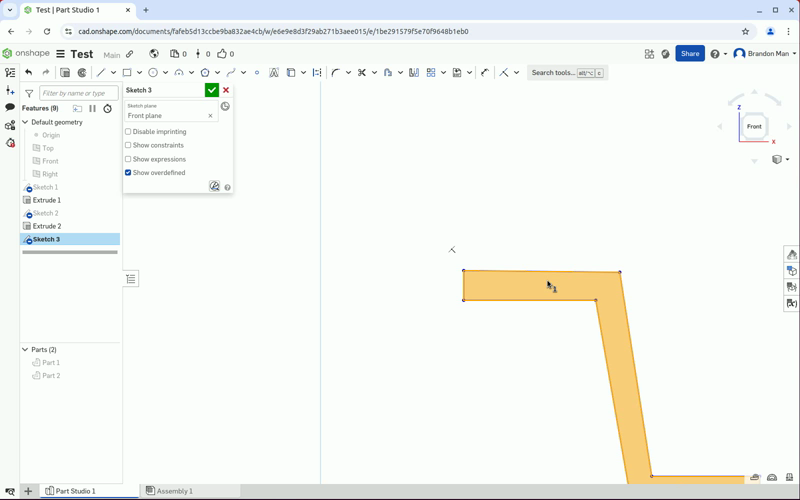
scroll(-6)
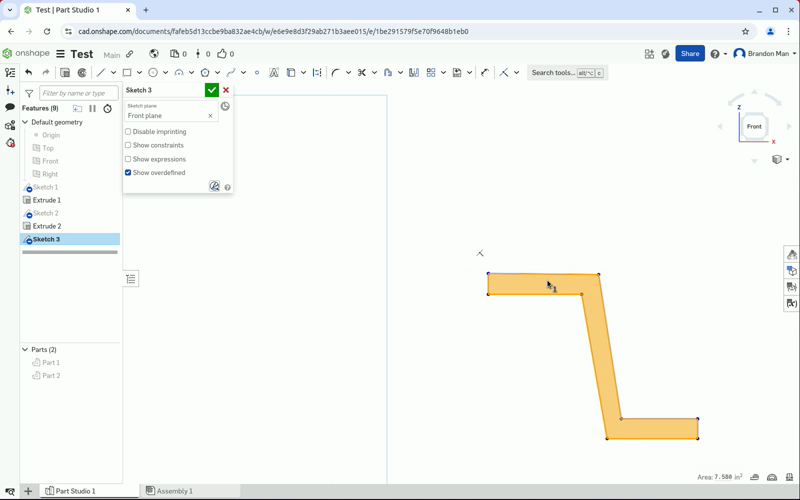
scroll(-6)
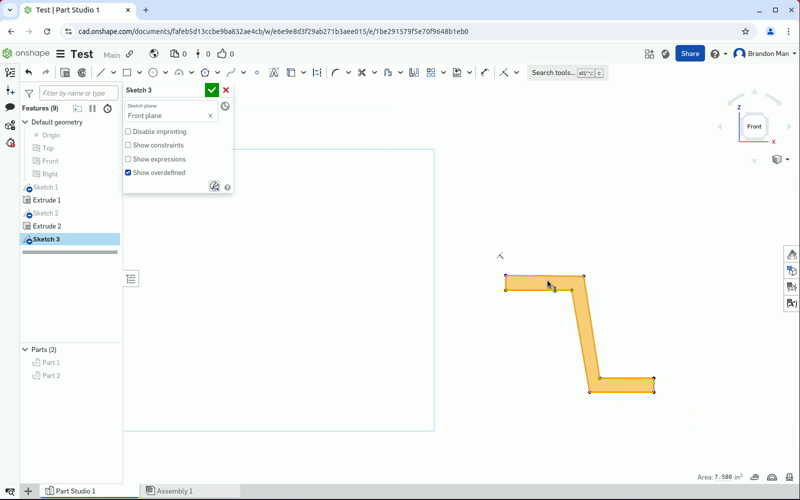
scroll(-6)
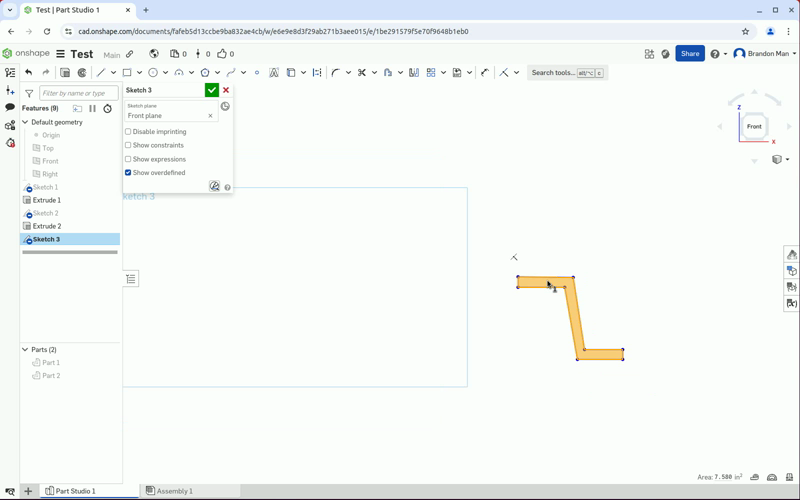
scroll(-6)
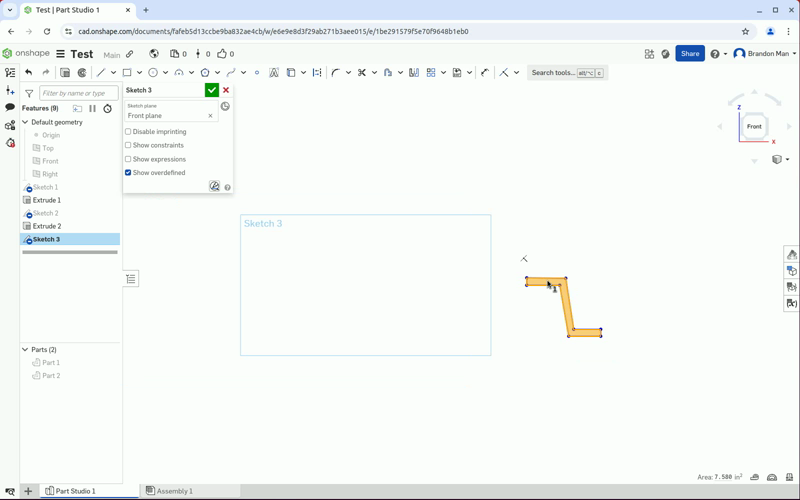
scroll(-6)
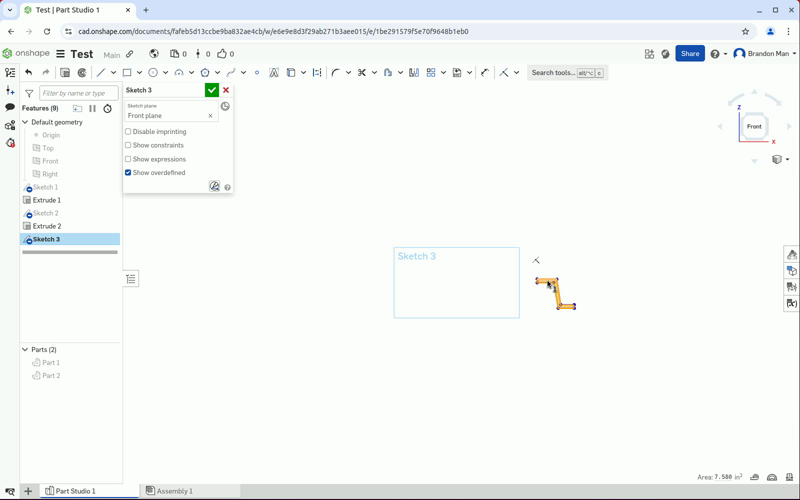
mouse_move(73, 352)
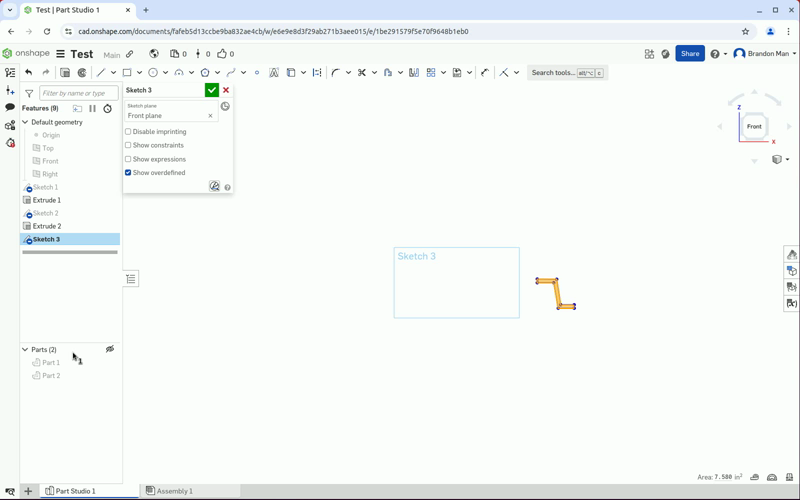
key(shift+y)
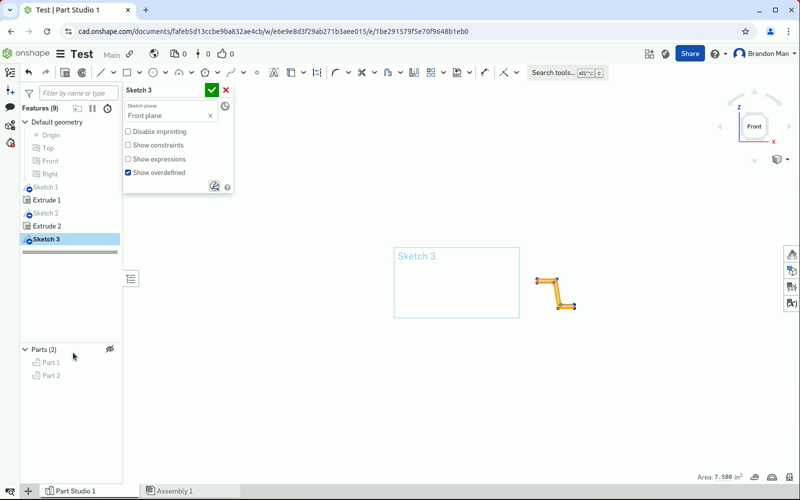
key(shift+e)
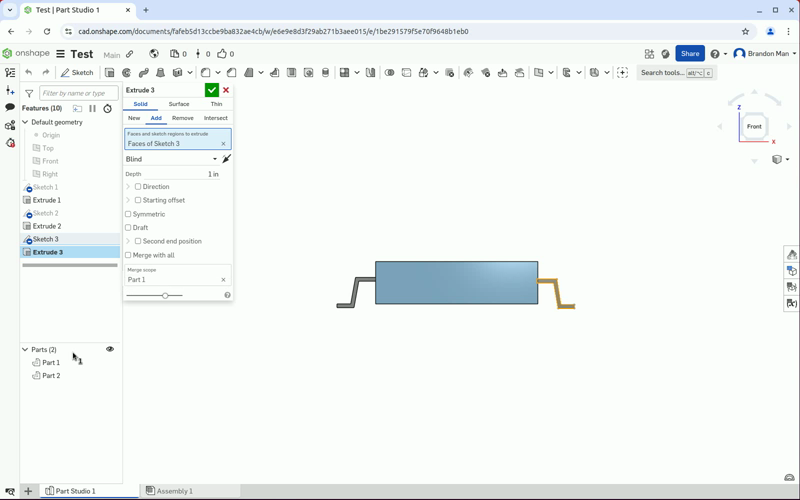
mouse_move(143, 106)
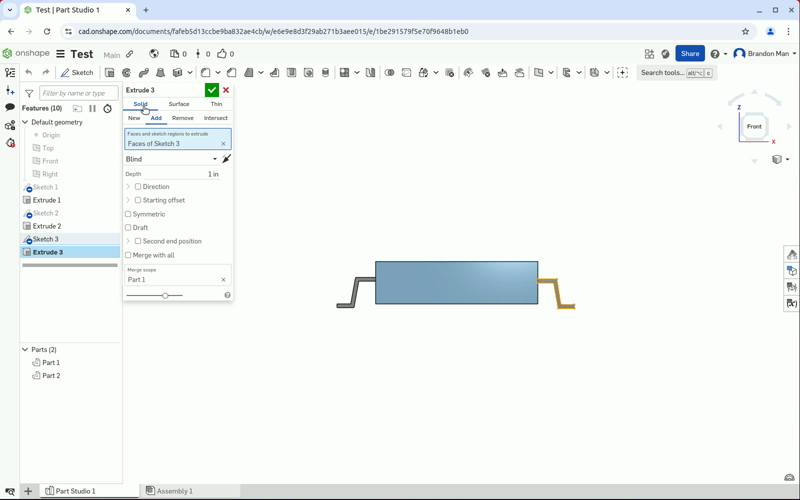
click(143, 106)
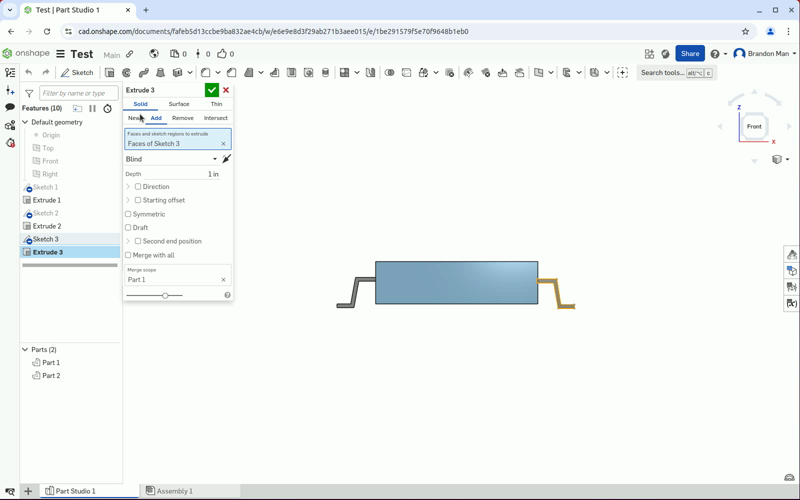
mouse_move(137, 120)
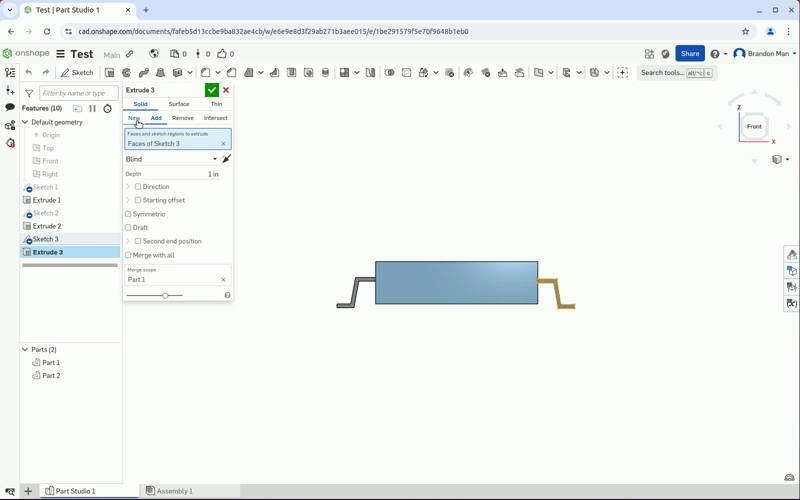
click(137, 120)
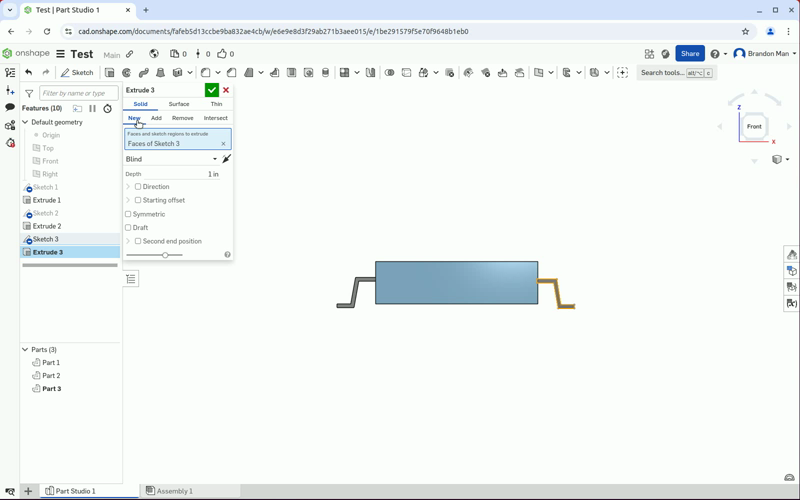
key(tab, 4)
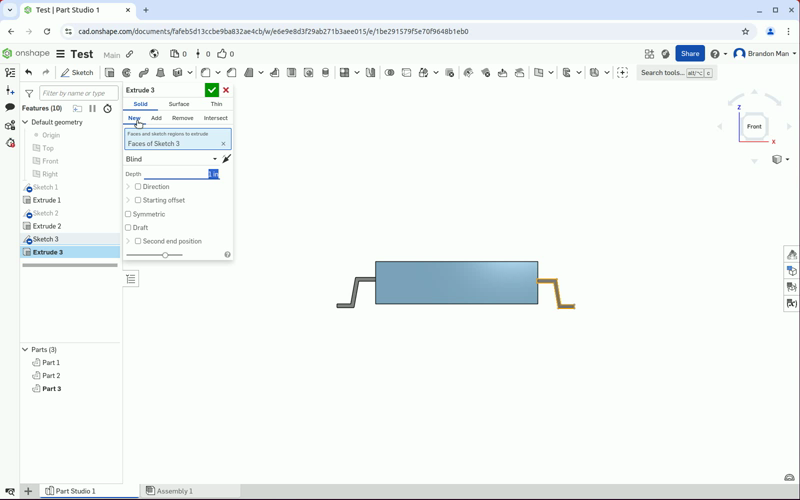
text(11.072)
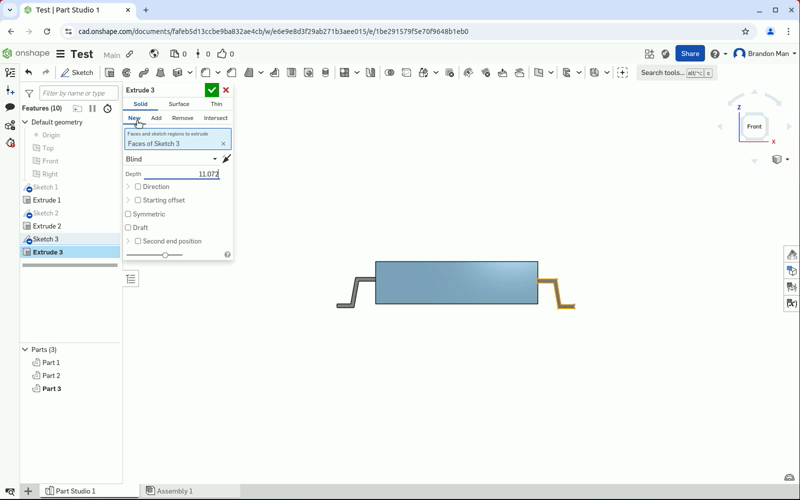
key(tab, 3)
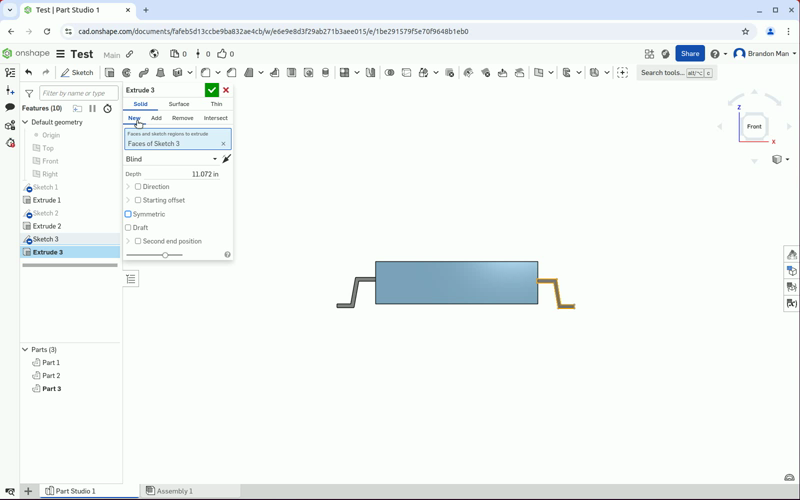
key(space)
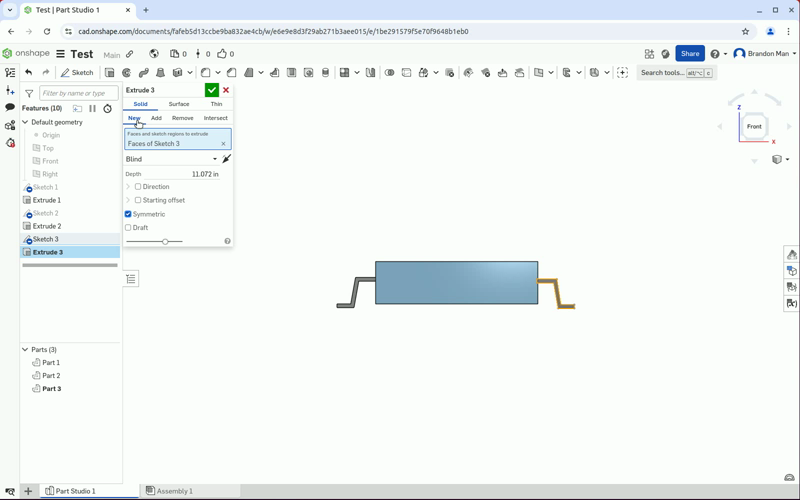
key(enter)
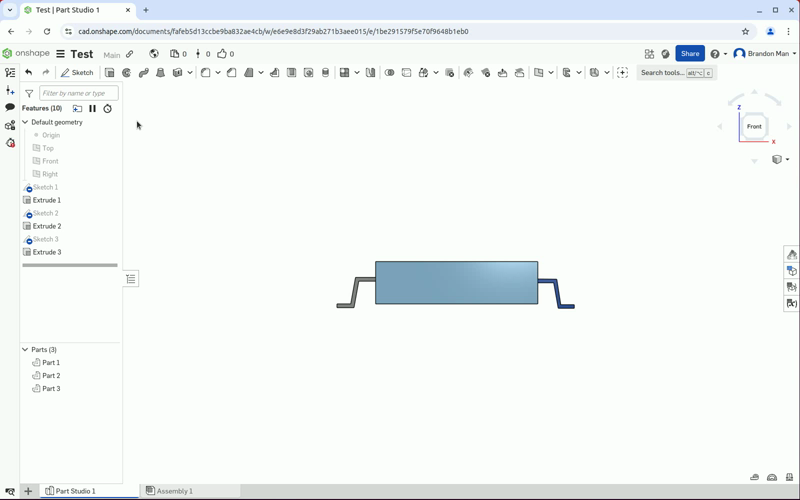
key(shift+h)
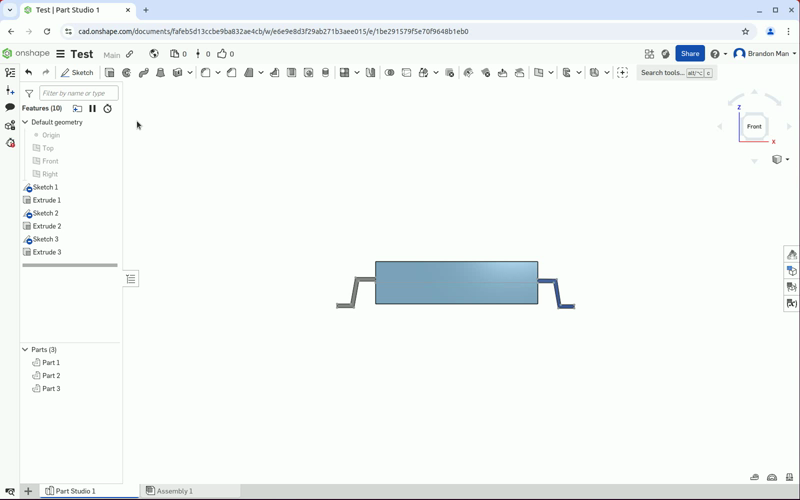
key(shift+h)
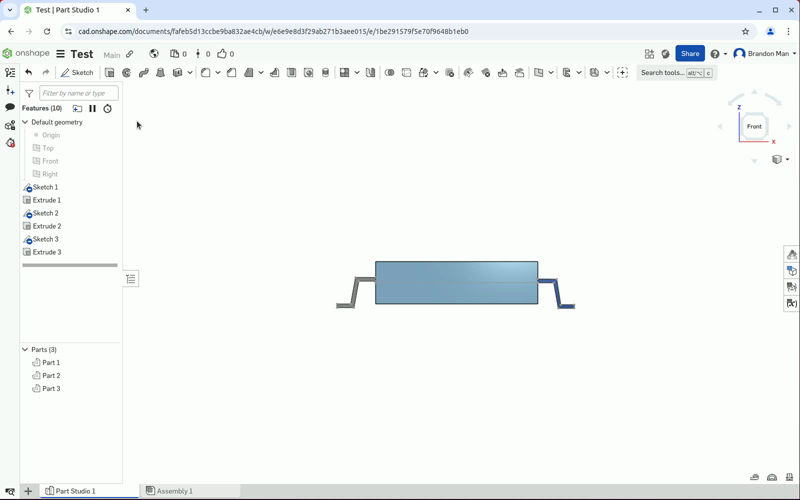
key(shift+7)
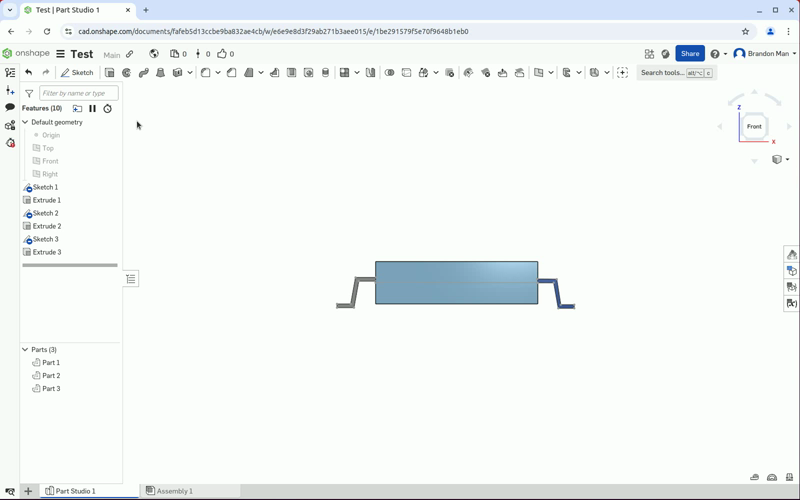
key(left, 2)
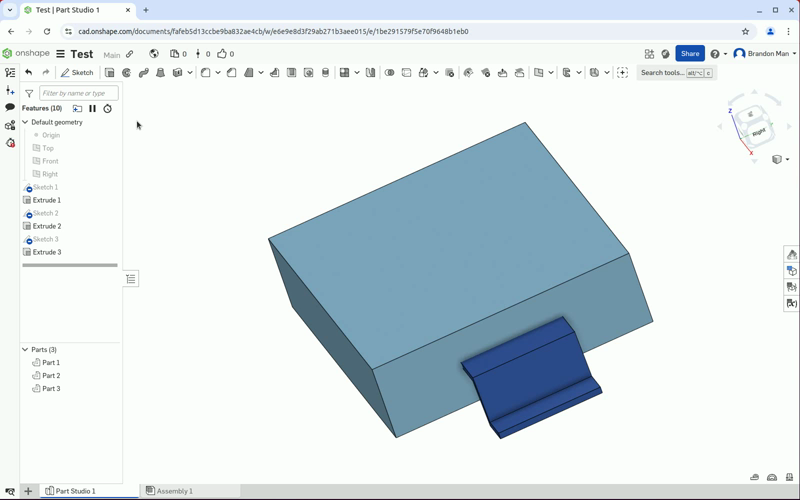
key(down, 2)
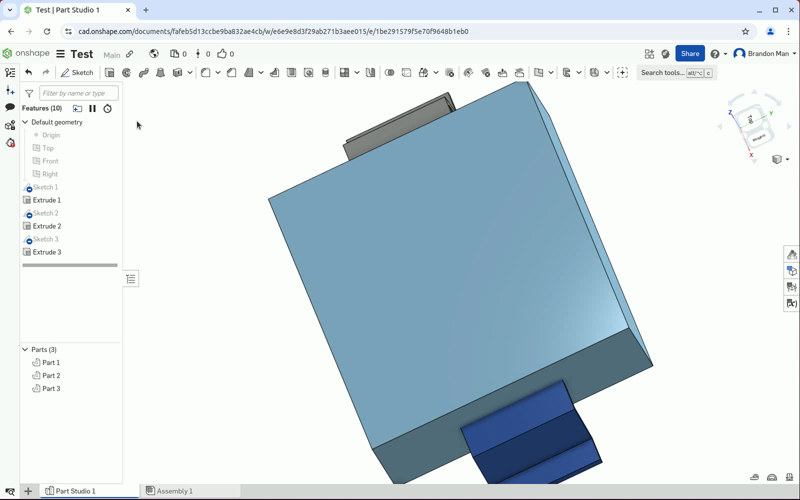
key(up, 2)
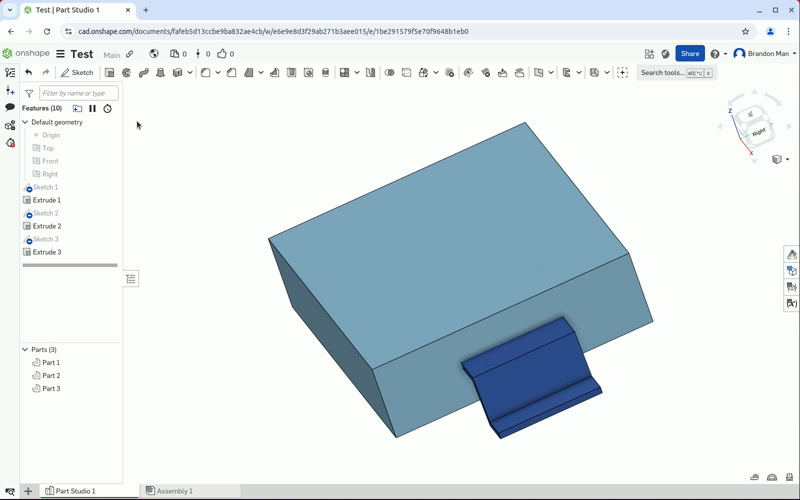
key(right, 2)
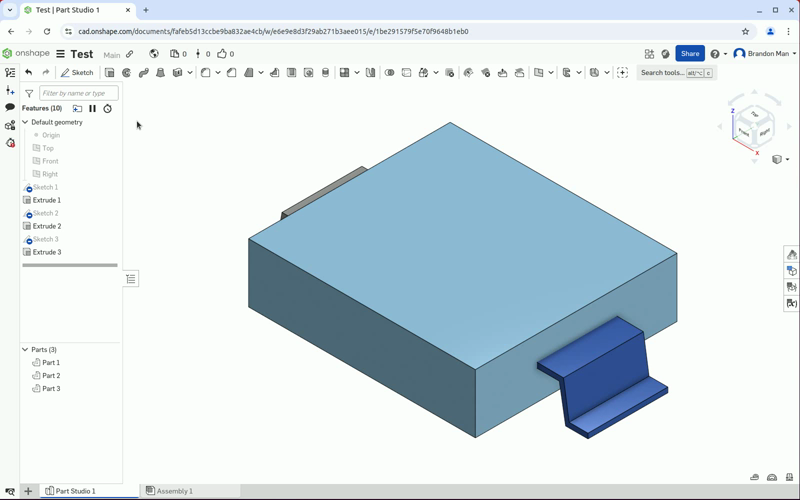
mouse_move(73, 189)
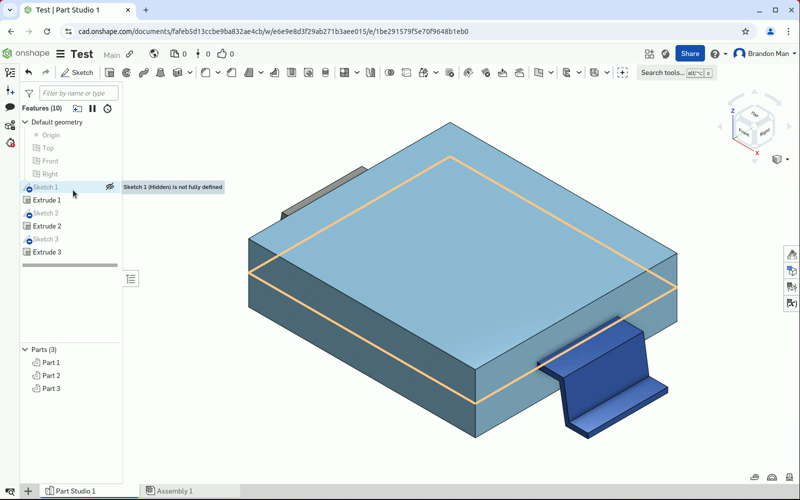
click(73, 189)